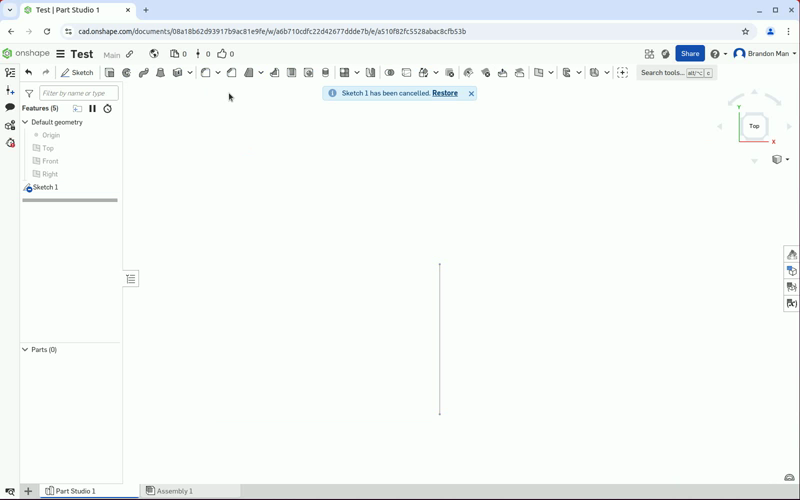
key(shift+h)
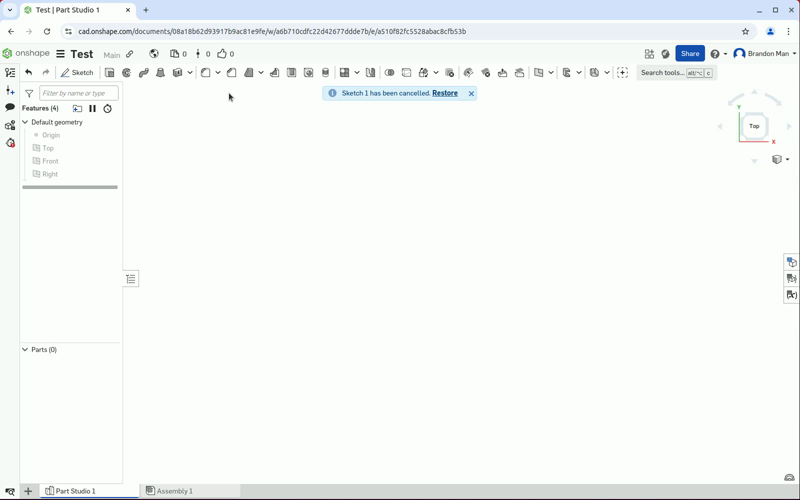
mouse_move(73, 352)
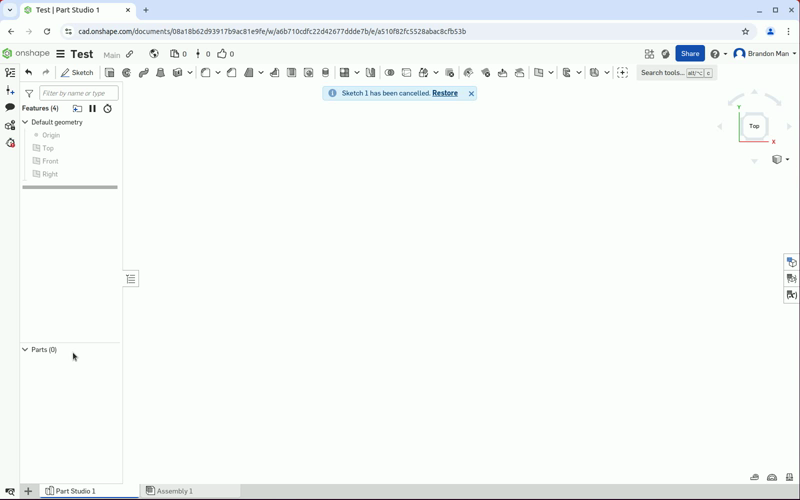
key(y)
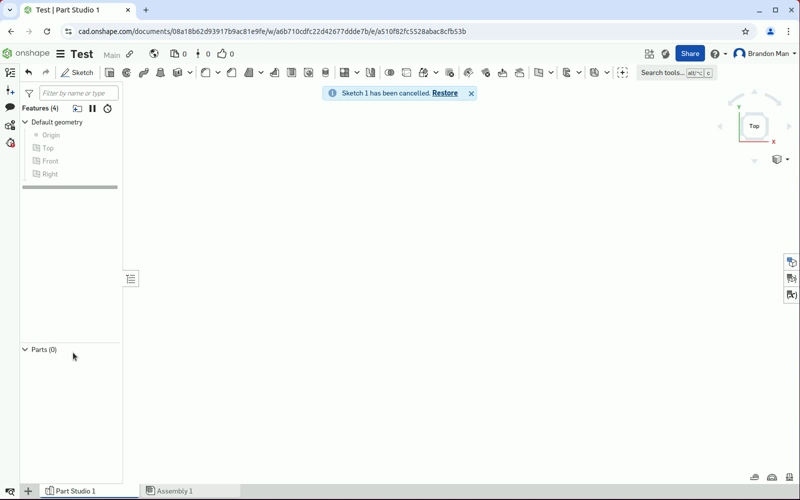
key(shift+p)
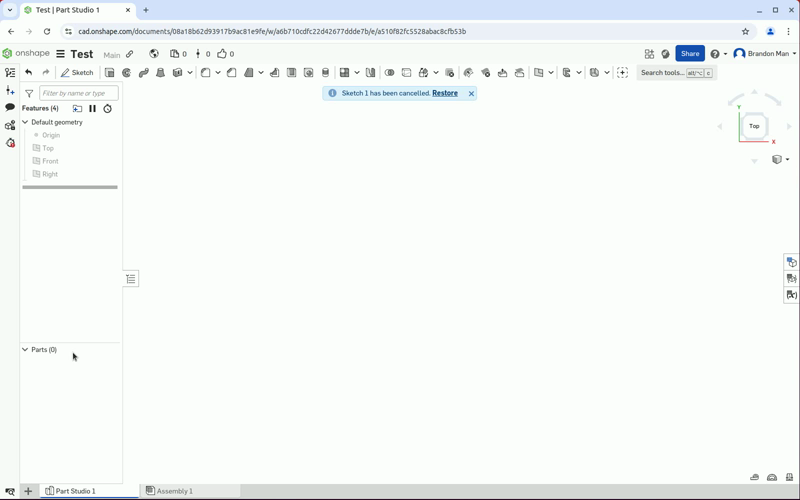
key(space)
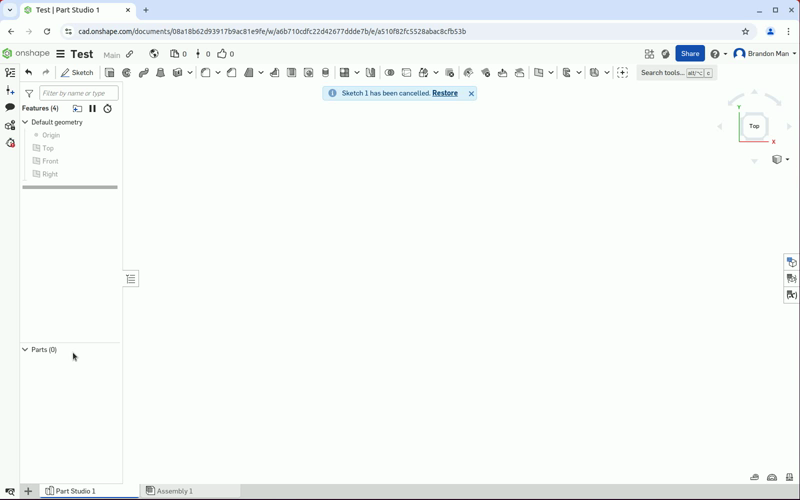
key_down(shift)
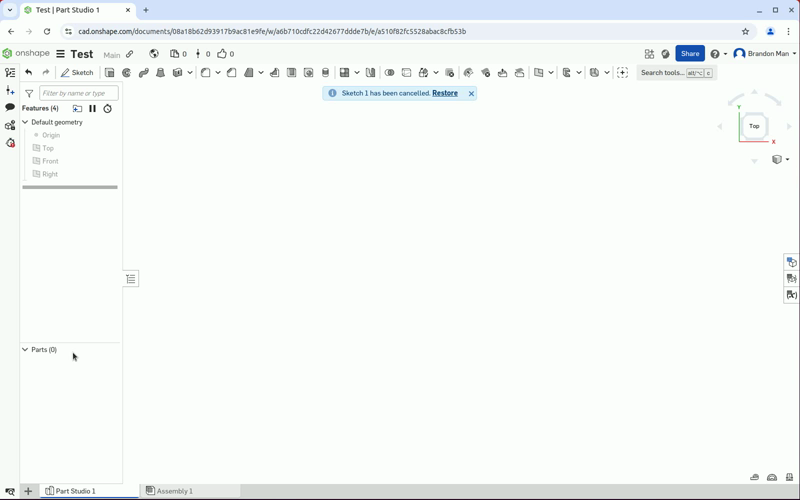
key(up)
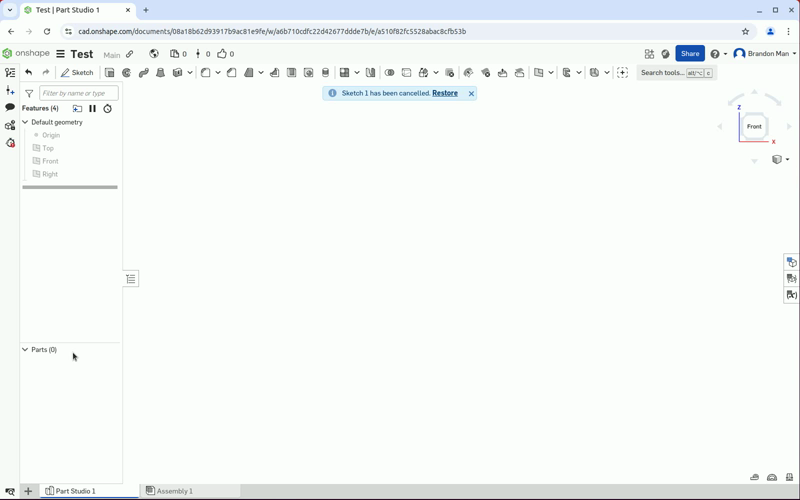
key_up(shift)
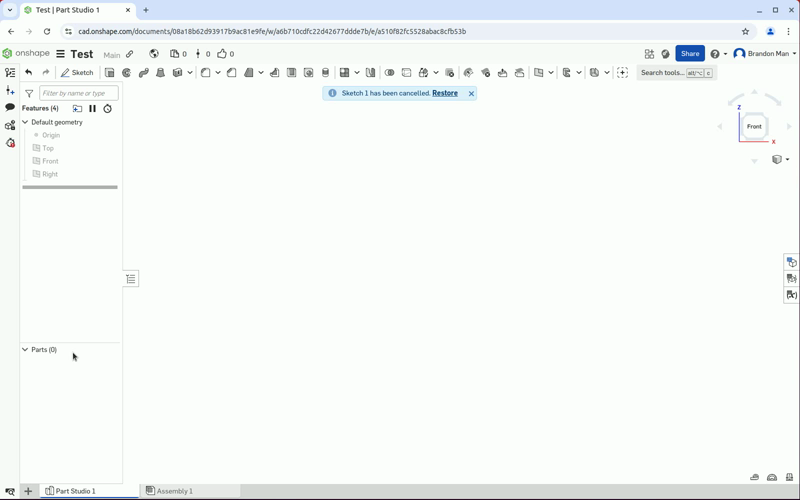
mouse_move(73, 352)
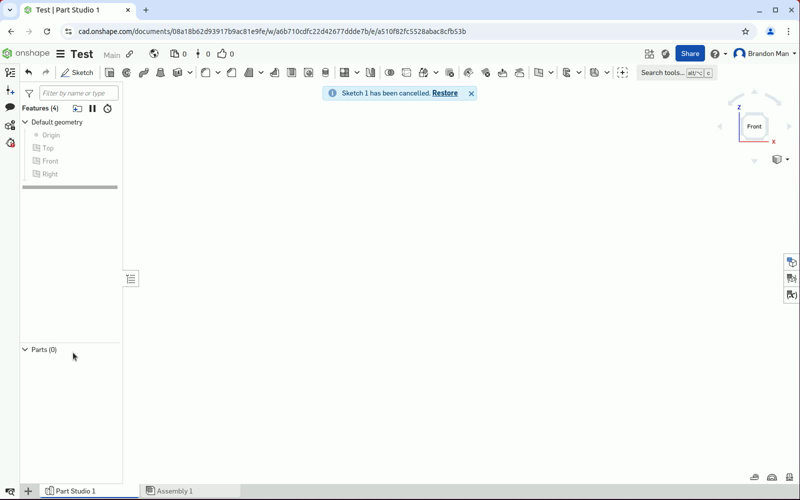
key(shift+y)
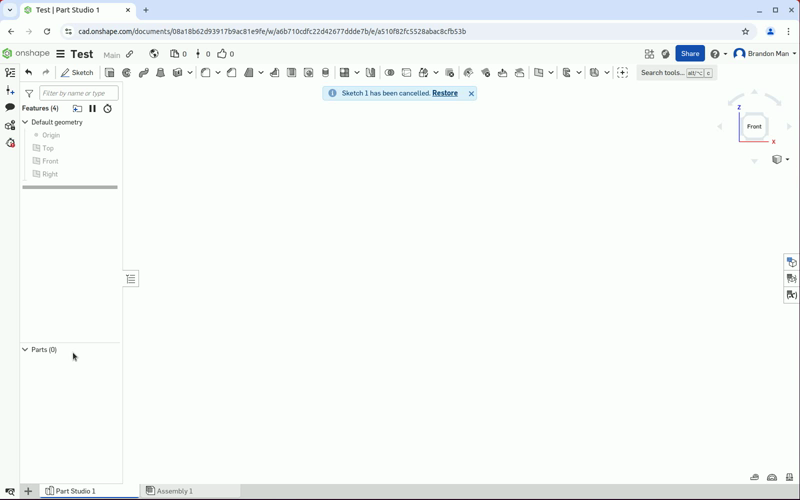
key(shift+s)
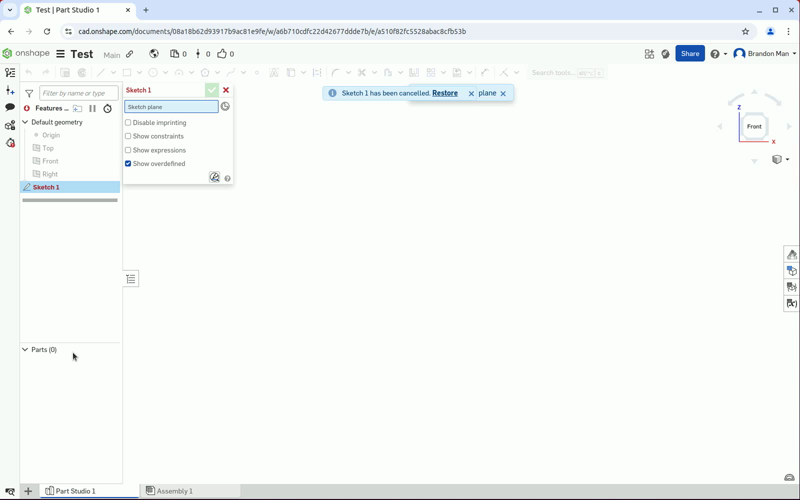
mouse_move(73, 163)
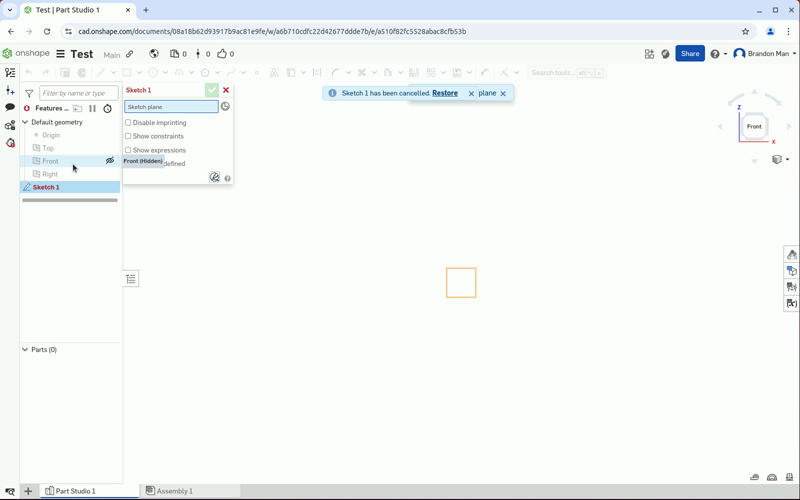
click(73, 163)
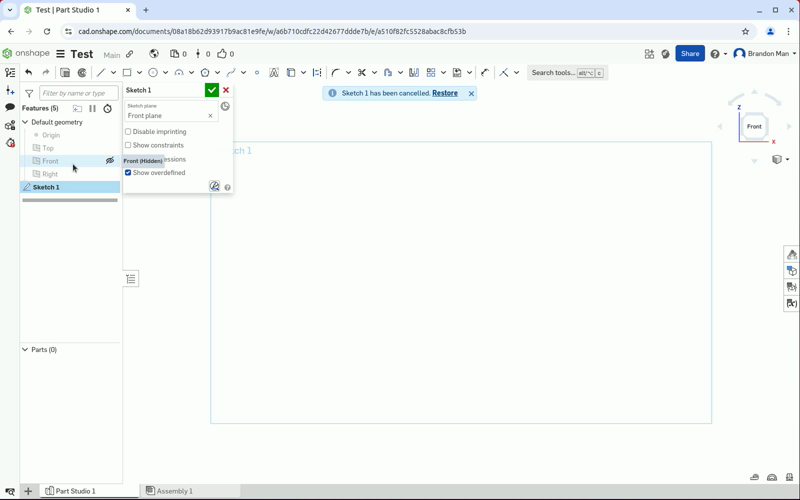
mouse_move(73, 352)
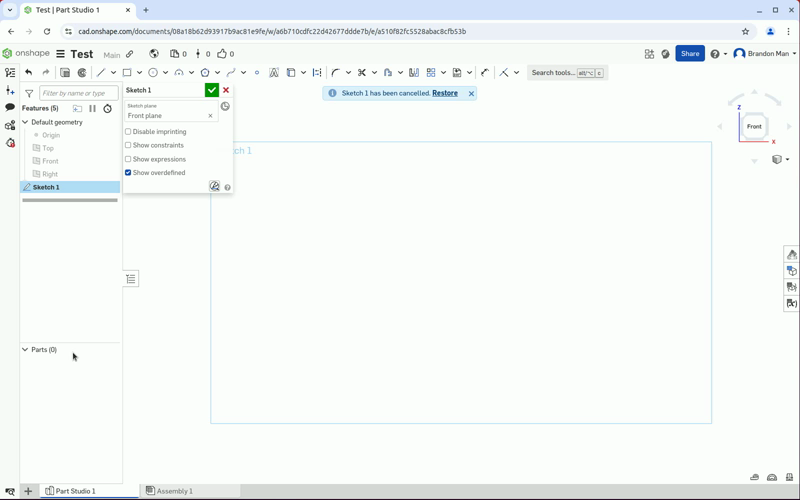
key(y)
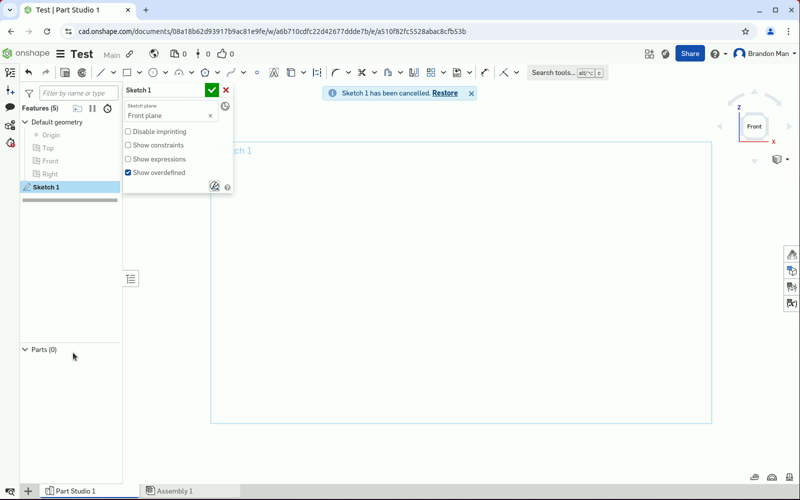
key(l)
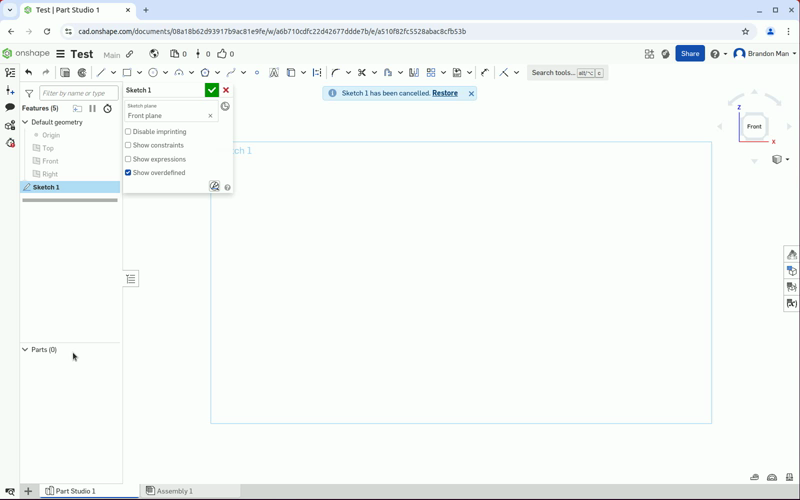
key_down(shift)
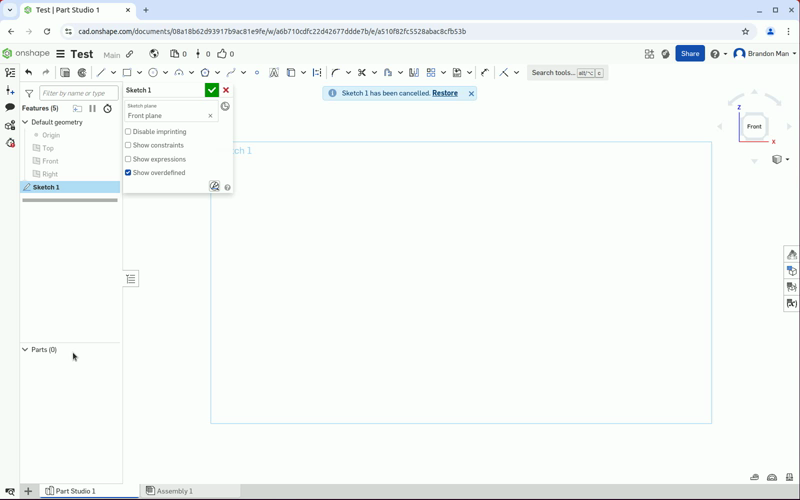
mouse_move(460, 282)
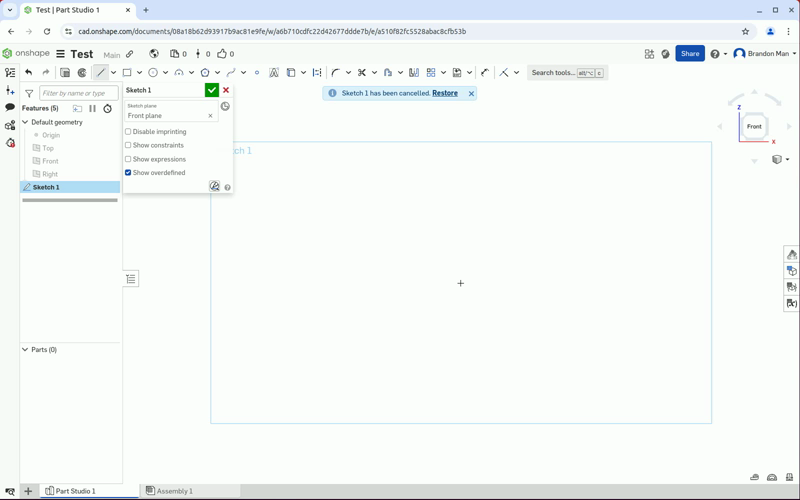
click(460, 282)
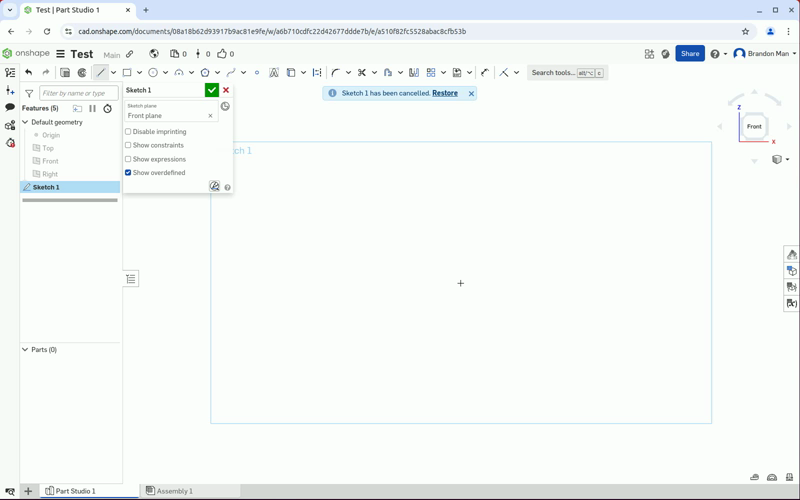
key_up(shift)
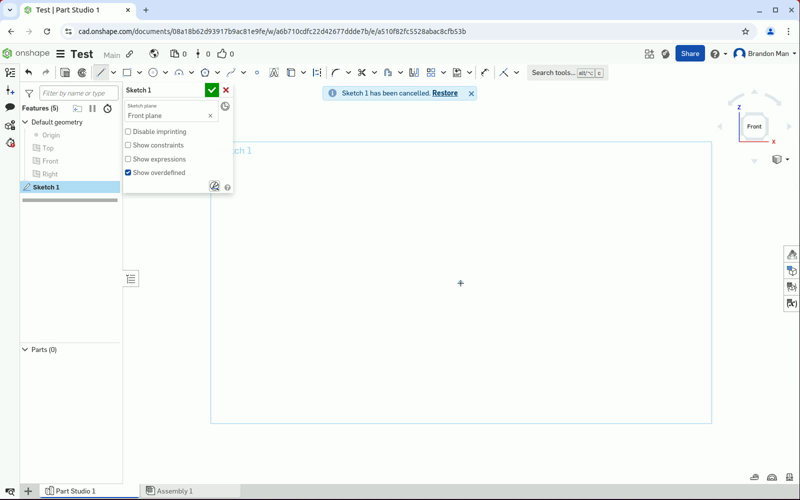
key_down(shift)
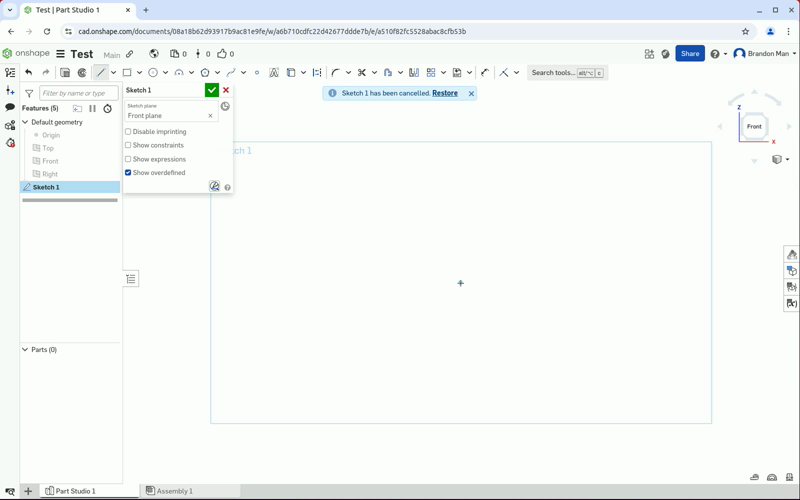
mouse_move(573, 282)
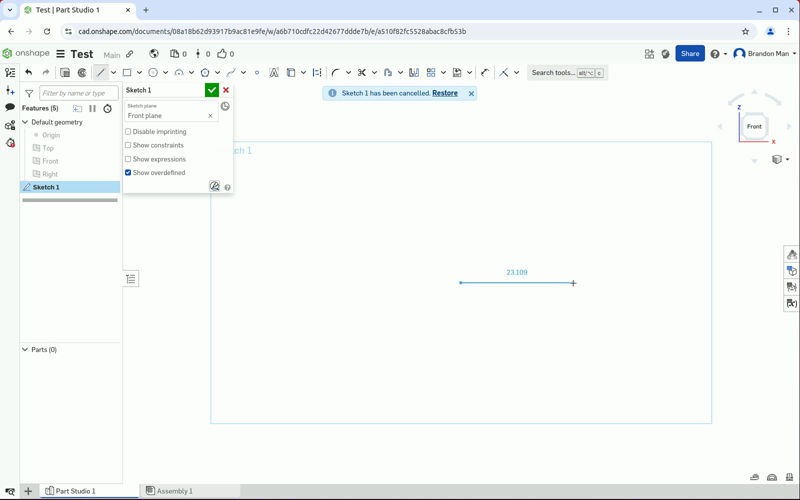
click(573, 282)
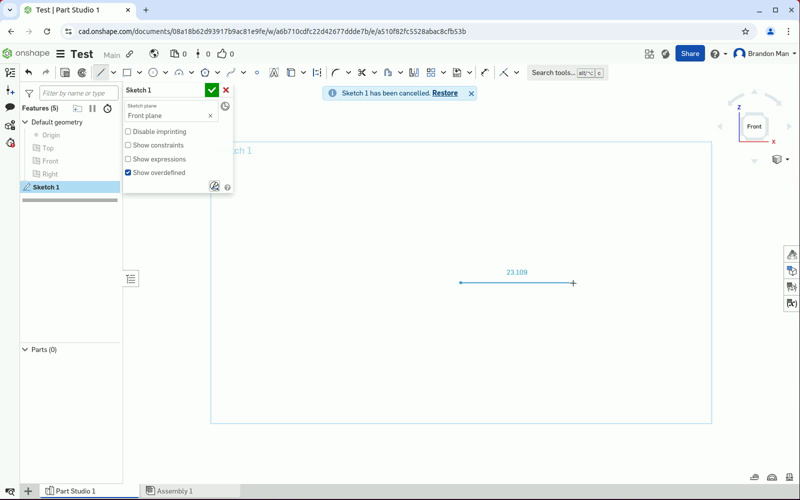
key_up(shift)
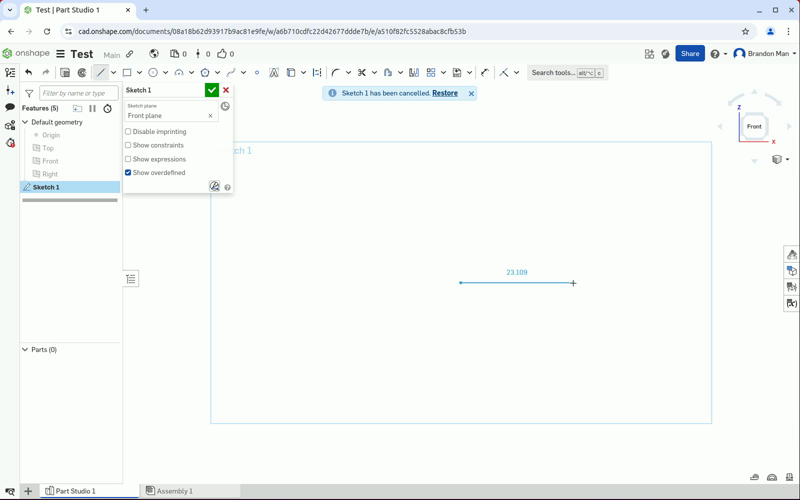
key_down(shift)
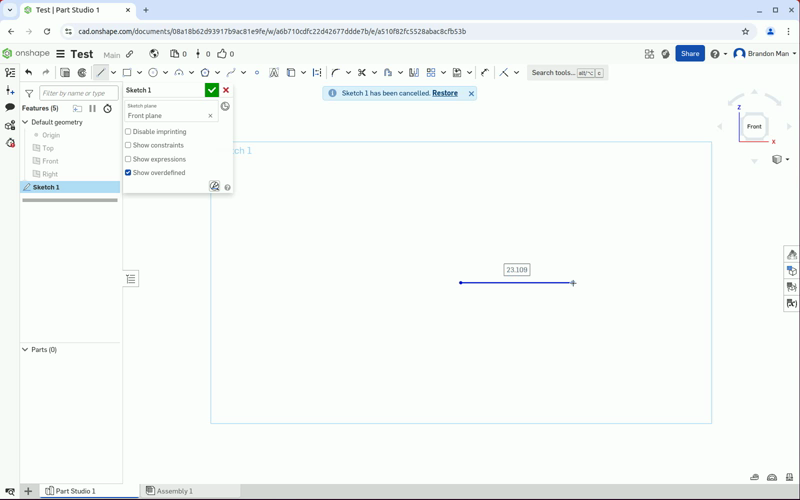
mouse_move(589, 282)
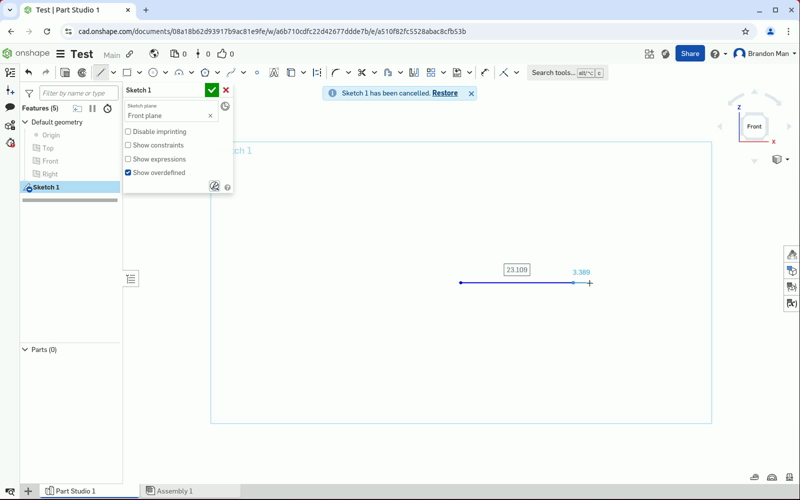
mouse_move(573, 235)
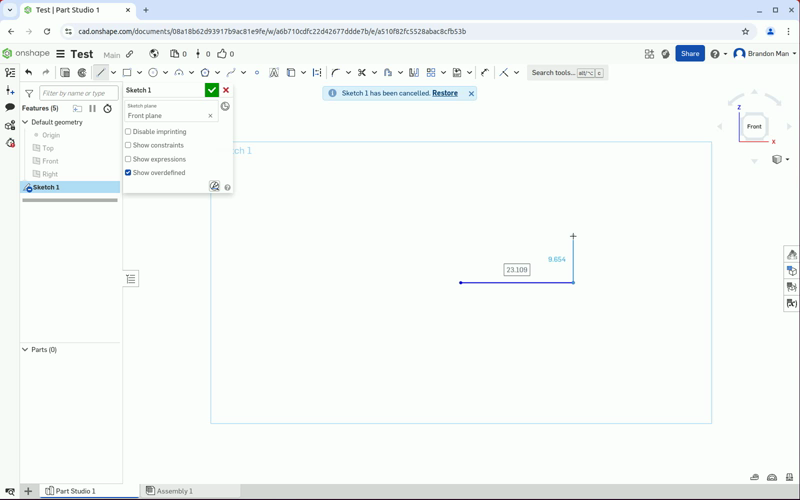
click(573, 235)
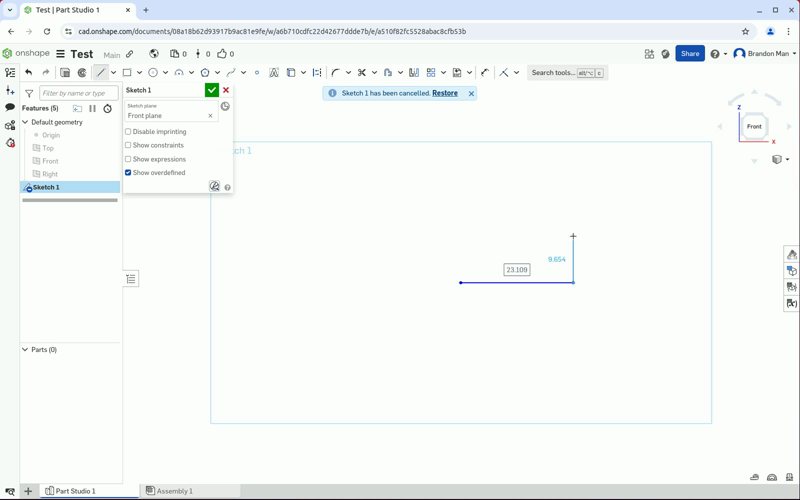
key_up(shift)
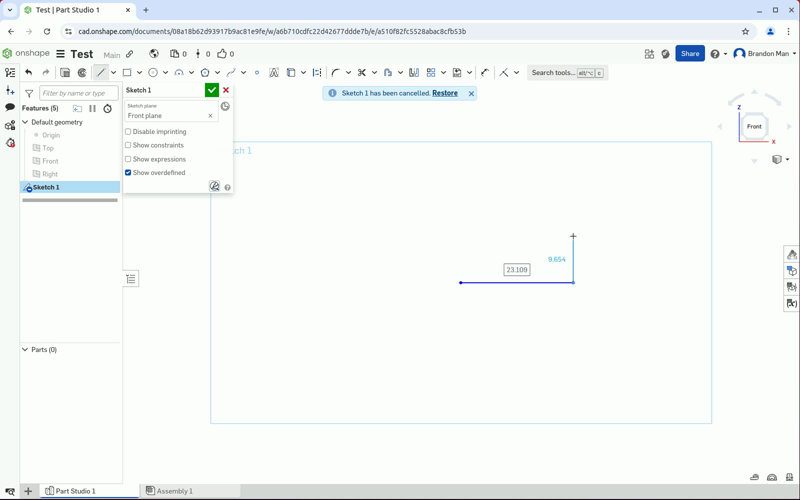
key_down(shift)
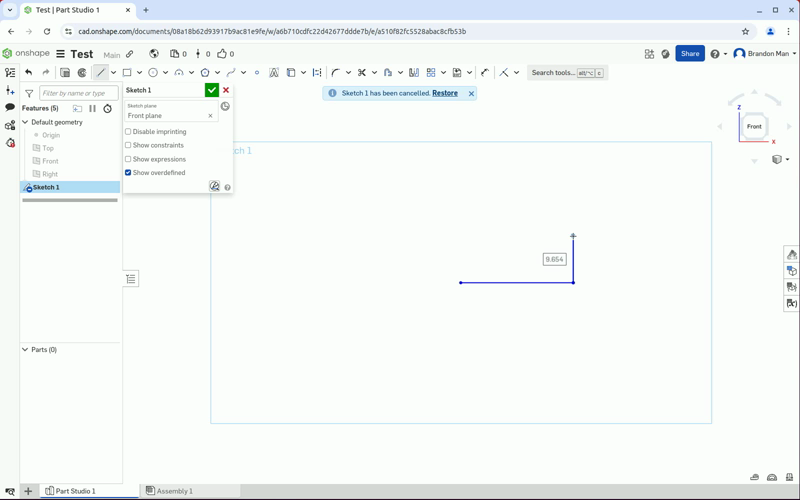
mouse_move(460, 235)
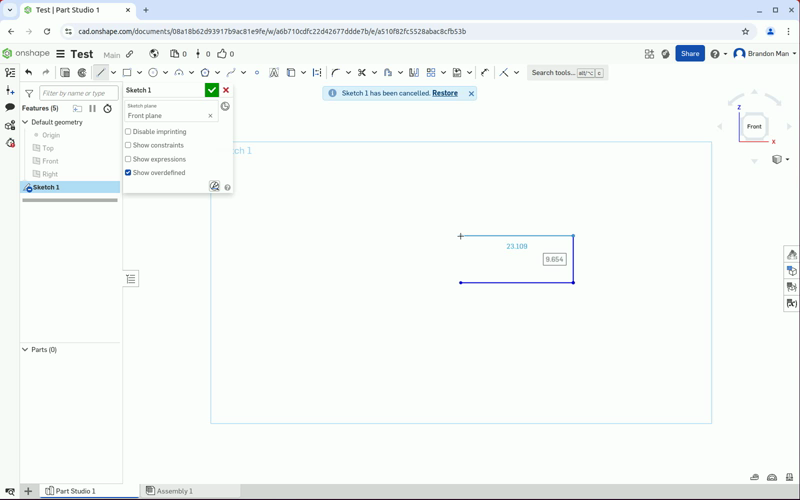
click(460, 235)
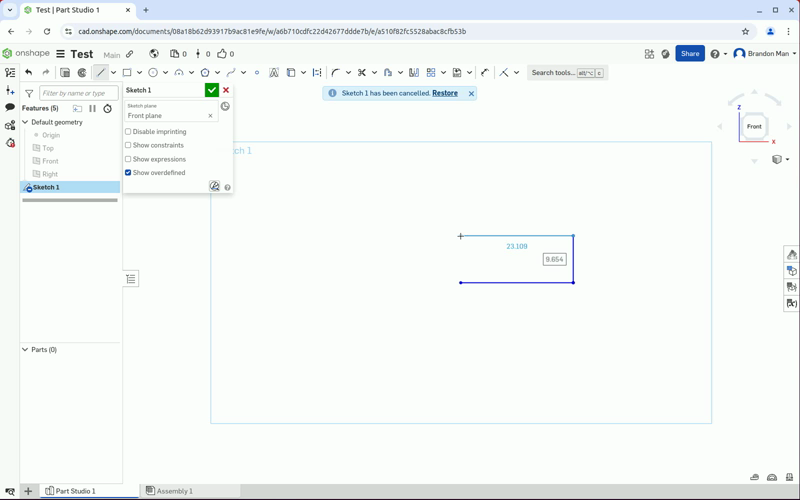
key_up(shift)
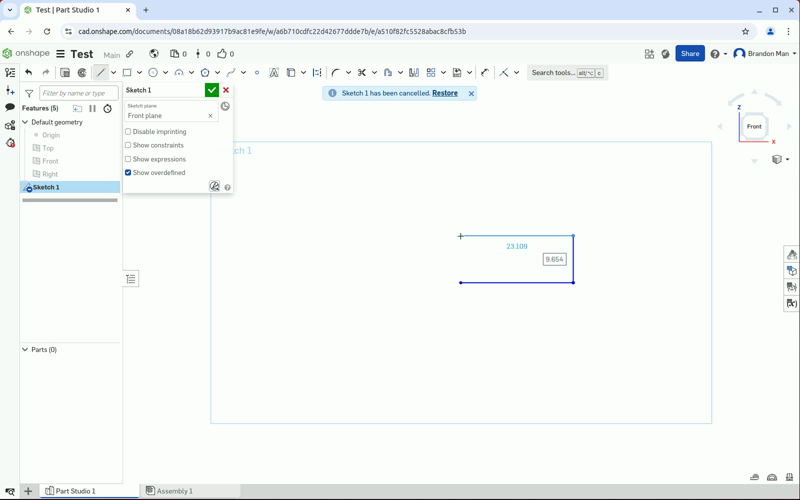
mouse_move(490, 235)
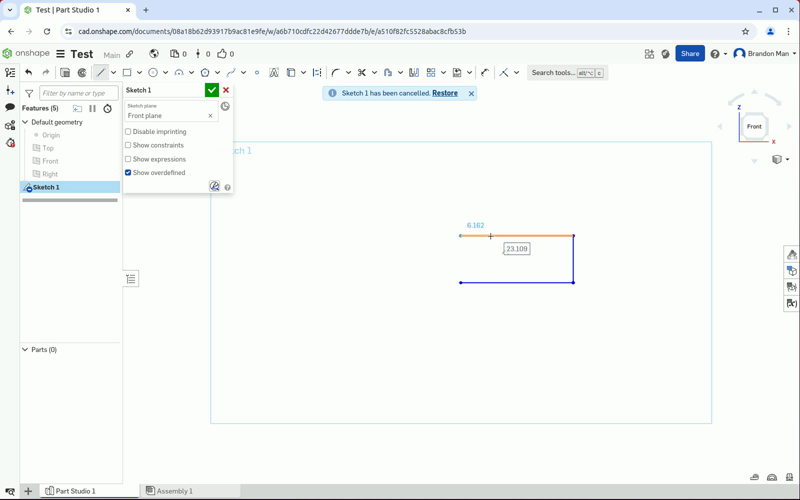
key_down(shift)
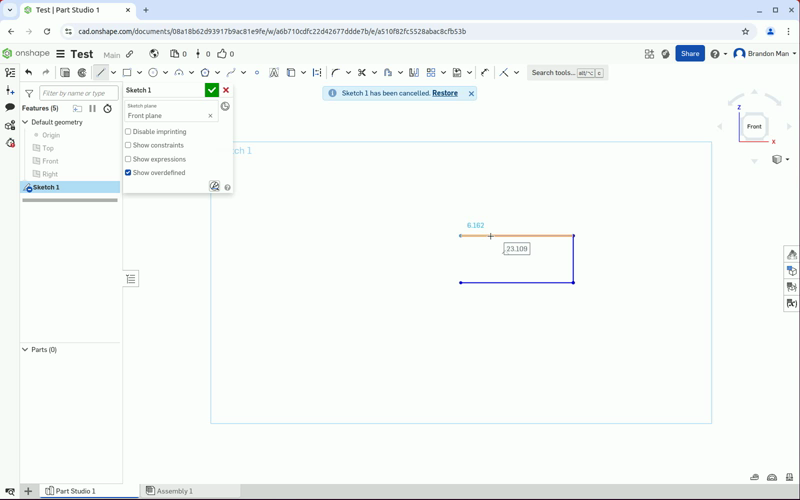
mouse_move(460, 282)
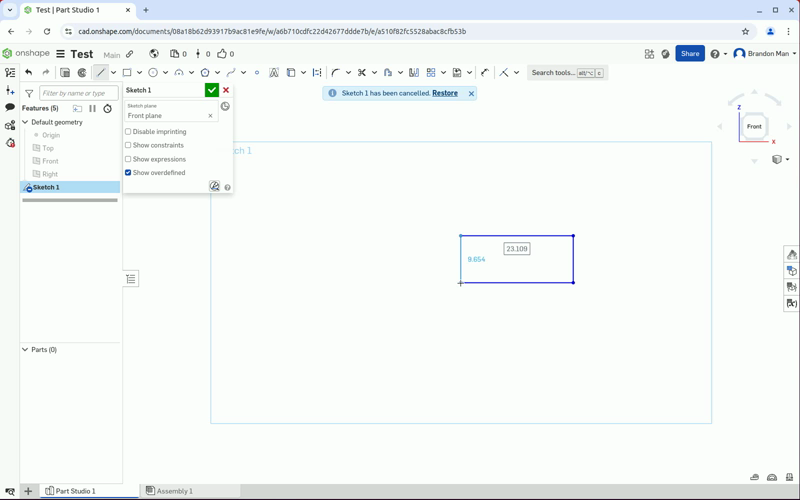
key_up(shift)
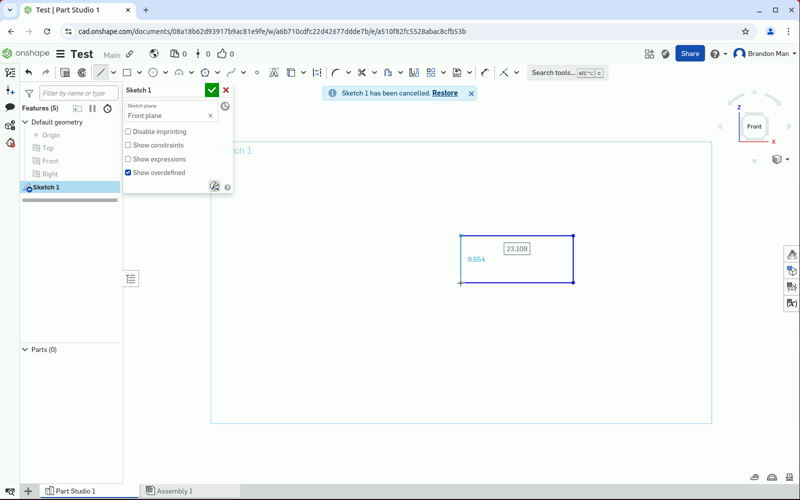
click(460, 282)
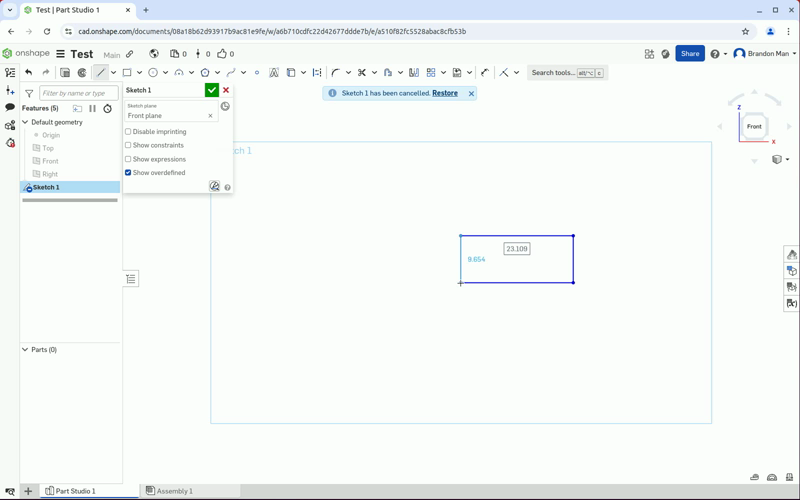
key(esc)
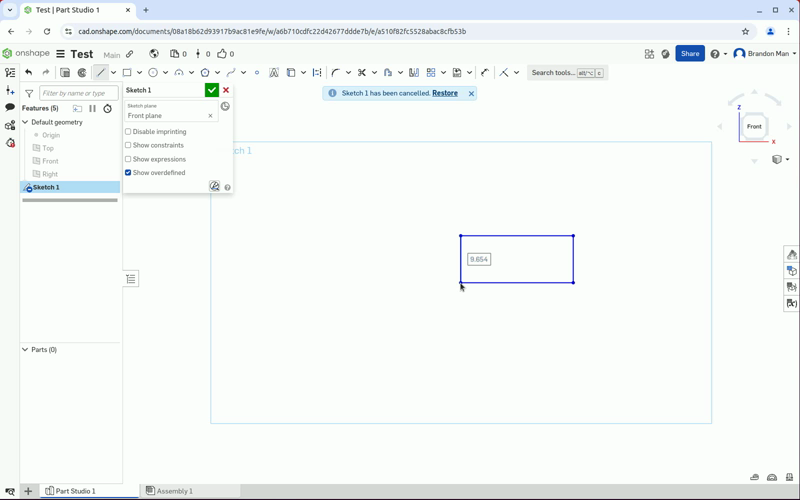
mouse_move(549, 274)
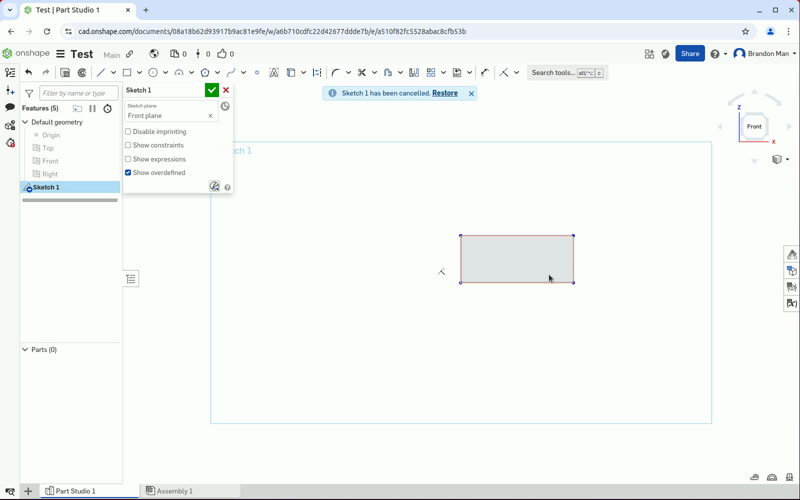
click(549, 274)
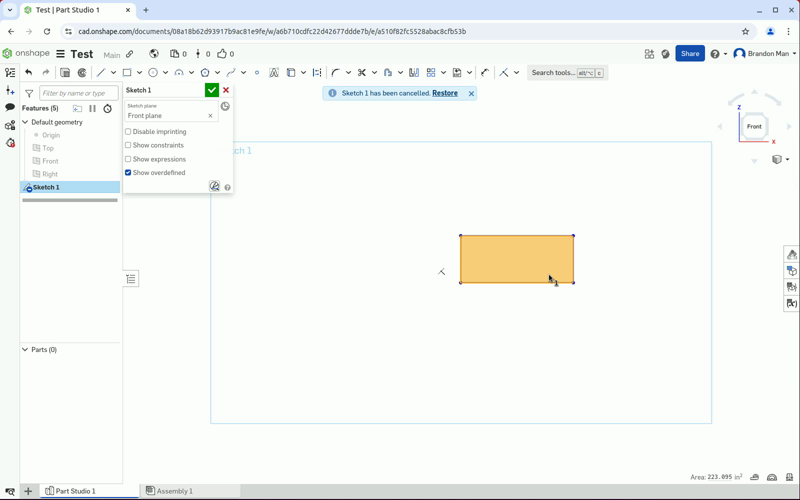
mouse_move(73, 352)
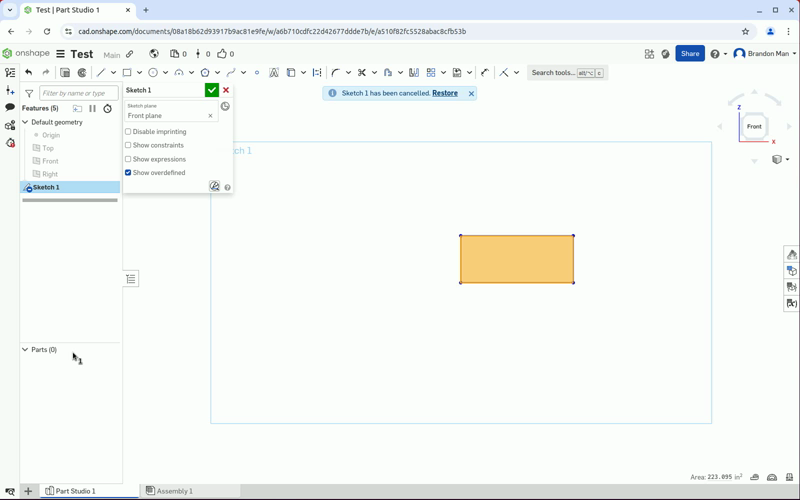
key(shift+y)
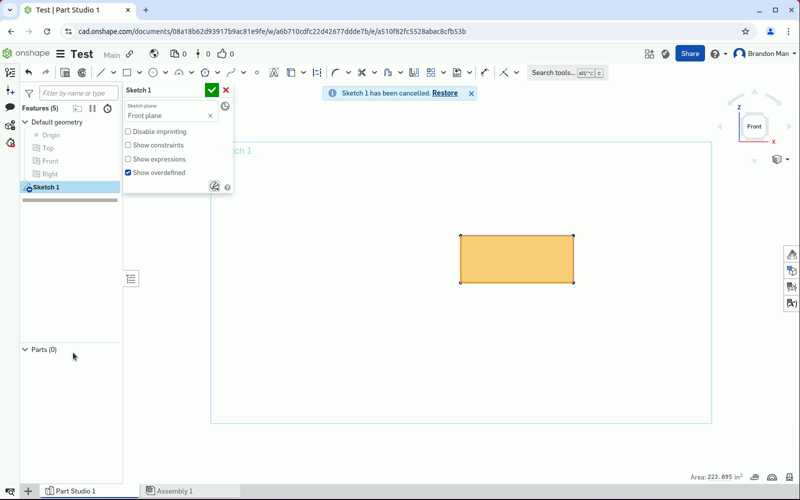
key(shift+e)
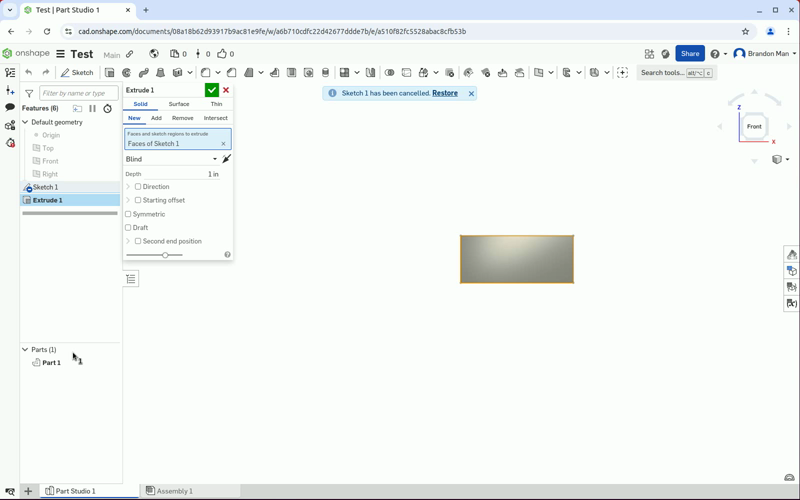
mouse_move(143, 106)
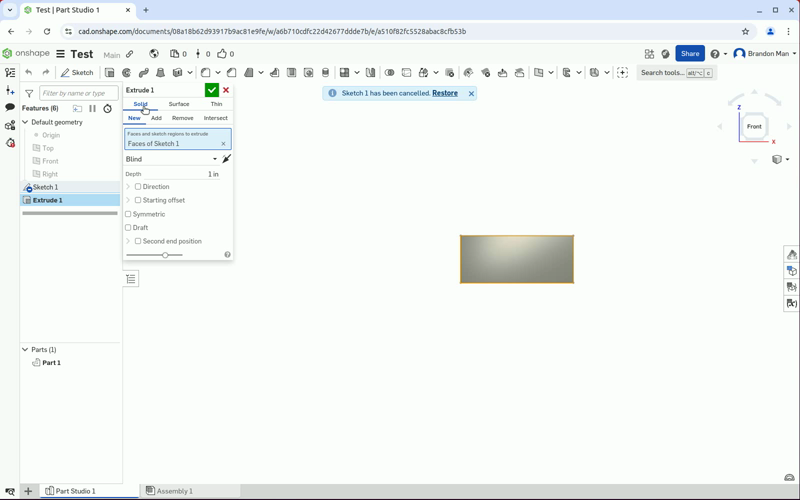
click(143, 106)
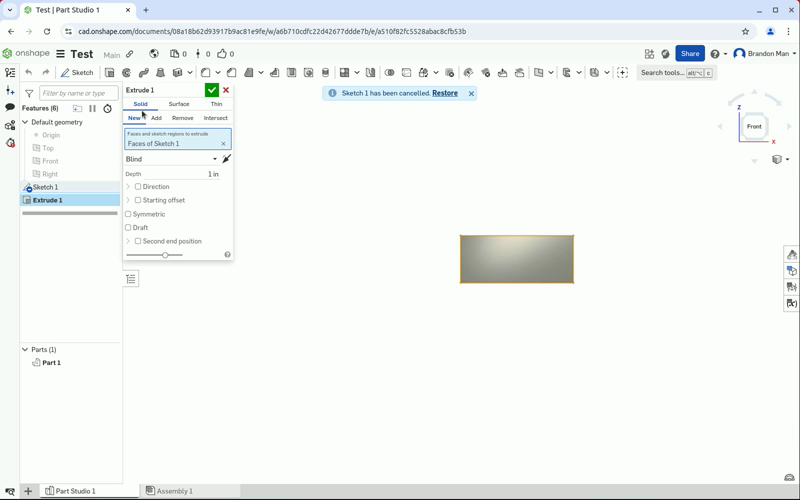
mouse_move(137, 120)
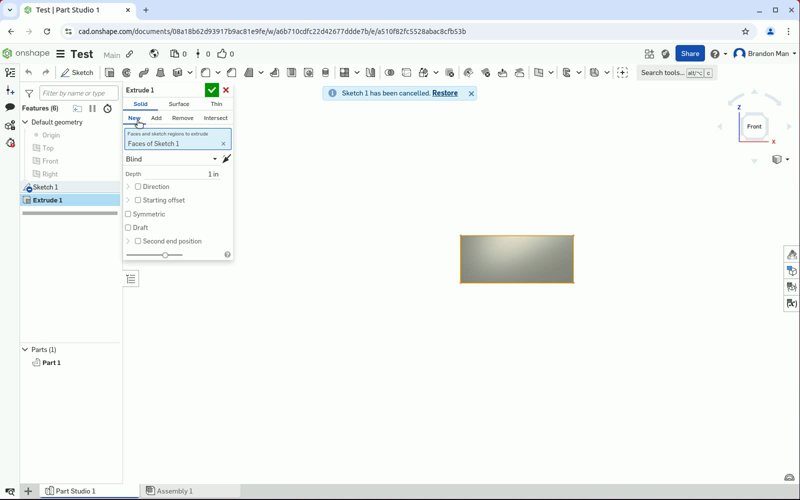
click(137, 120)
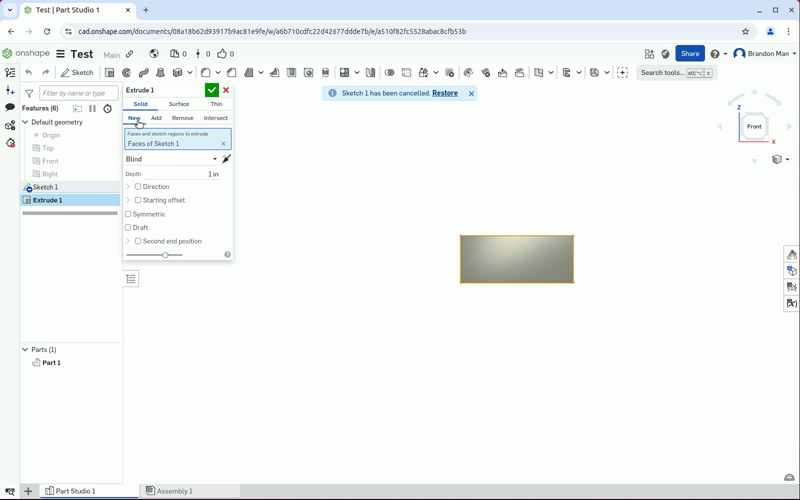
key(tab, 4)
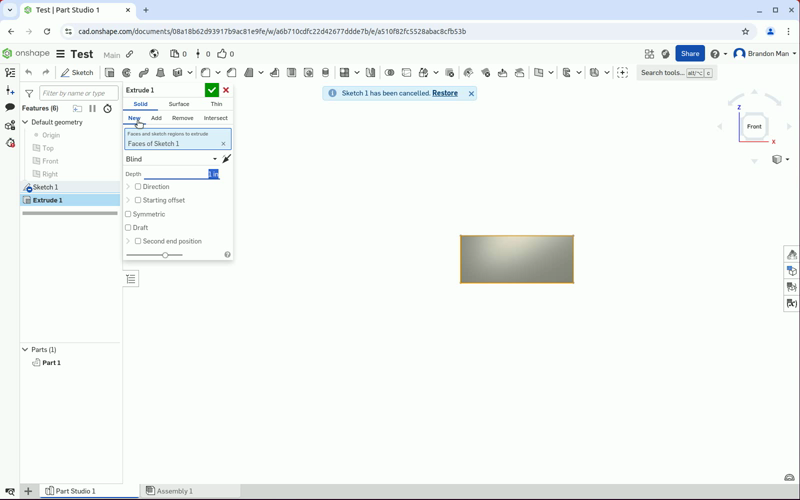
text(1.685)
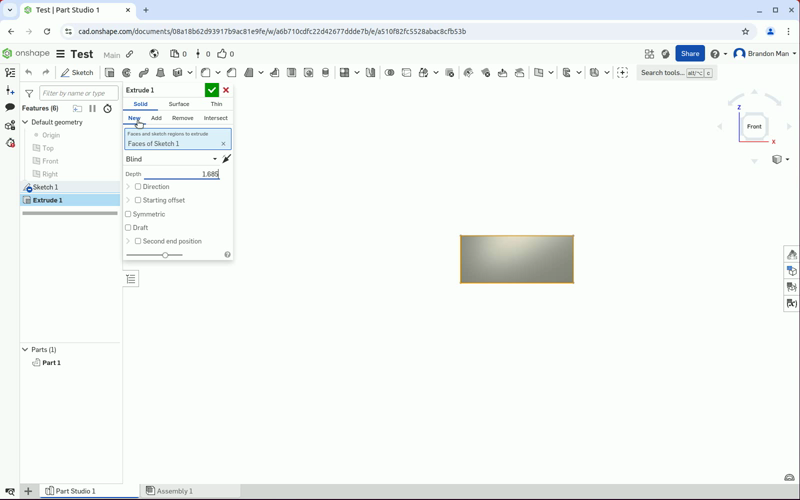
key(enter)
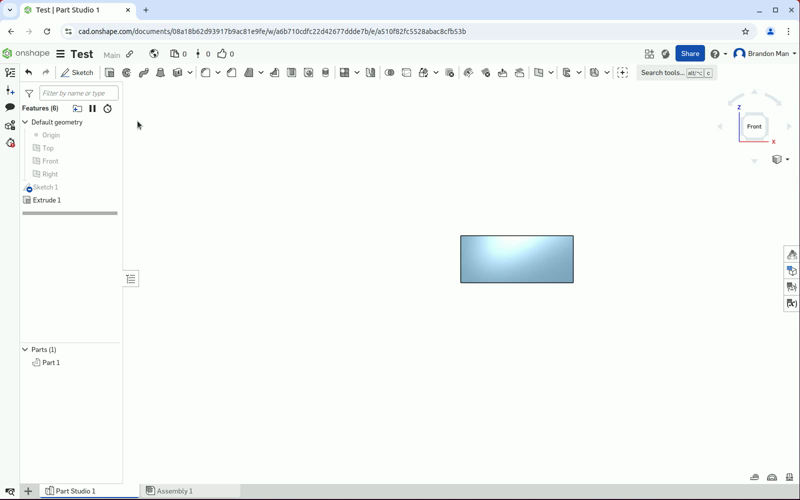
key(shift+h)
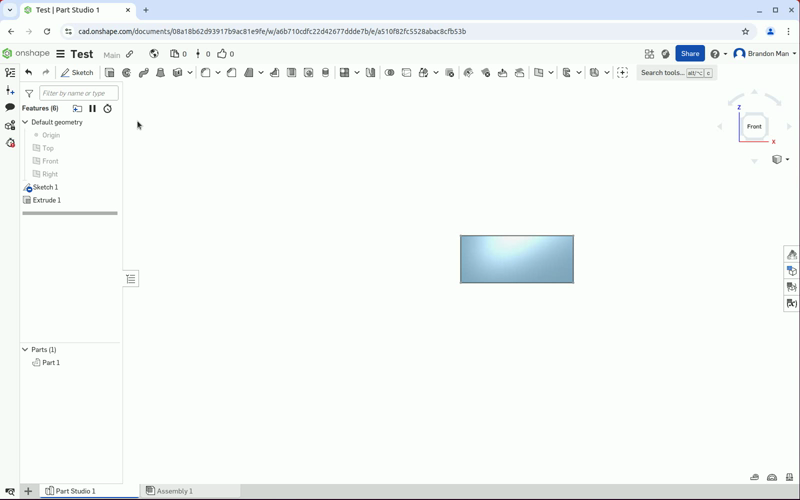
key(shift+h)
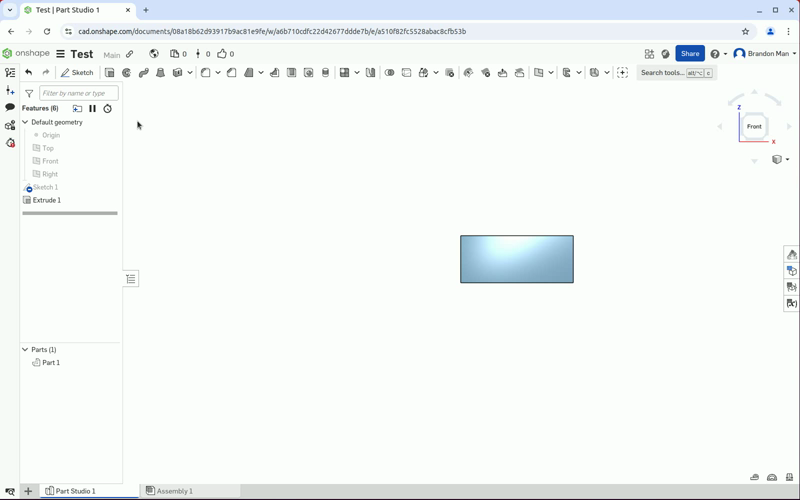
mouse_move(73, 189)
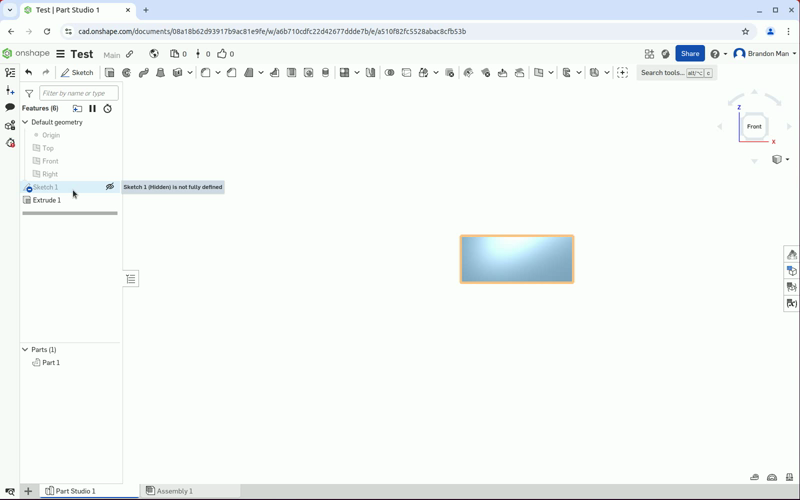
click(73, 189)
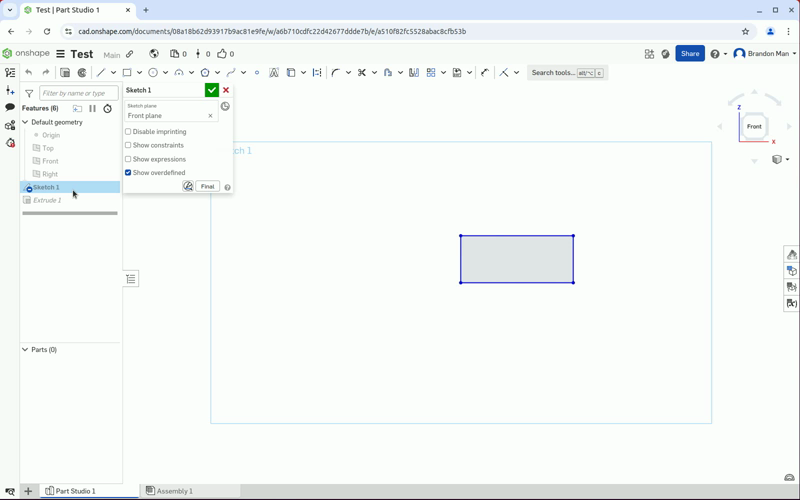
mouse_move(229, 92)
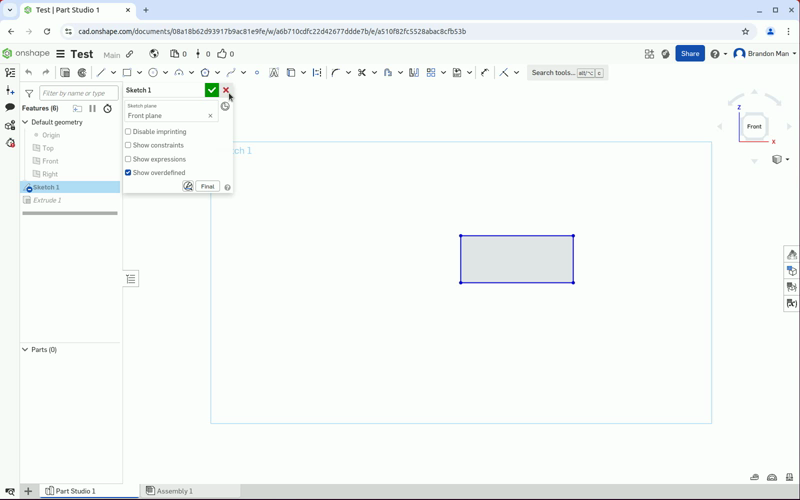
click(229, 92)
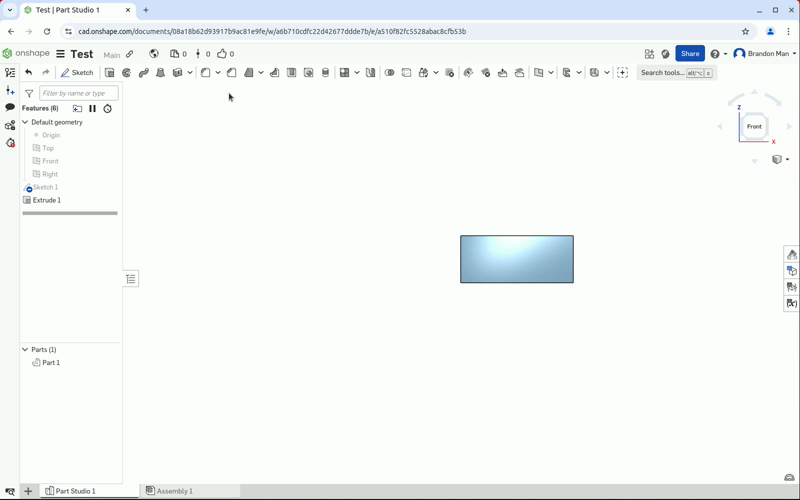
mouse_move(541, 75)
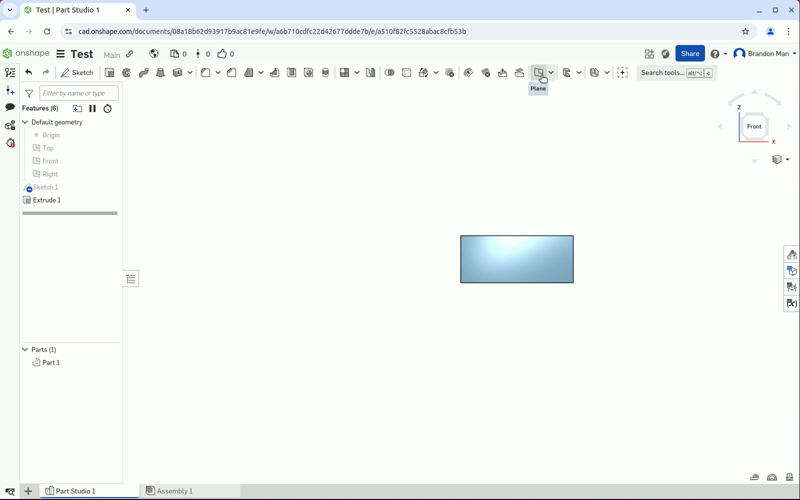
click(541, 75)
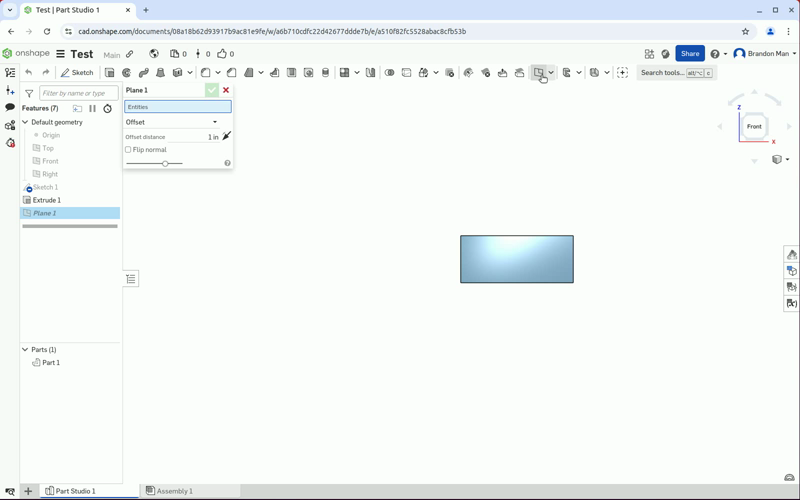
mouse_move(73, 163)
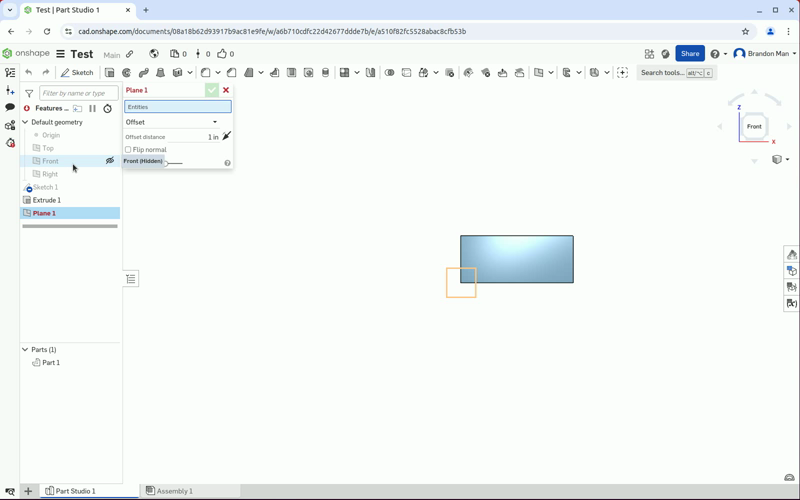
click(73, 163)
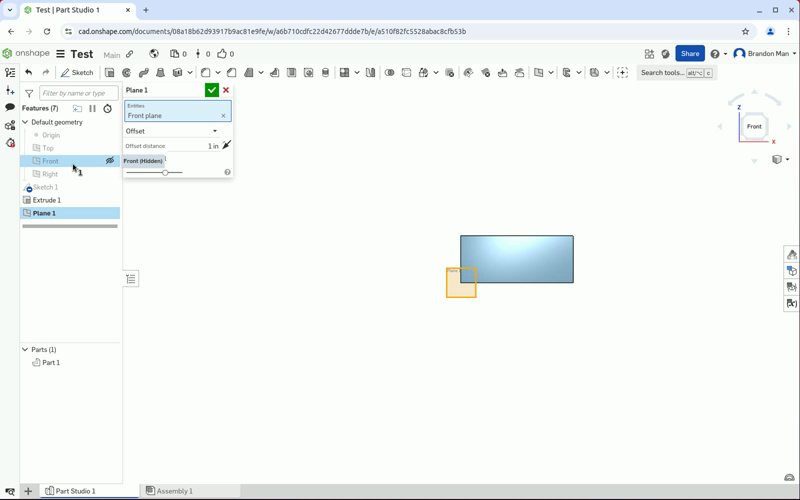
key(tab, 2)
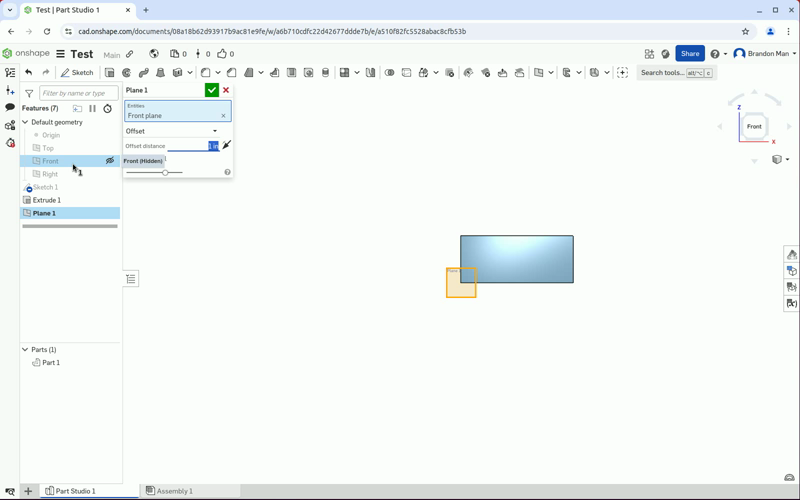
text(1.695)
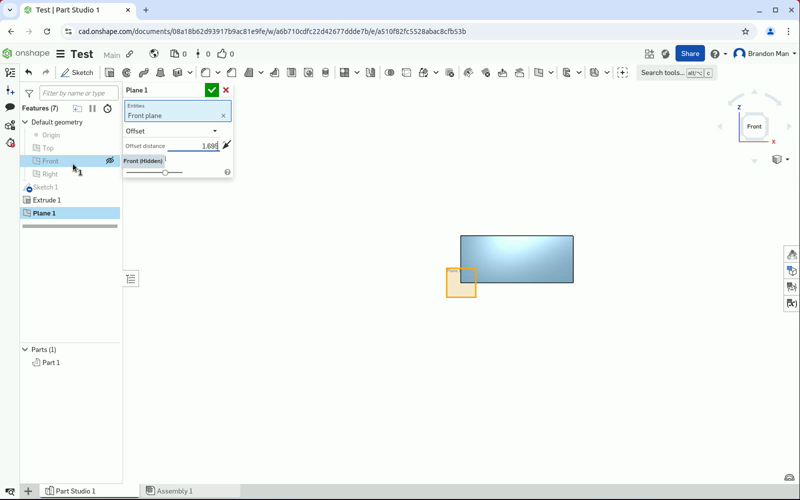
key(enter, 2)
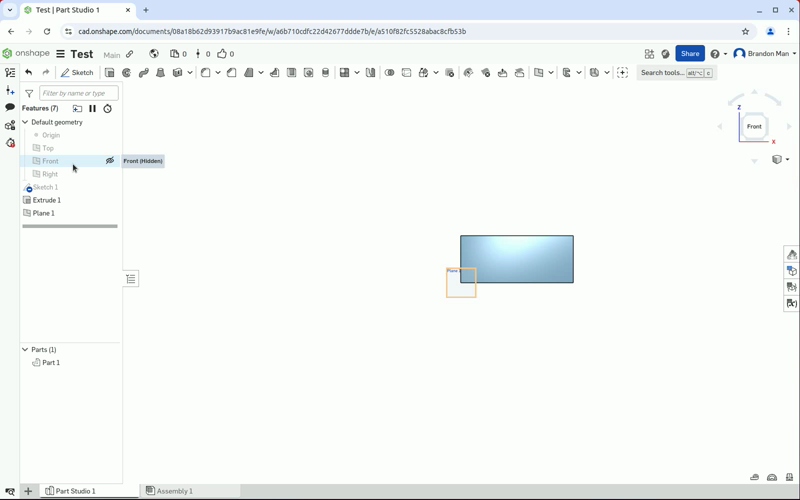
key(shift+s)
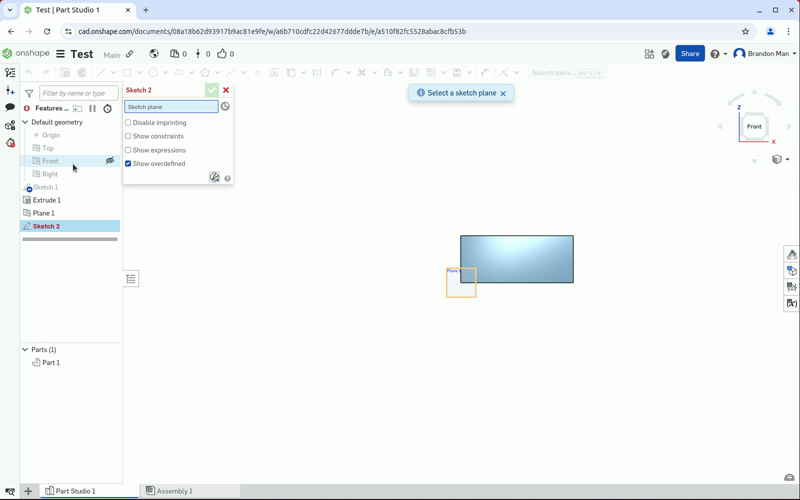
mouse_move(73, 215)
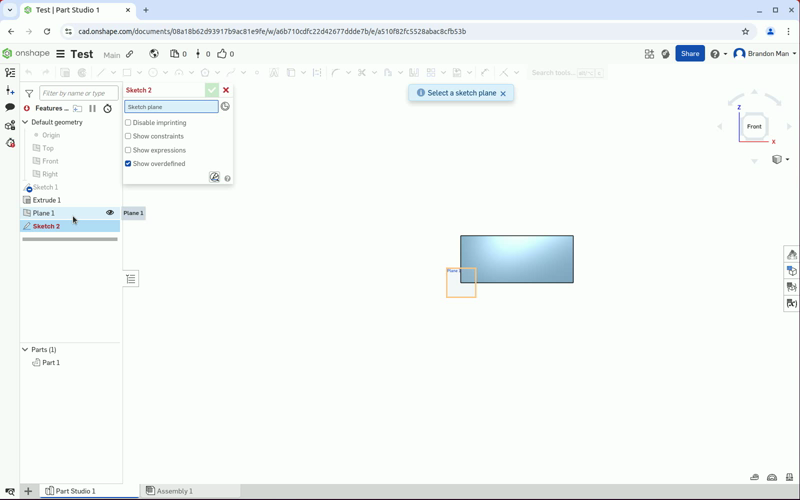
click(73, 215)
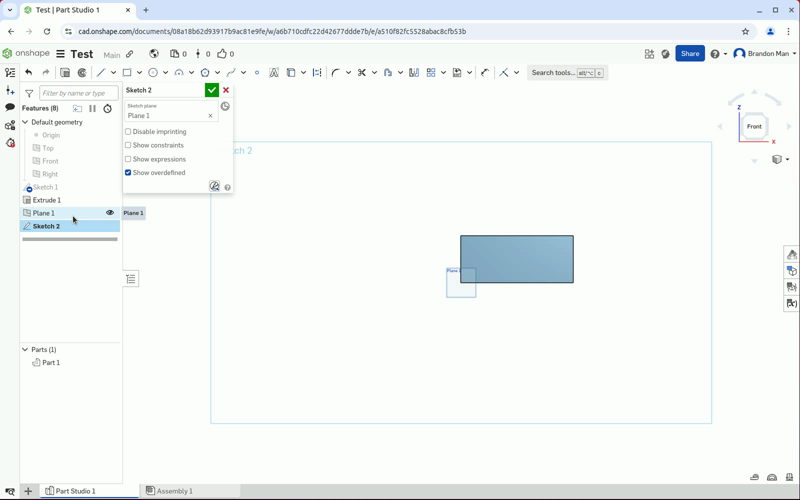
mouse_move(73, 352)
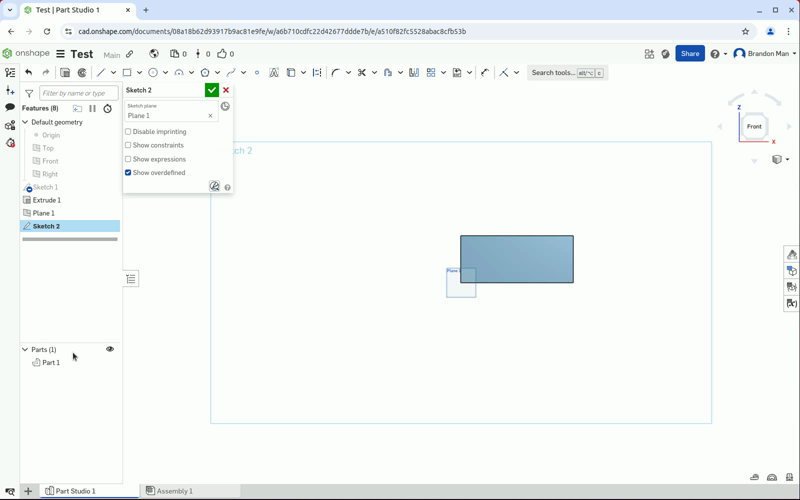
key(y)
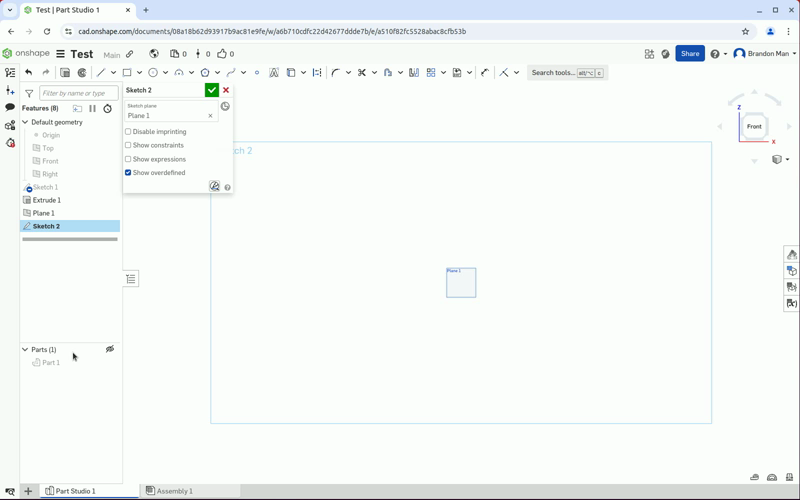
key(c)
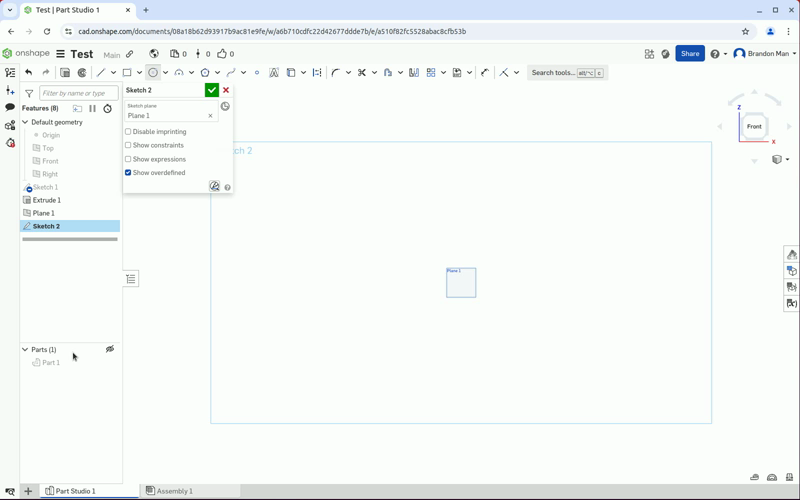
key_down(shift)
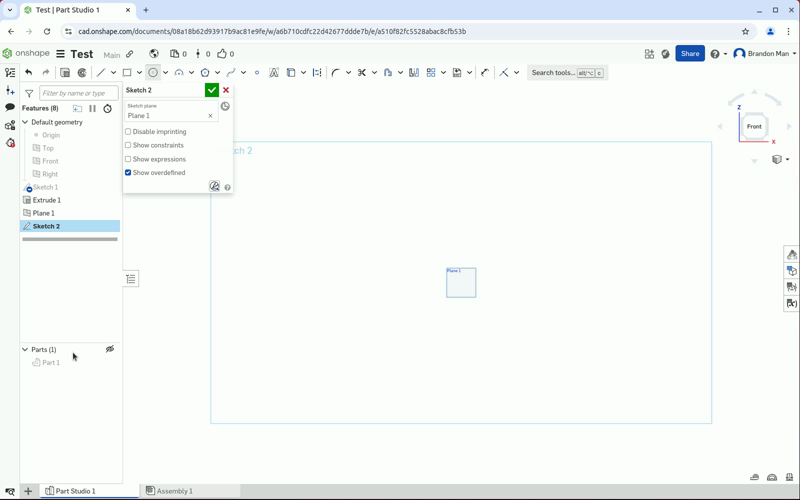
mouse_move(480, 261)
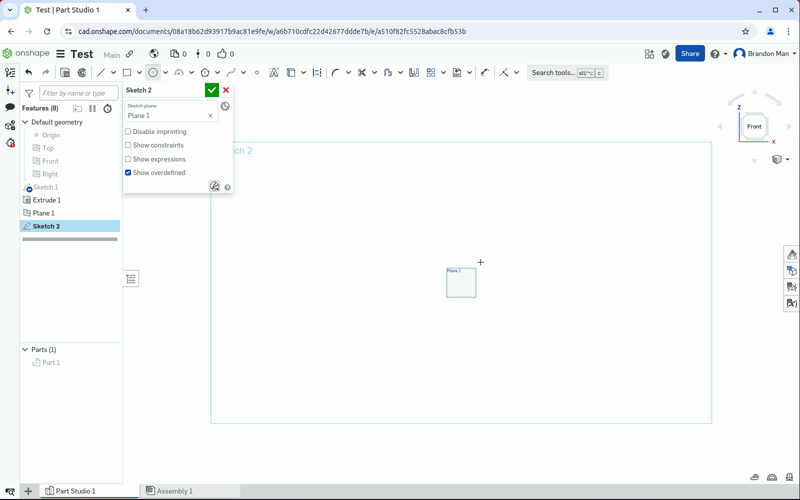
click(480, 261)
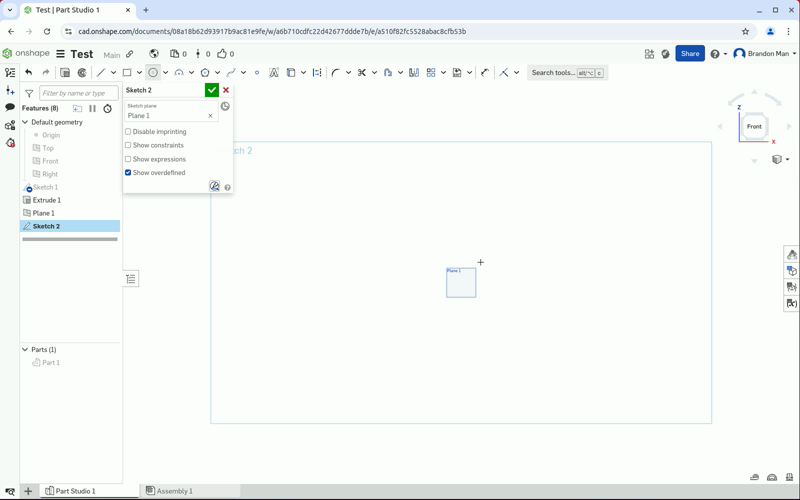
key_up(shift)
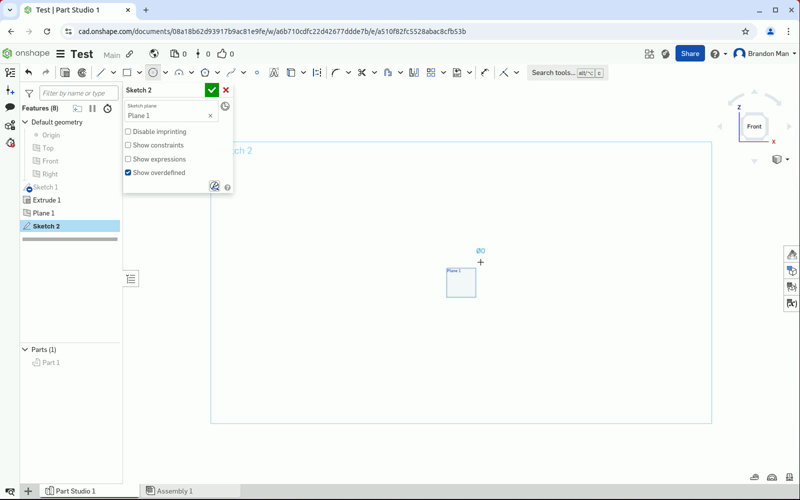
mouse_move(497, 261)
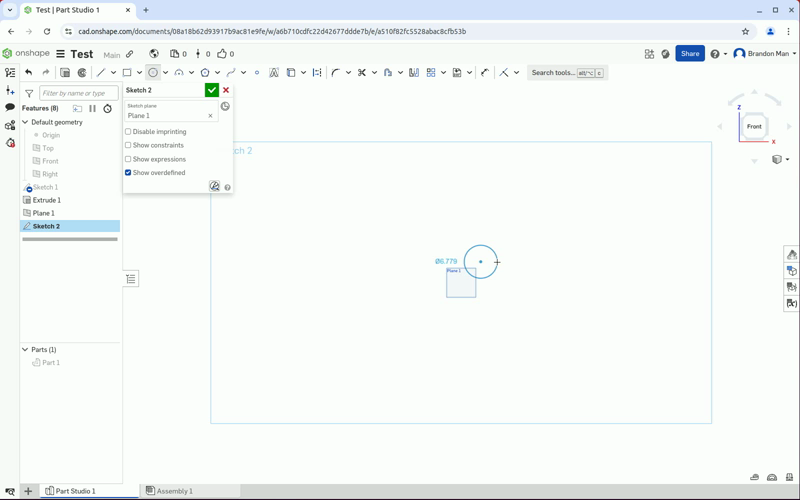
click(497, 261)
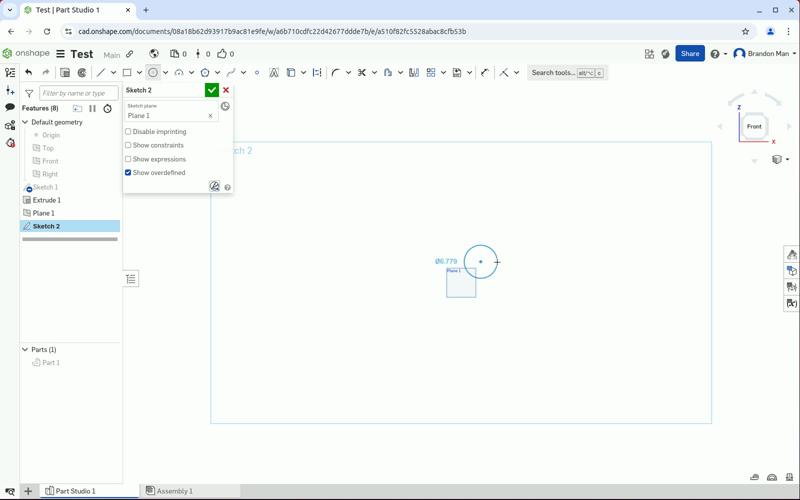
key(esc)
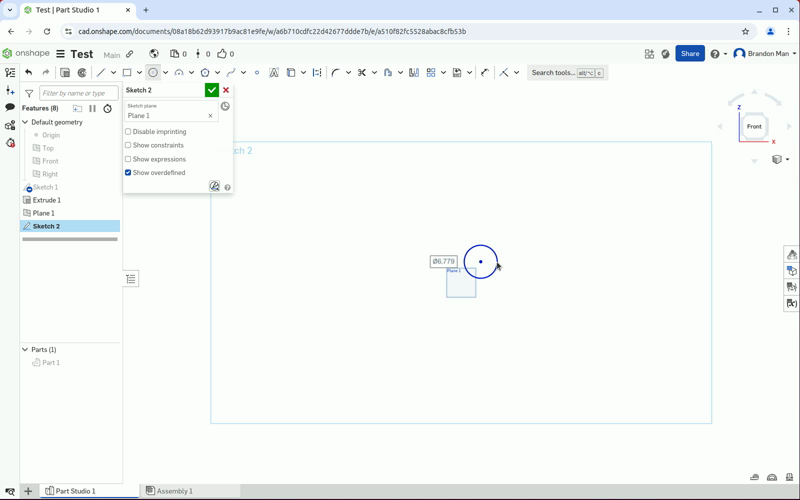
mouse_move(481, 266)
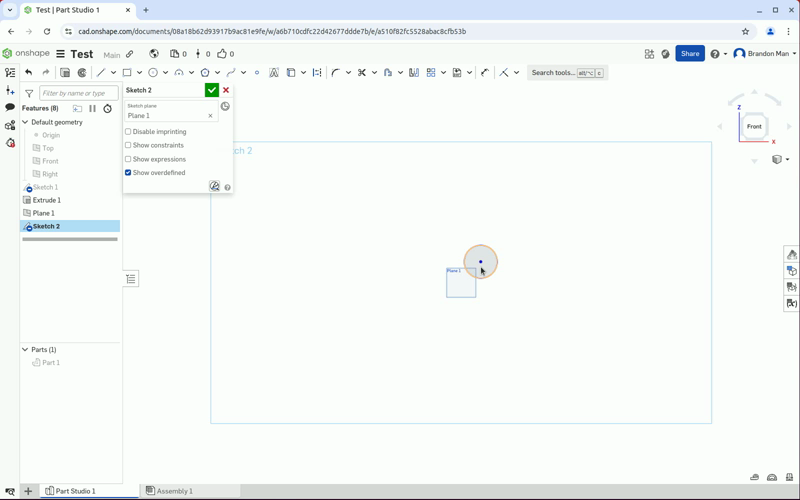
scroll(6)
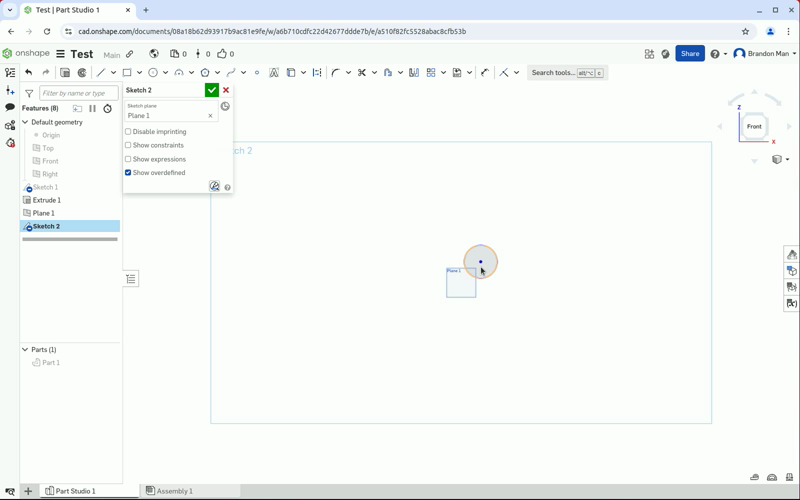
scroll(6)
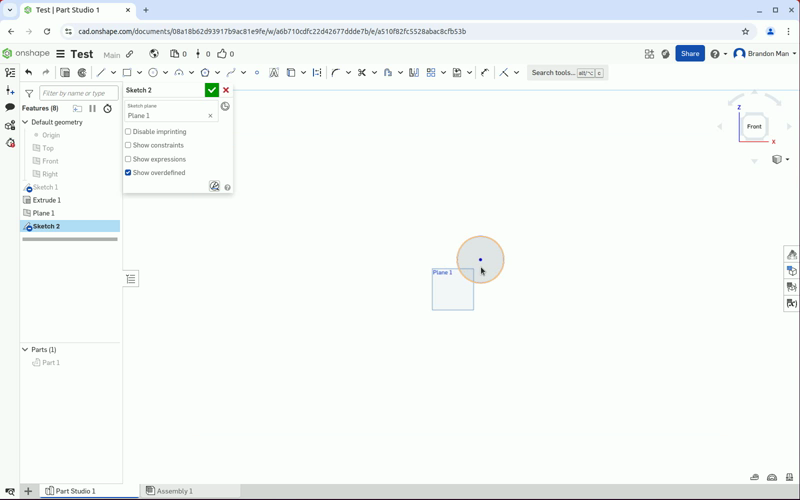
scroll(6)
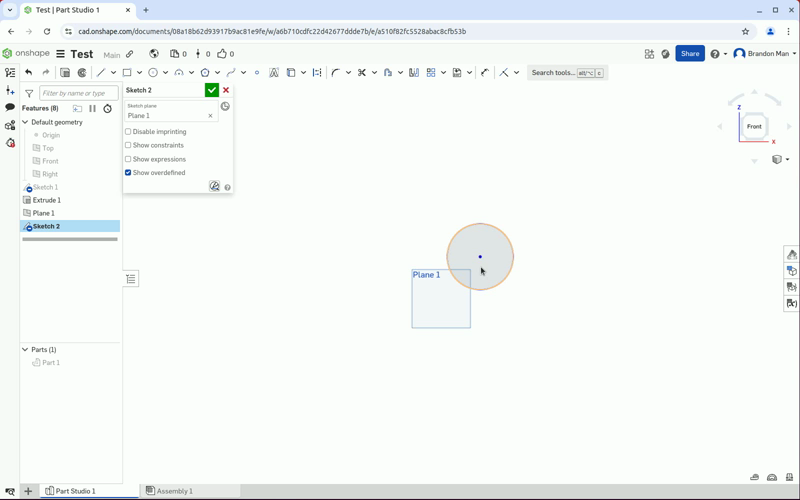
scroll(6)
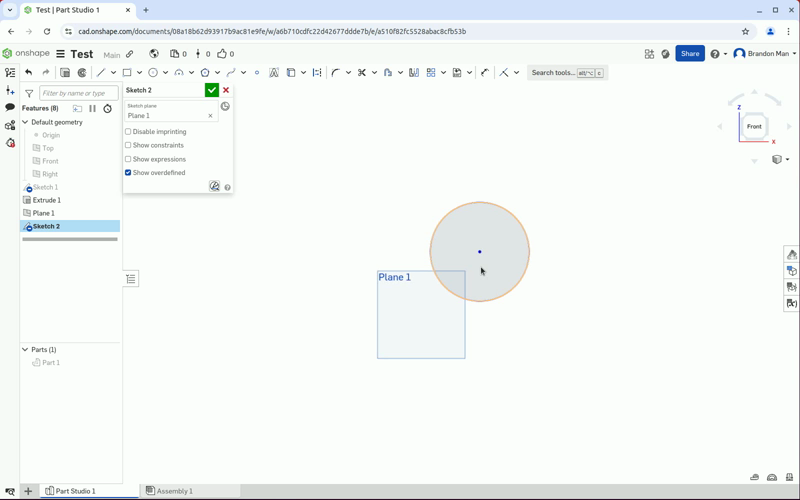
scroll(6)
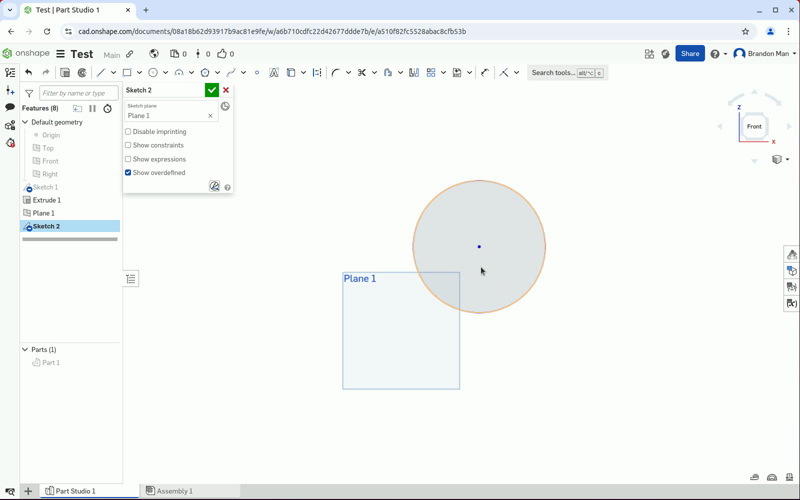
scroll(6)
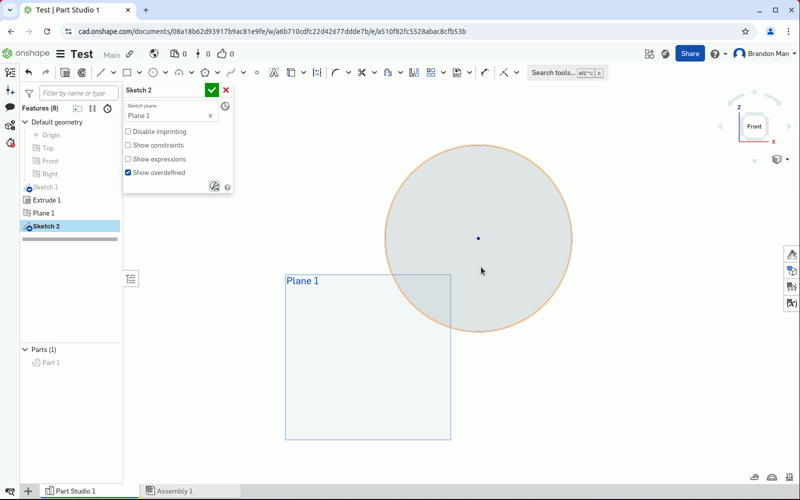
scroll(6)
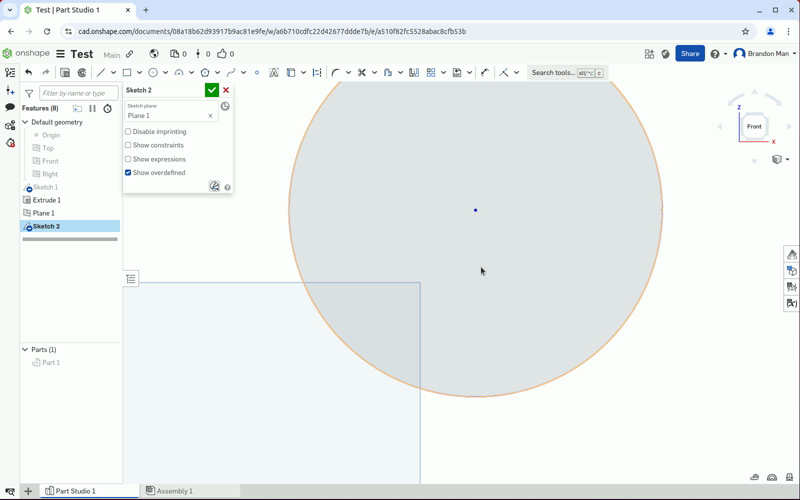
click(481, 266)
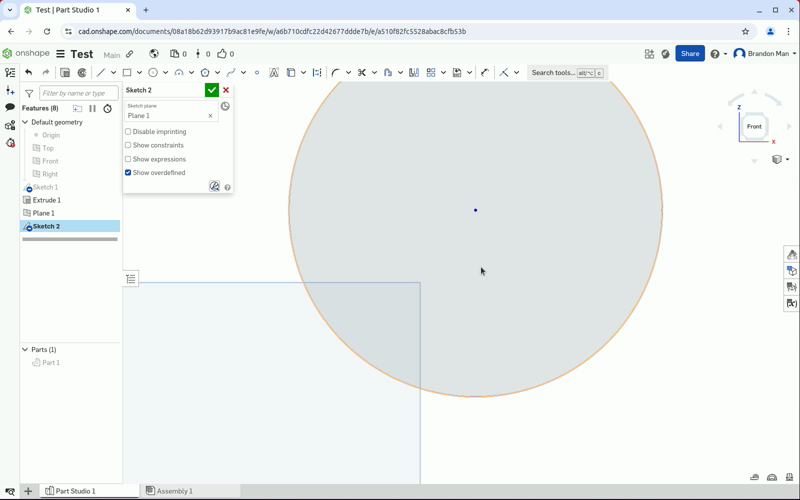
scroll(-6)
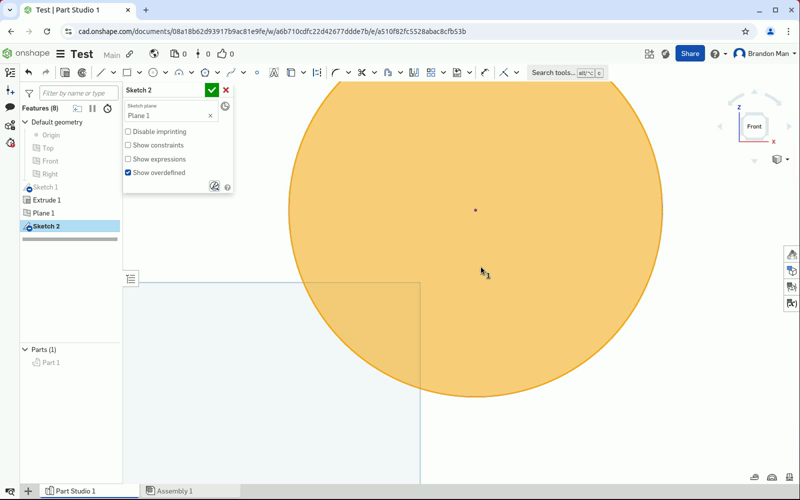
scroll(-6)
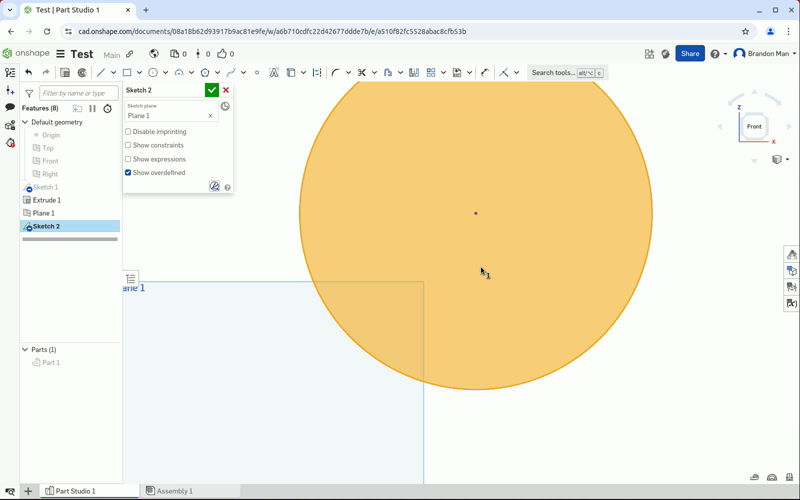
scroll(-6)
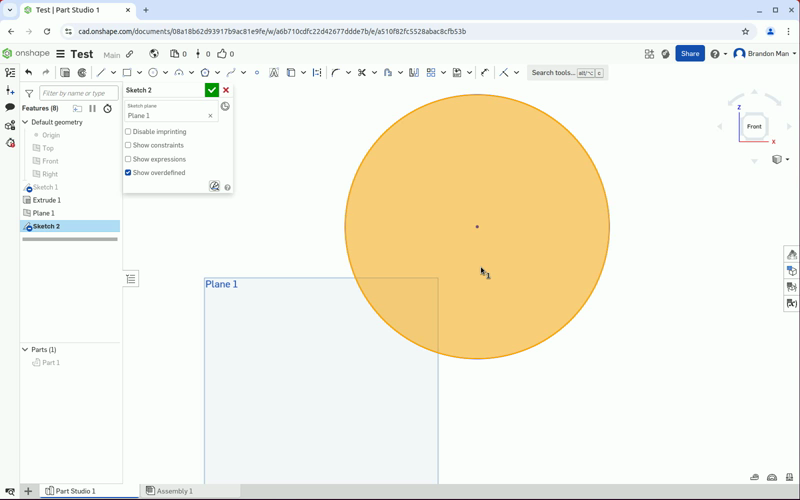
scroll(-6)
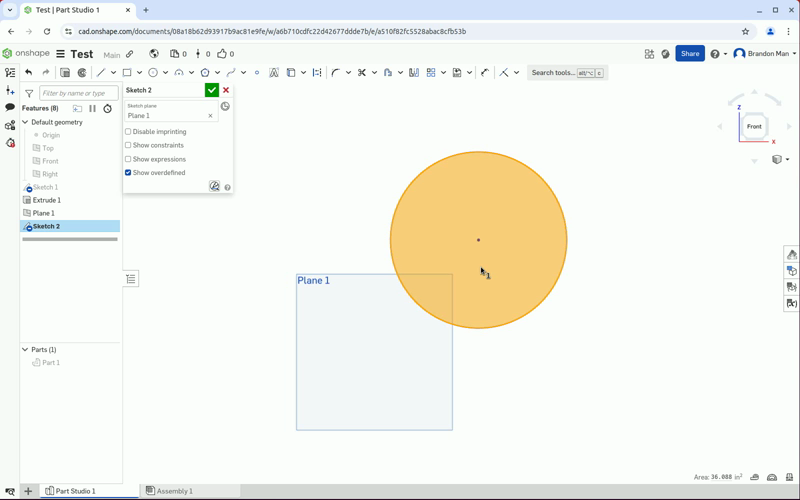
scroll(-6)
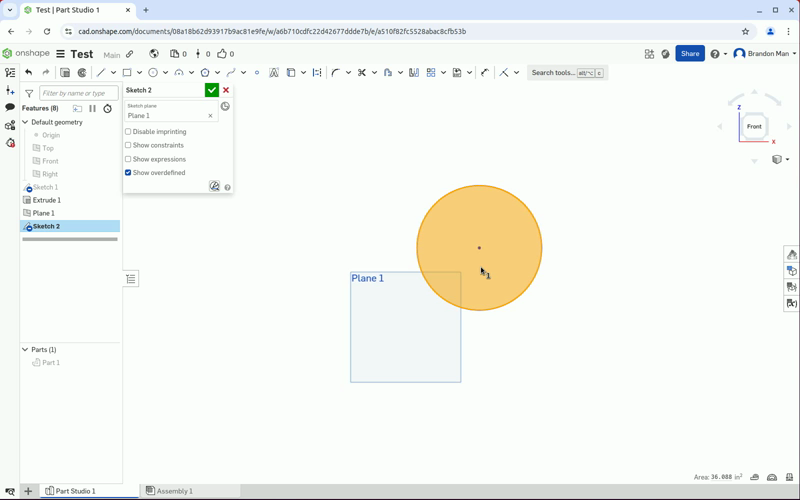
scroll(-6)
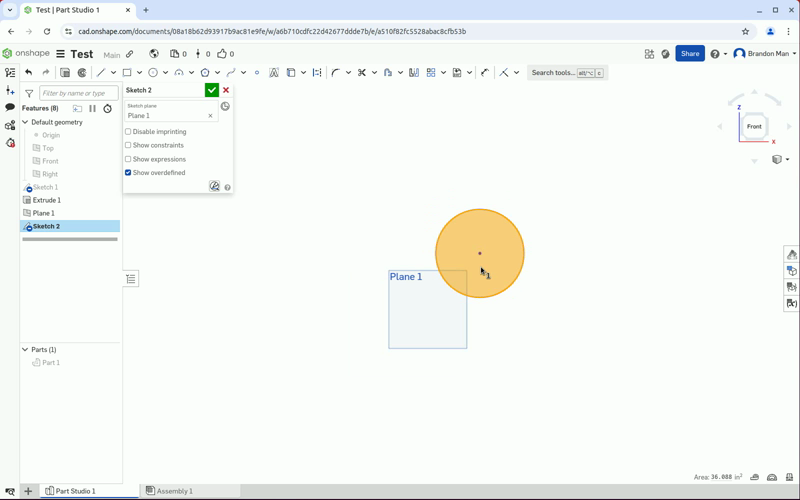
scroll(-6)
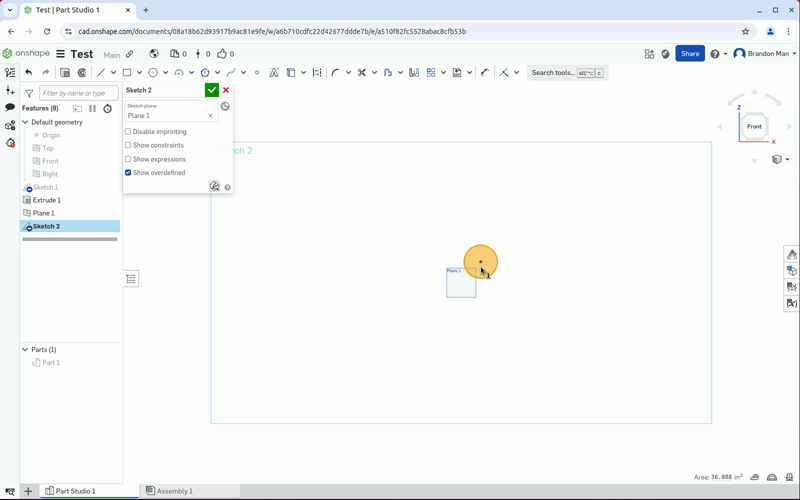
mouse_move(73, 352)
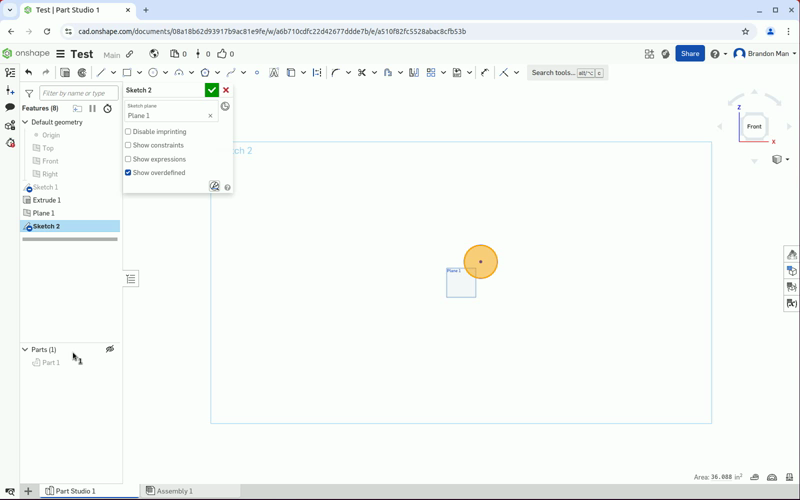
key(shift+y)
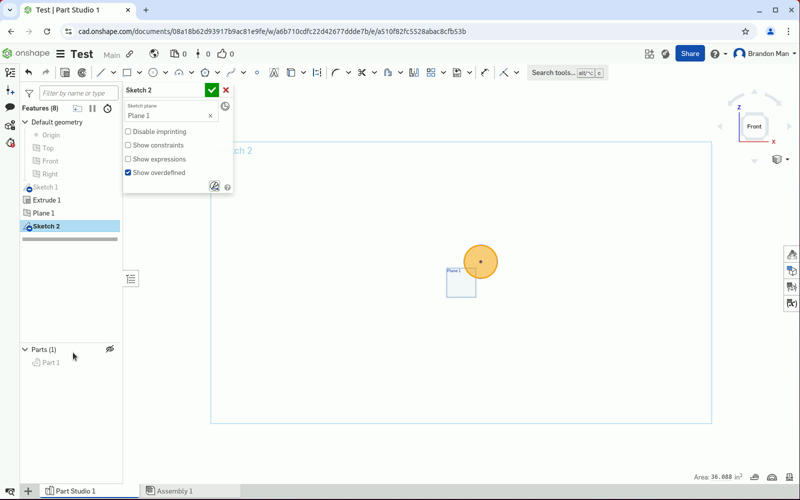
key(shift+e)
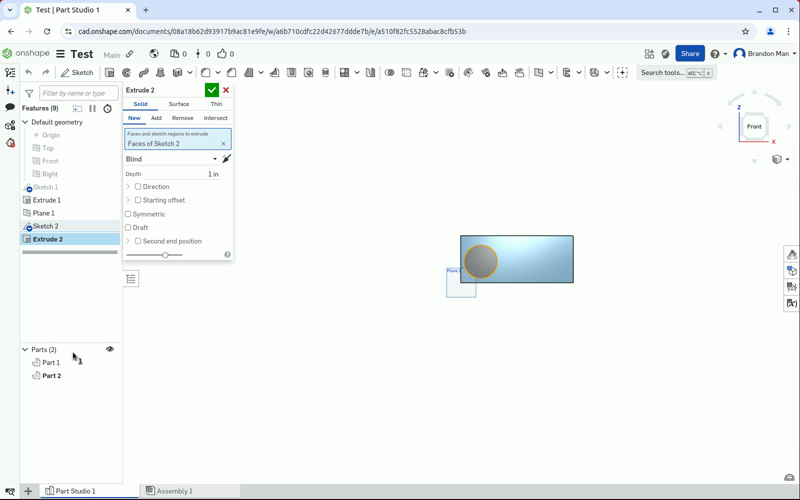
mouse_move(143, 106)
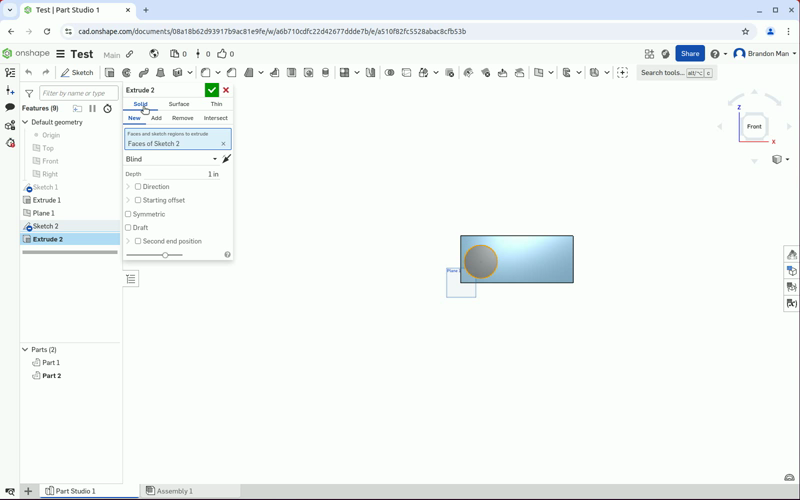
click(143, 106)
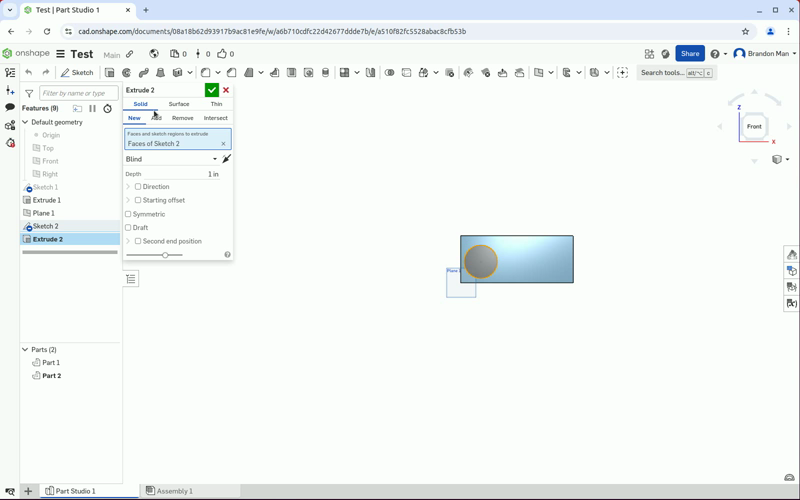
mouse_move(186, 120)
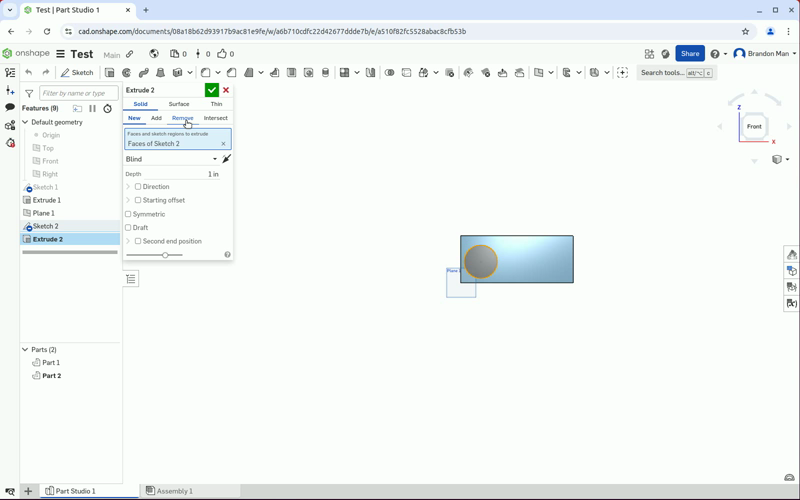
click(186, 120)
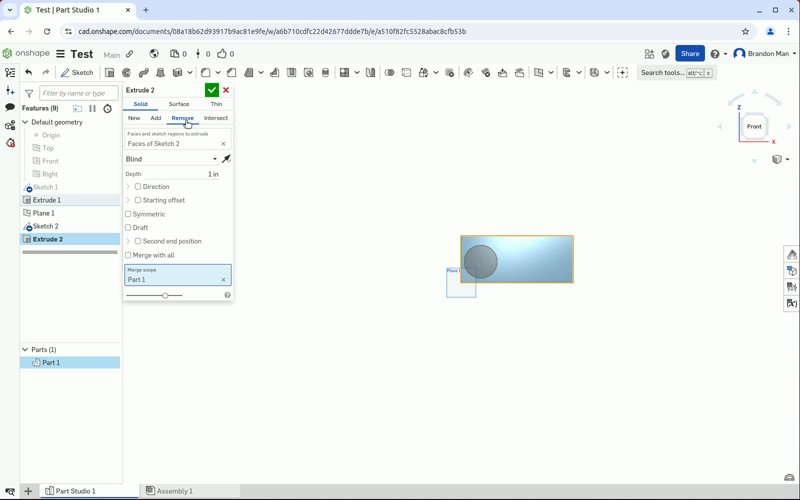
key(tab, 4)
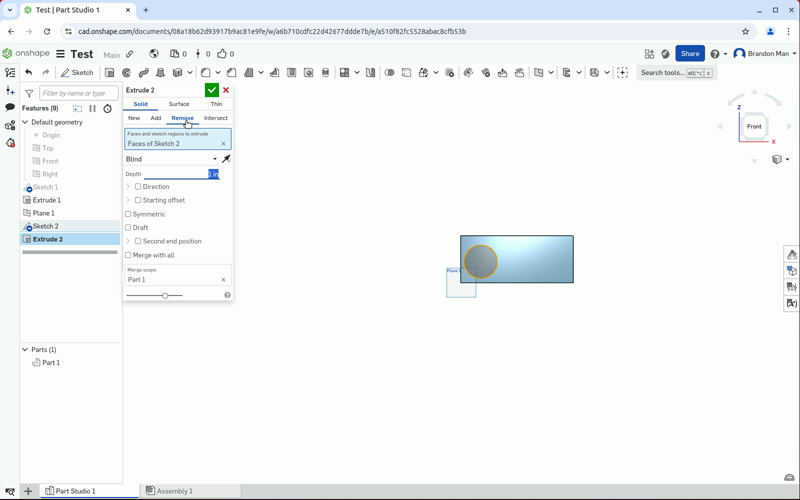
text(2.166)
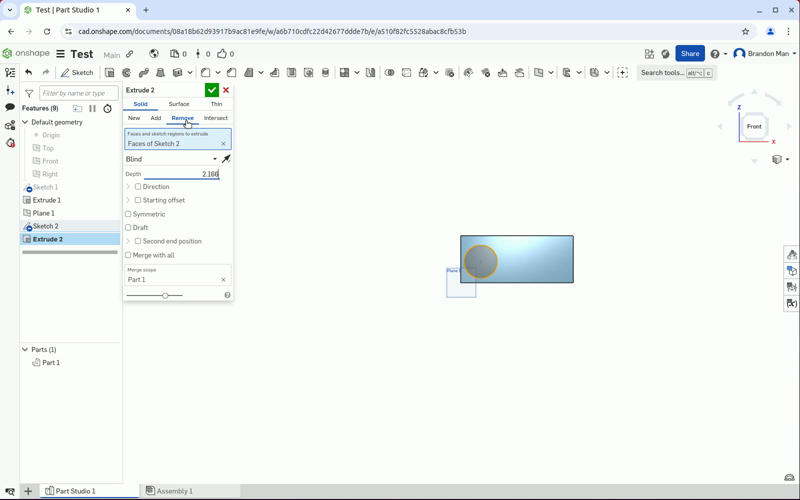
key(tab, 6)
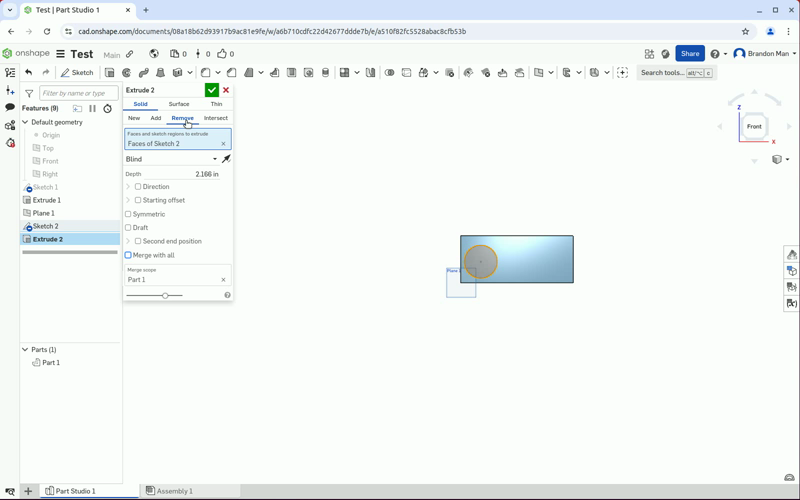
key(space)
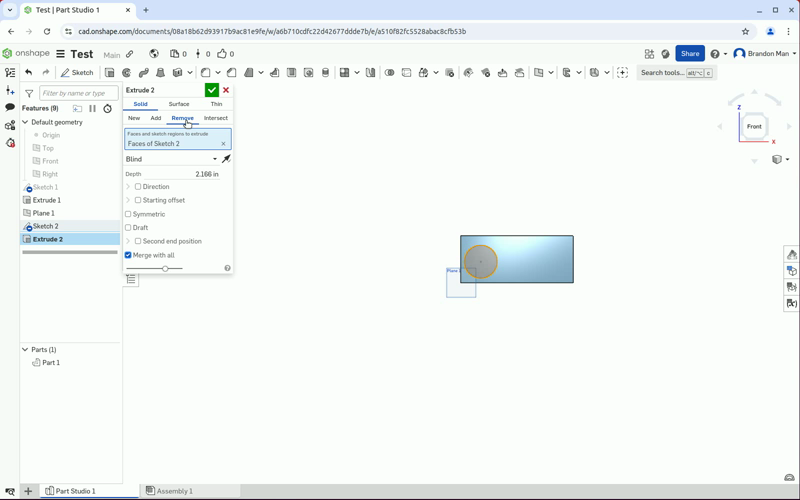
key(enter)
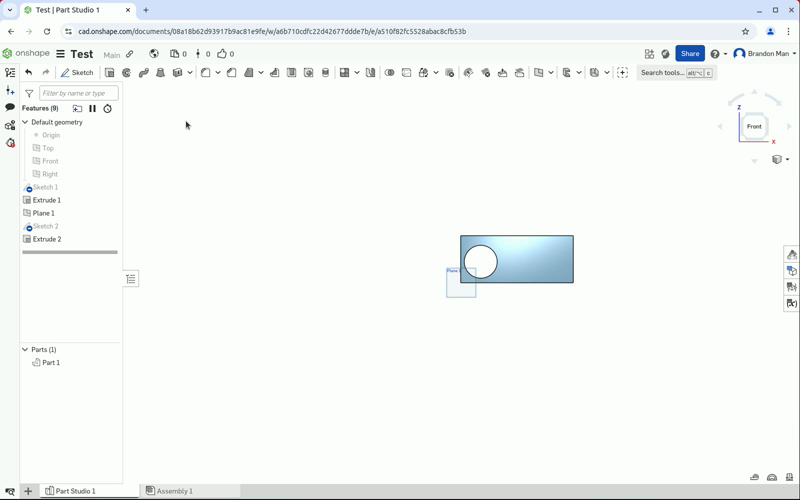
key(shift+h)
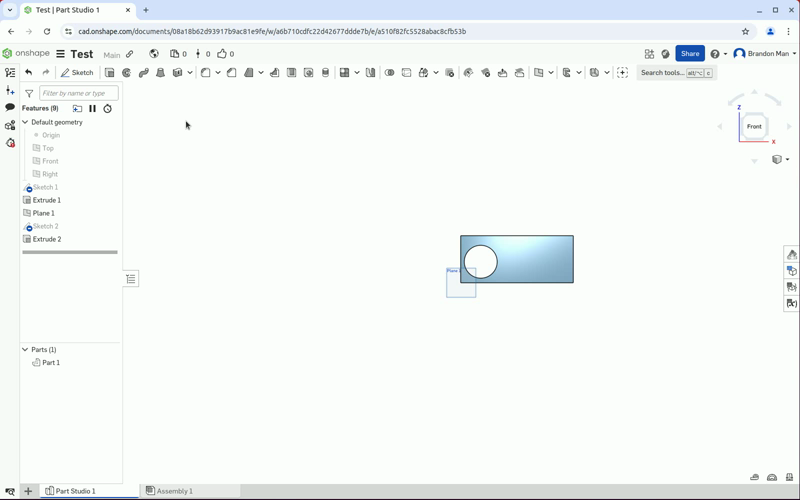
key(shift+h)
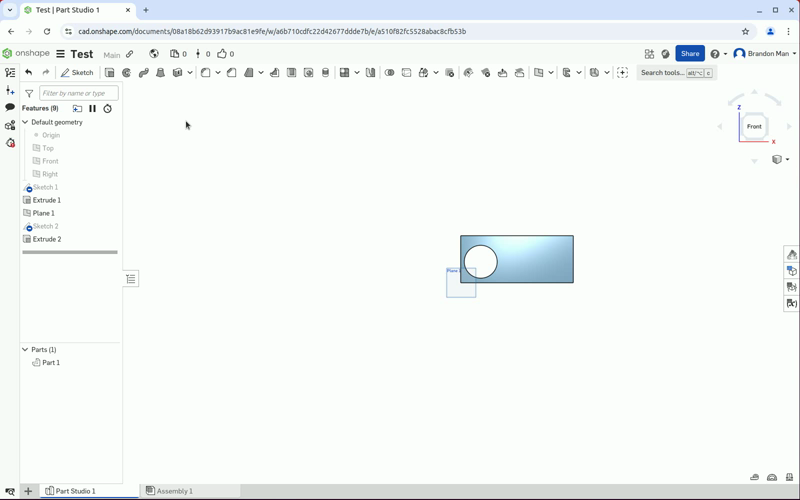
mouse_move(73, 189)
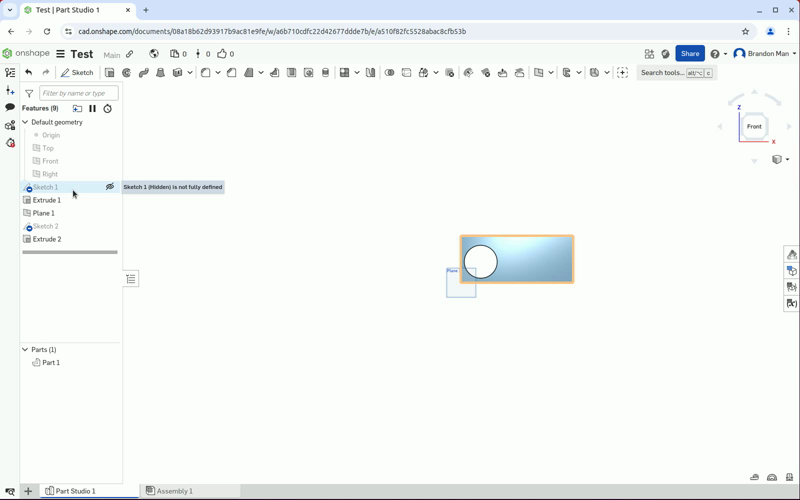
click(73, 189)
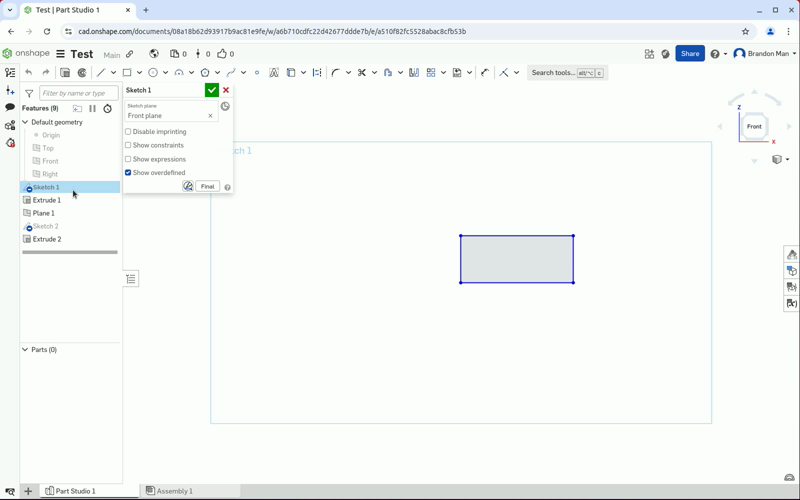
mouse_move(229, 92)
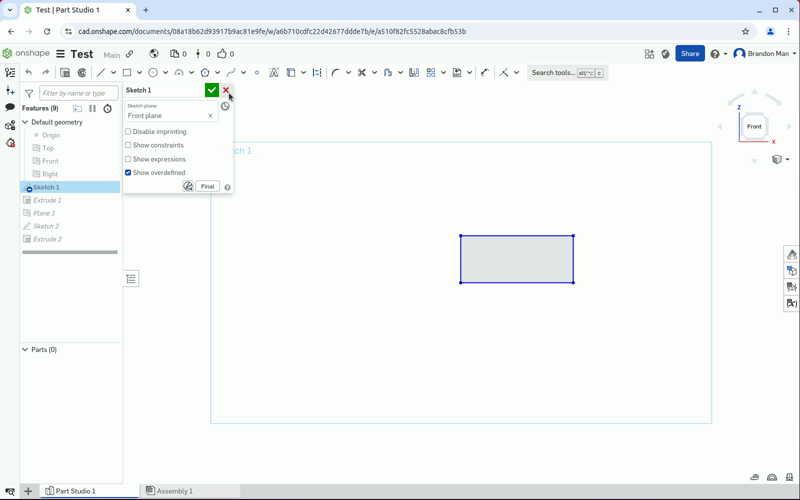
click(229, 92)
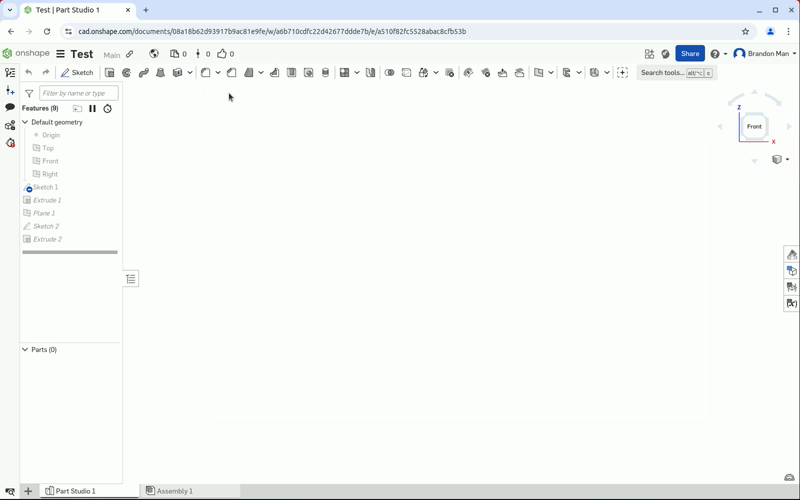
key(shift+s)
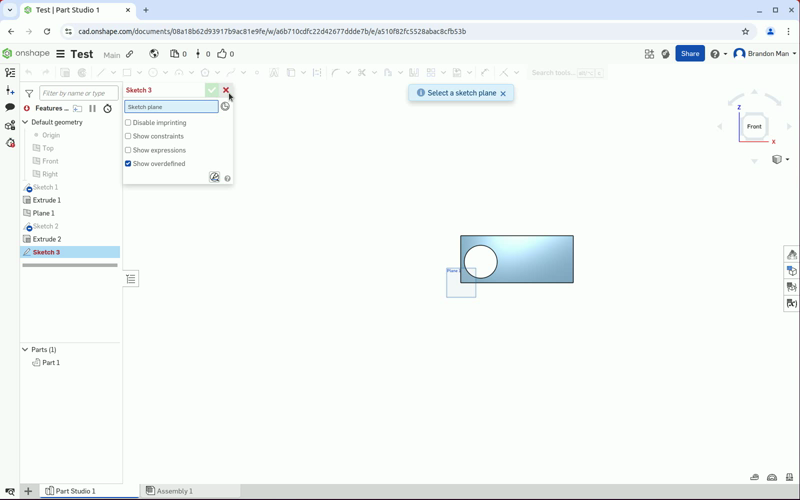
mouse_move(73, 215)
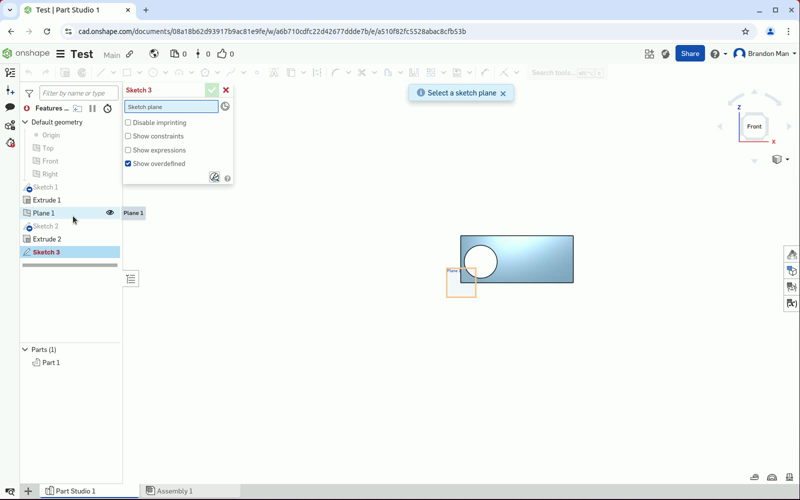
click(73, 215)
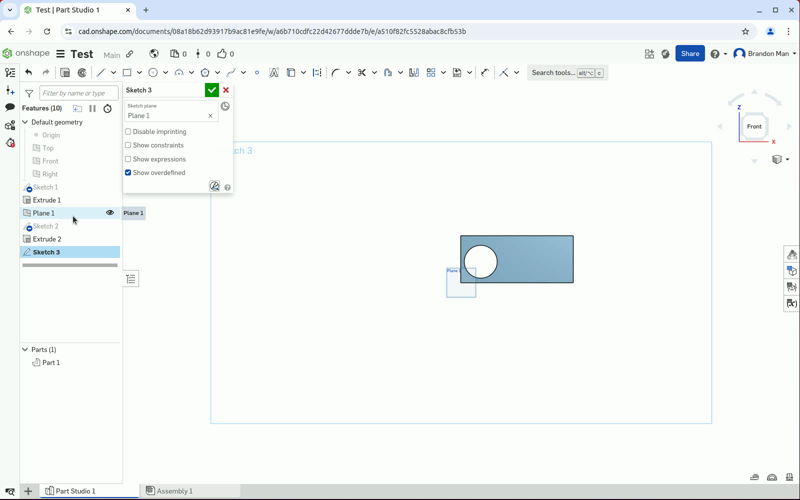
mouse_move(73, 352)
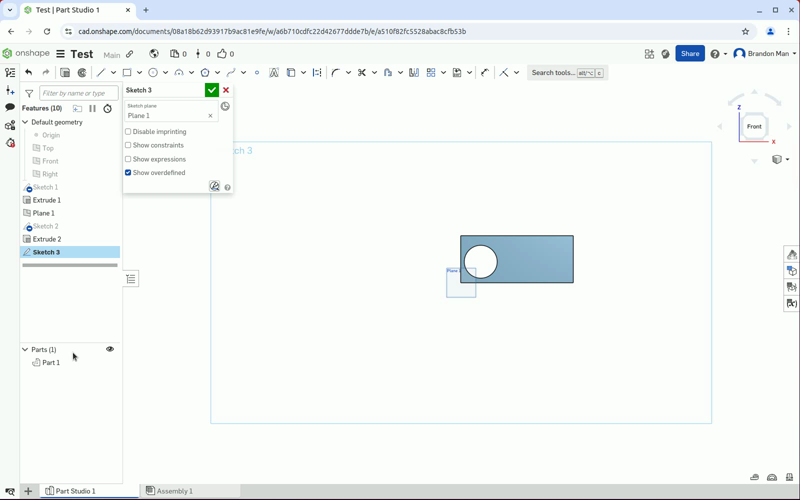
key(y)
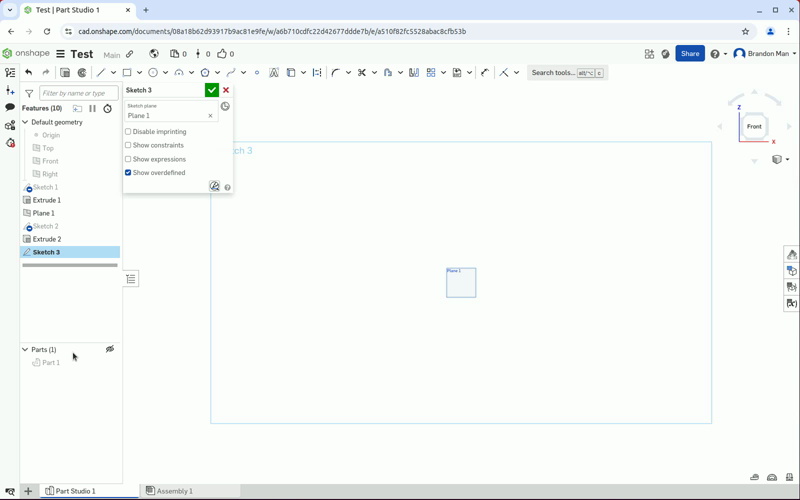
key(c)
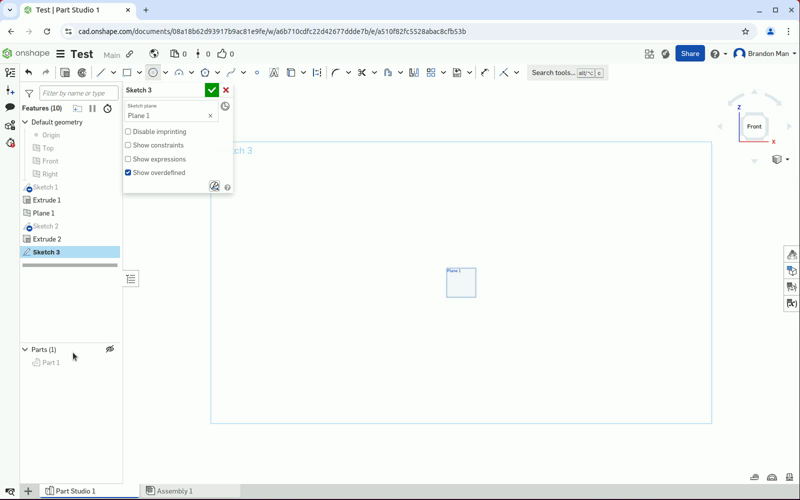
key_down(shift)
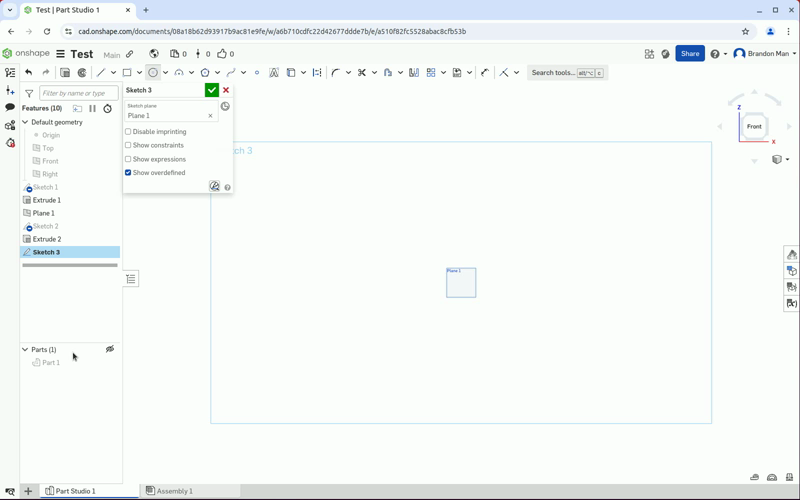
mouse_move(554, 261)
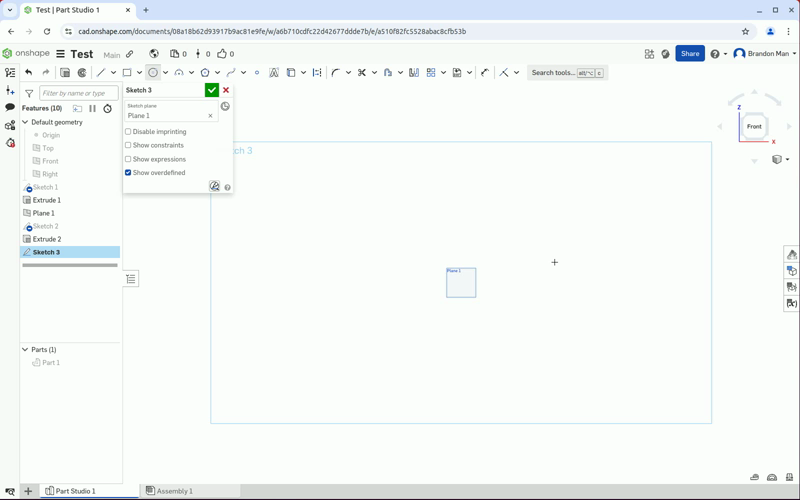
click(554, 261)
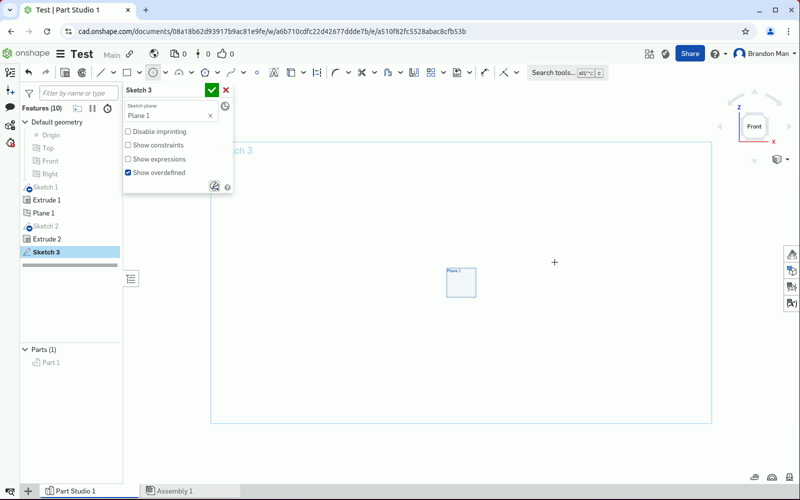
key_up(shift)
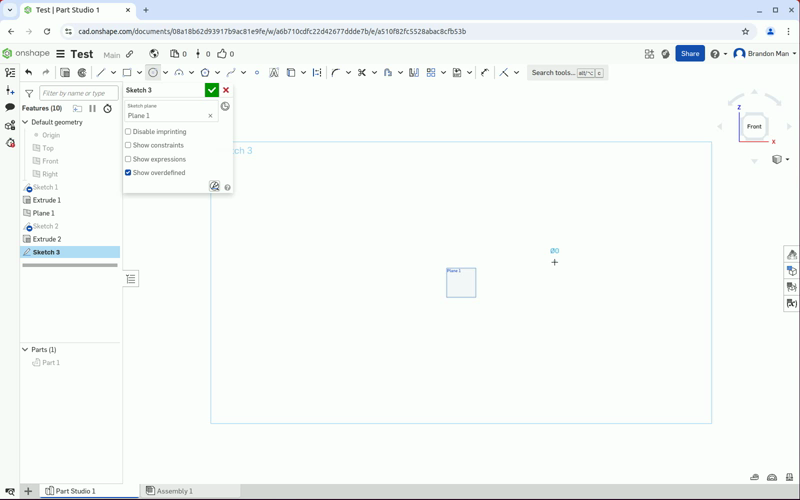
mouse_move(571, 261)
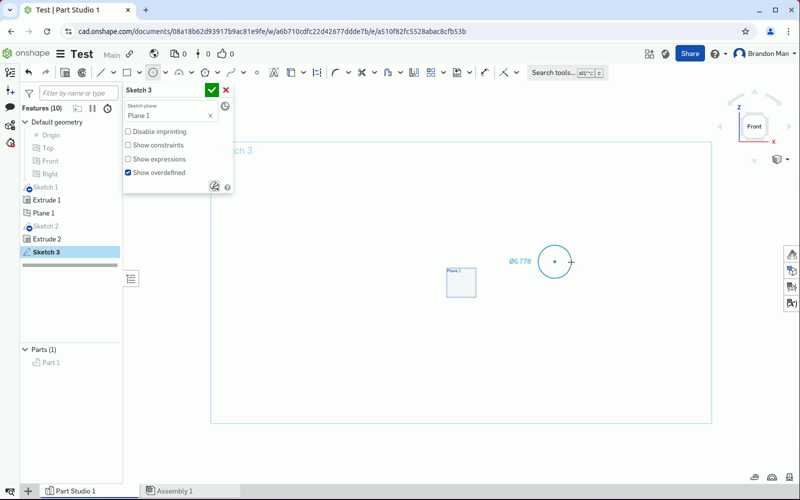
click(571, 261)
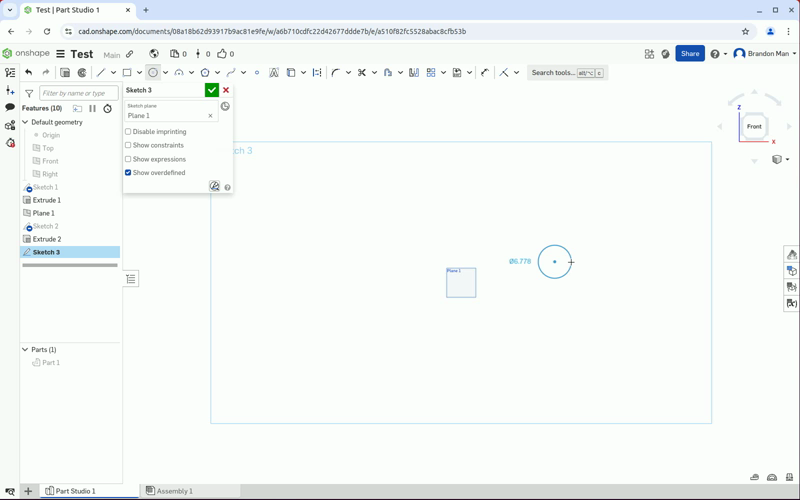
key(esc)
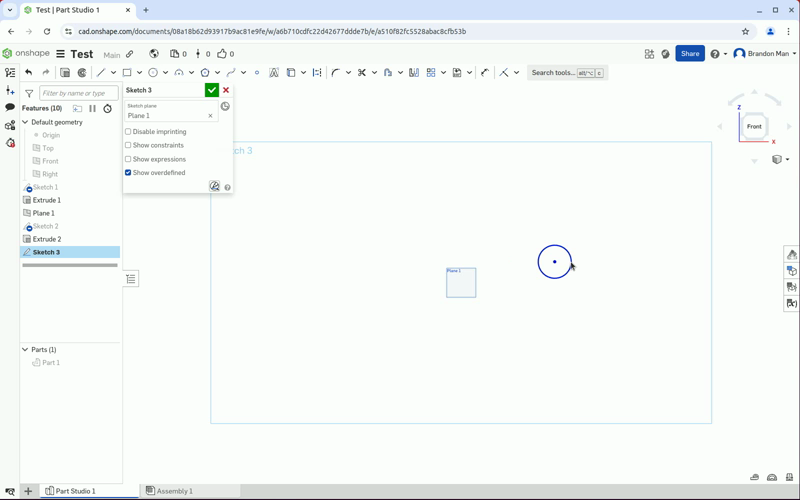
mouse_move(546, 261)
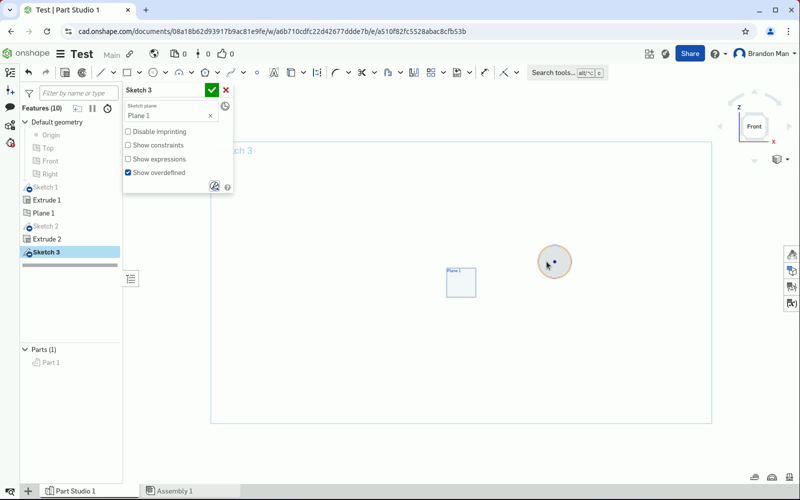
scroll(6)
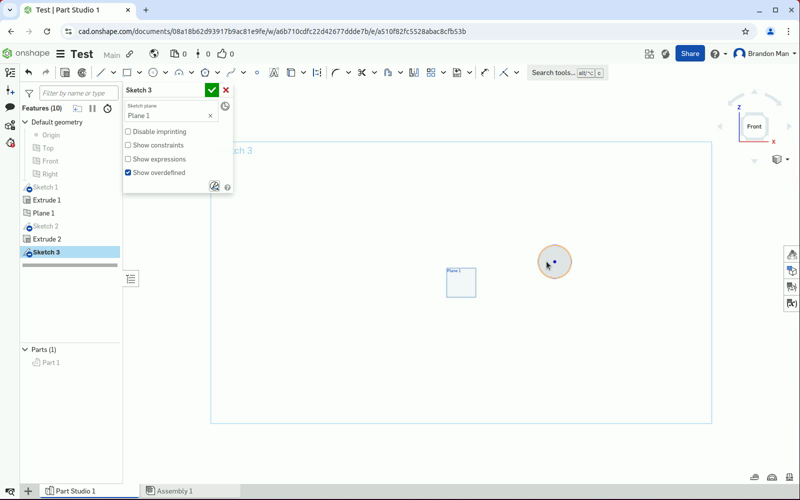
scroll(6)
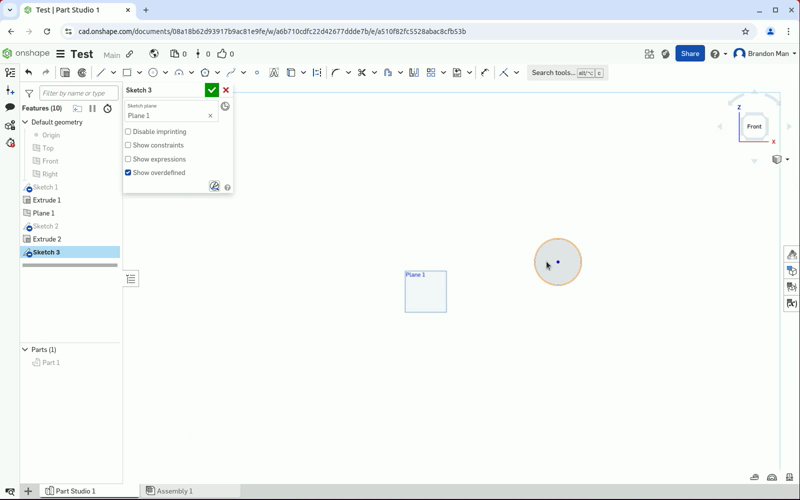
scroll(6)
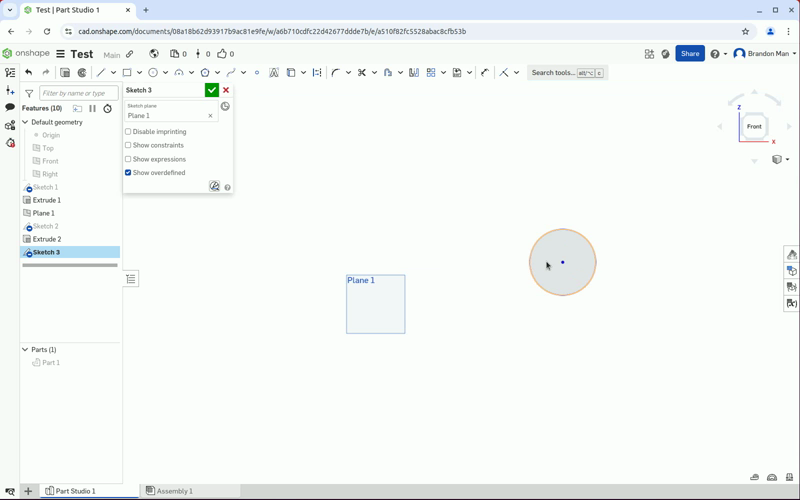
scroll(6)
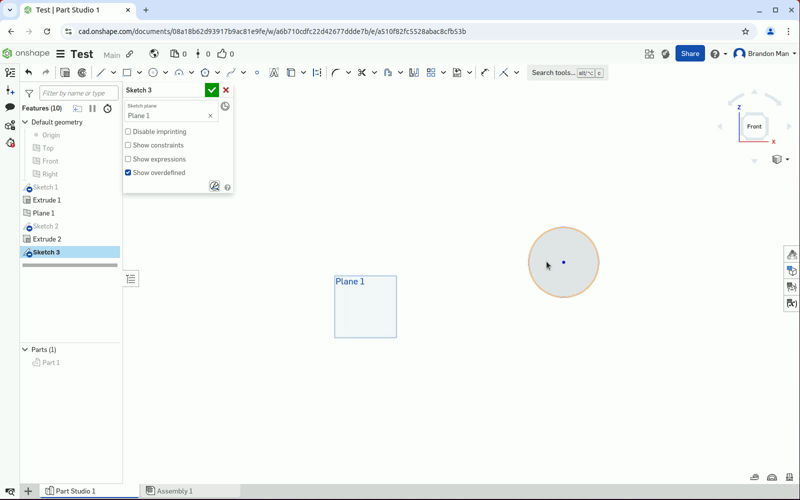
scroll(6)
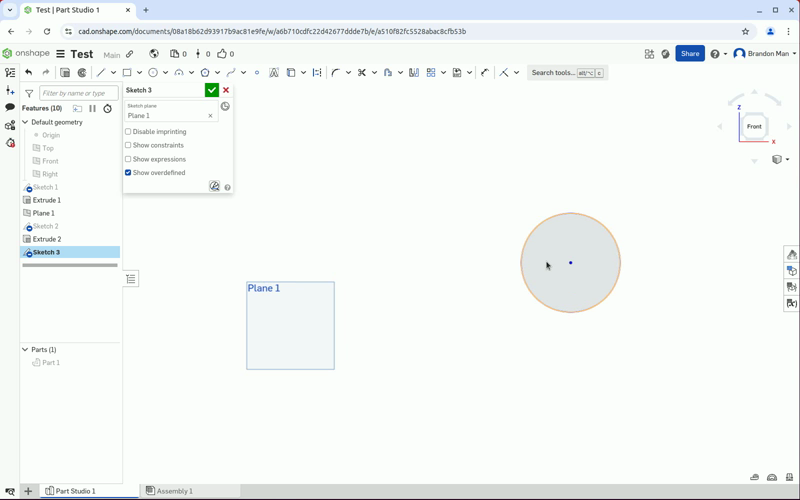
scroll(6)
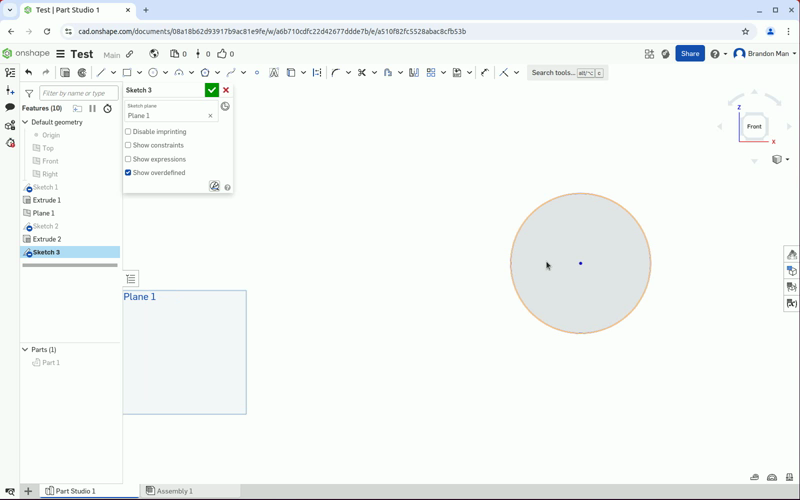
scroll(6)
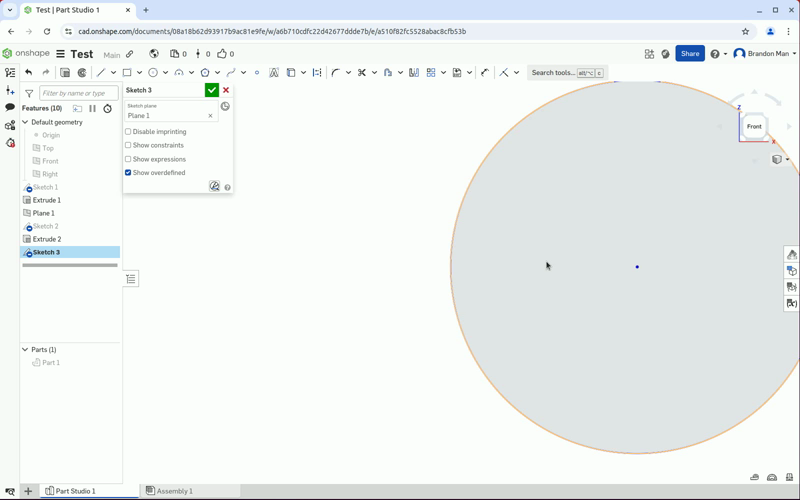
click(546, 261)
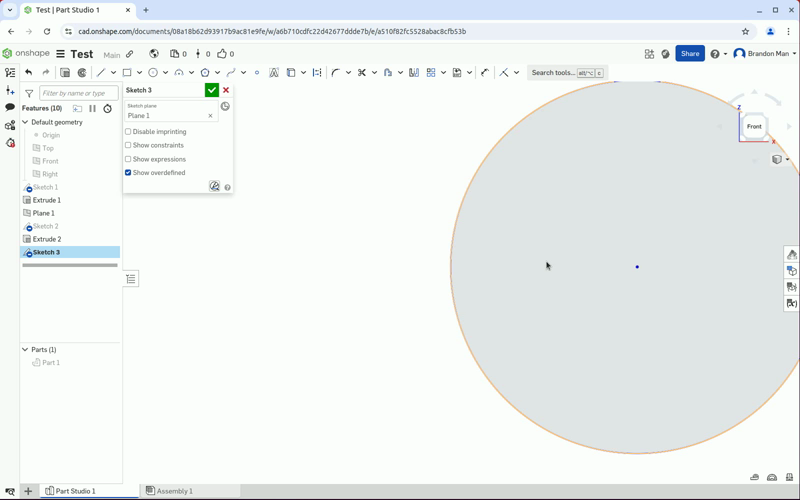
scroll(-6)
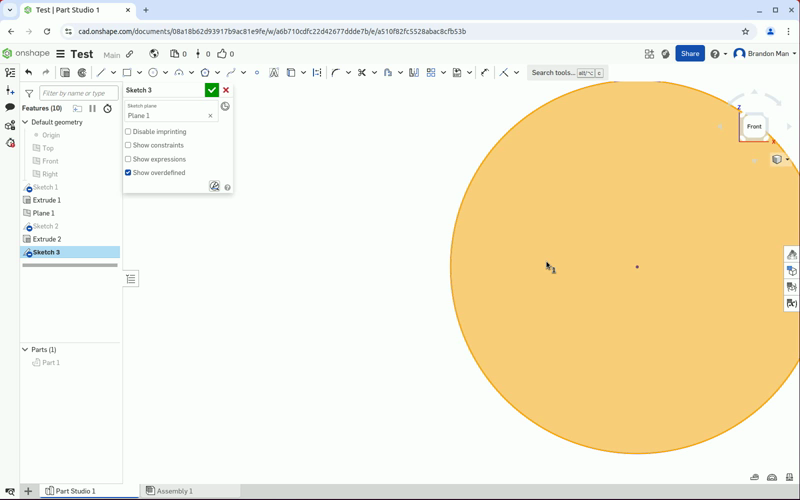
scroll(-6)
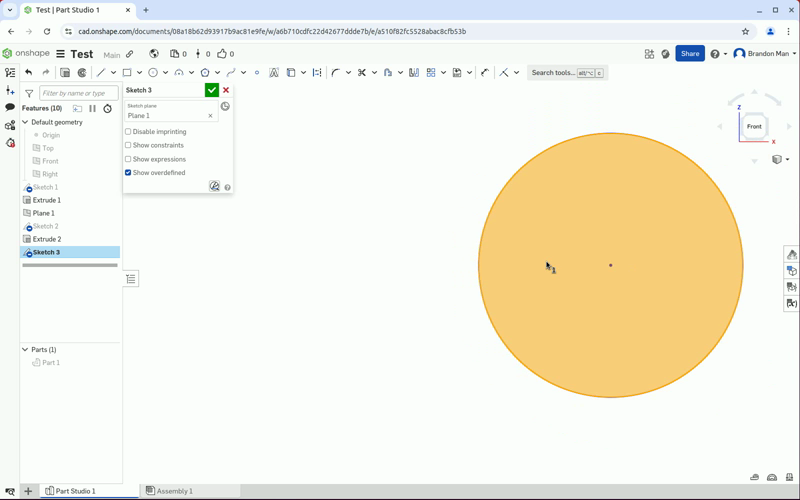
scroll(-6)
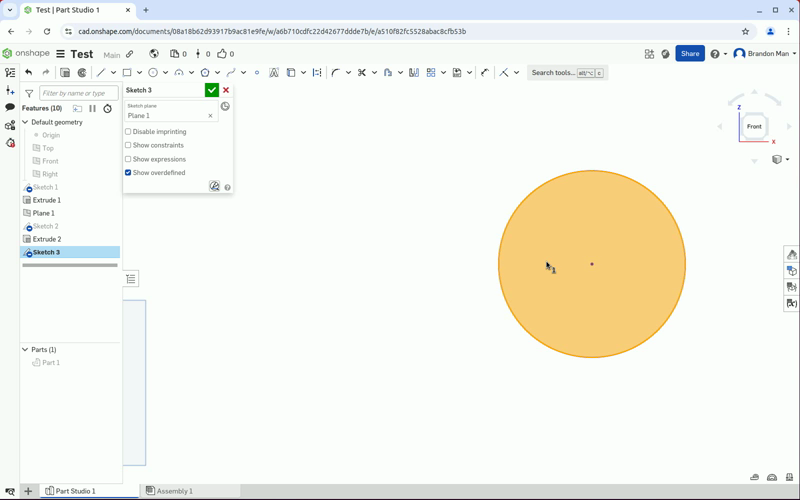
scroll(-6)
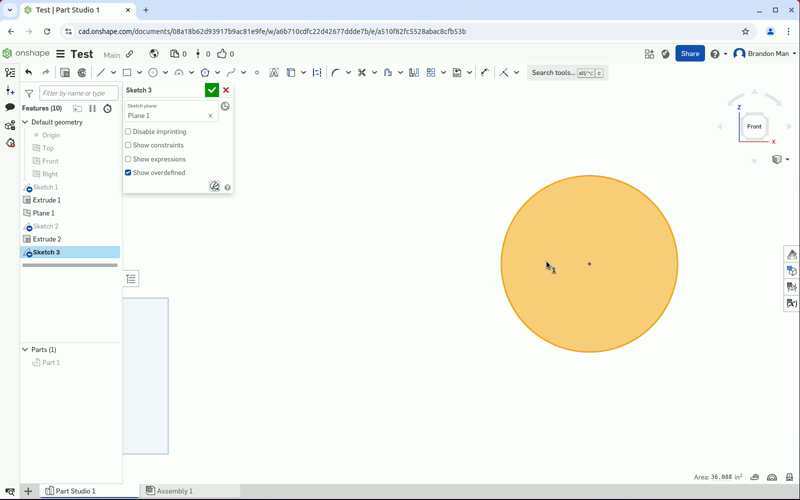
scroll(-6)
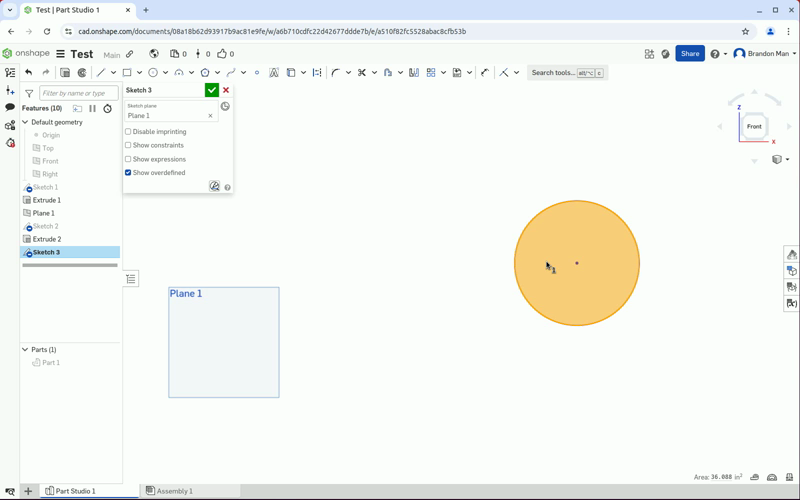
scroll(-6)
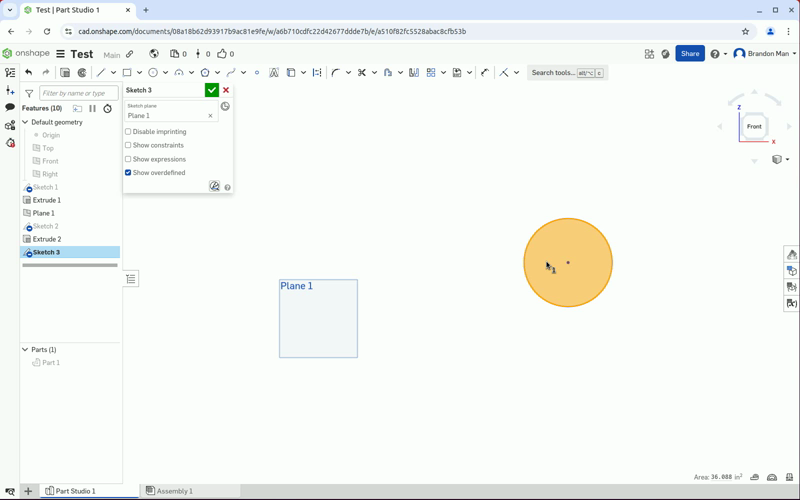
scroll(-6)
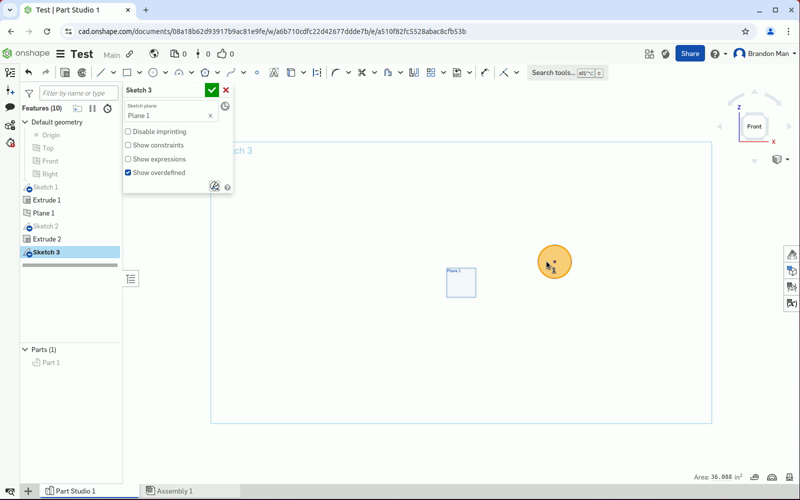
mouse_move(73, 352)
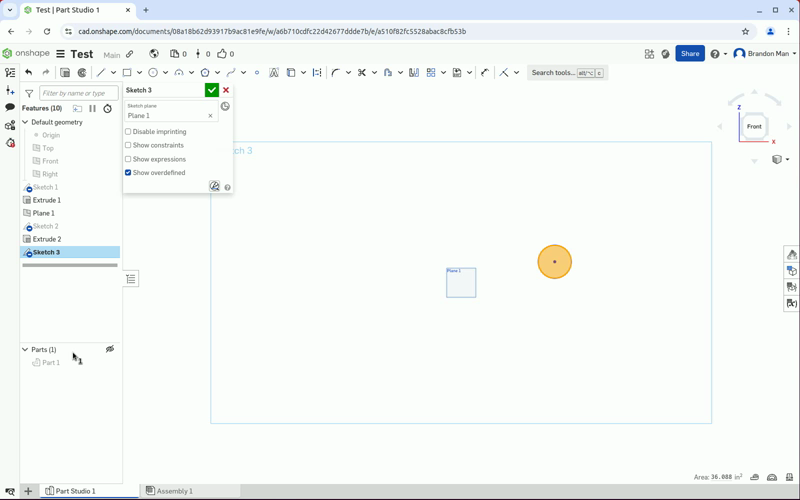
key(shift+y)
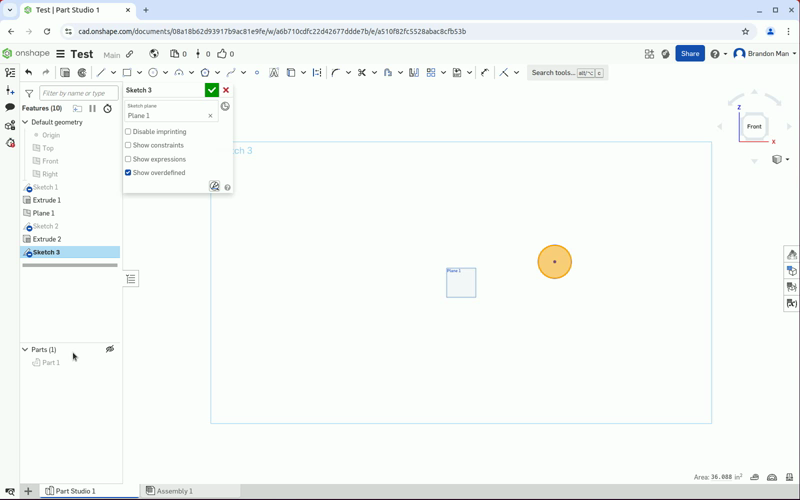
key(shift+e)
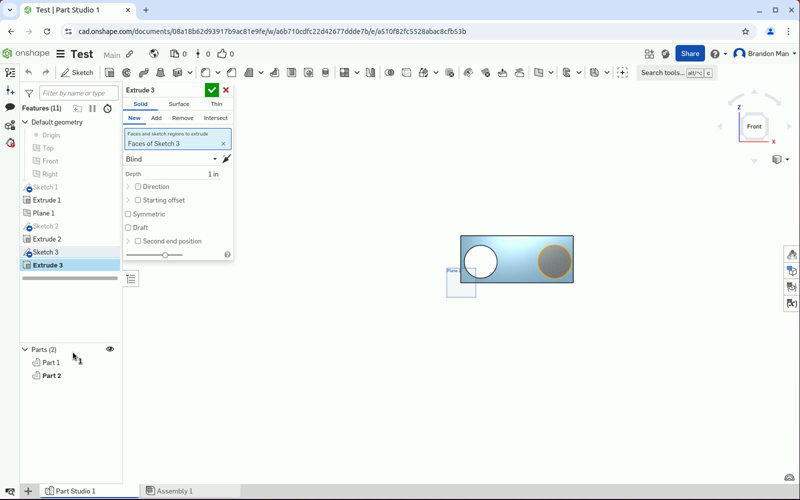
mouse_move(143, 106)
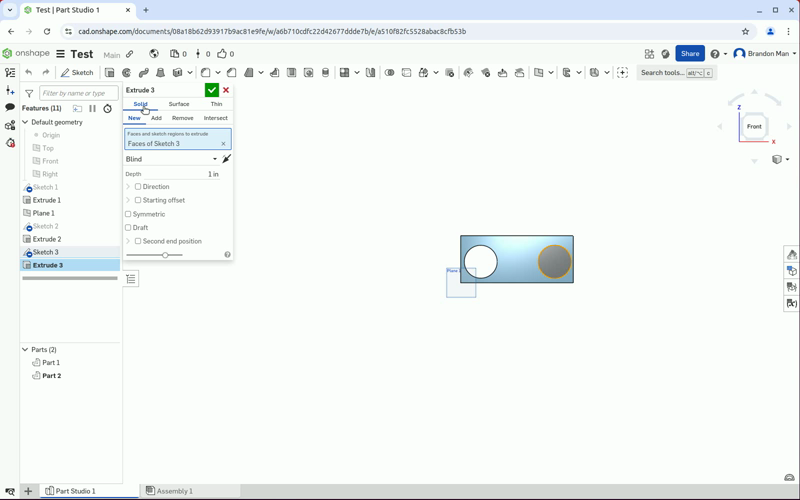
click(143, 106)
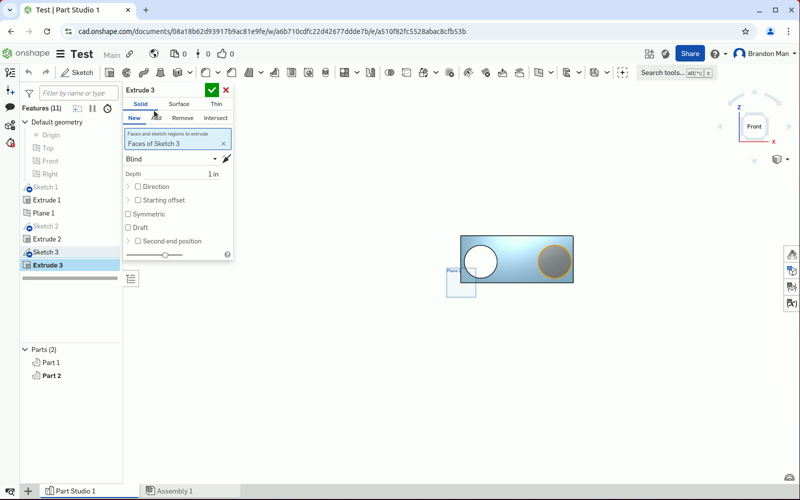
mouse_move(186, 120)
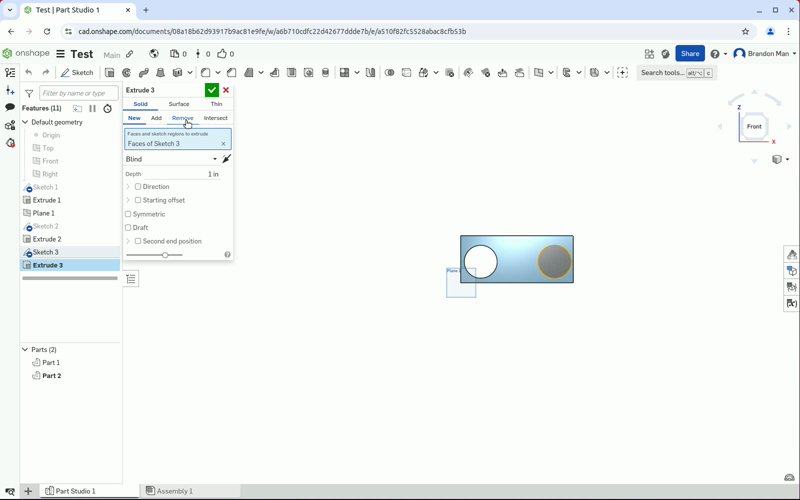
click(186, 120)
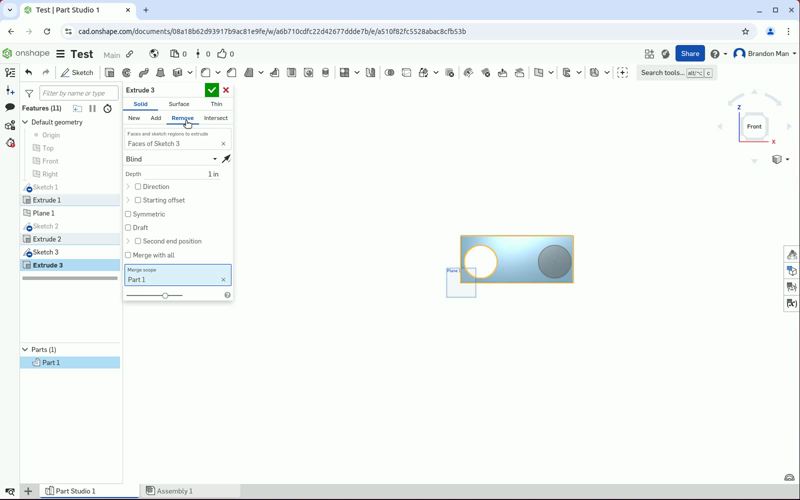
key(tab, 4)
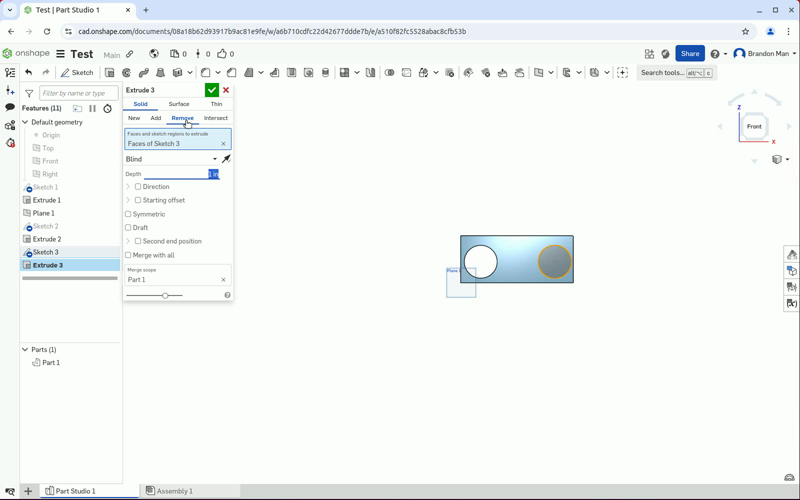
text(2.166)
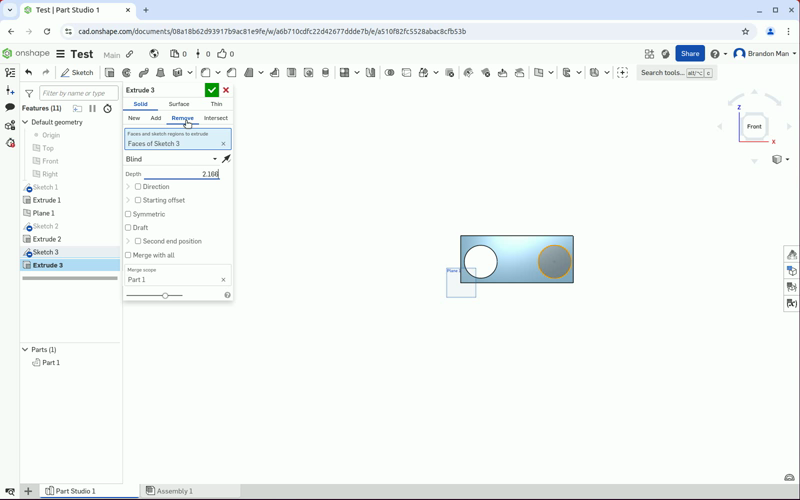
key(tab, 6)
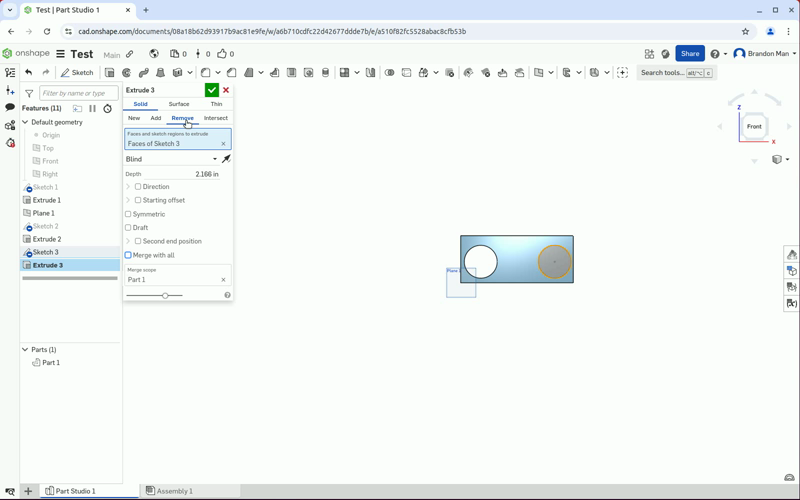
key(space)
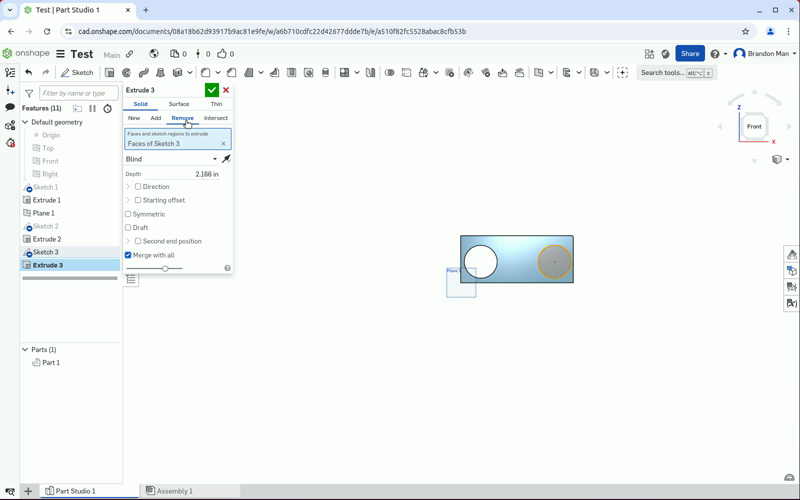
key(enter)
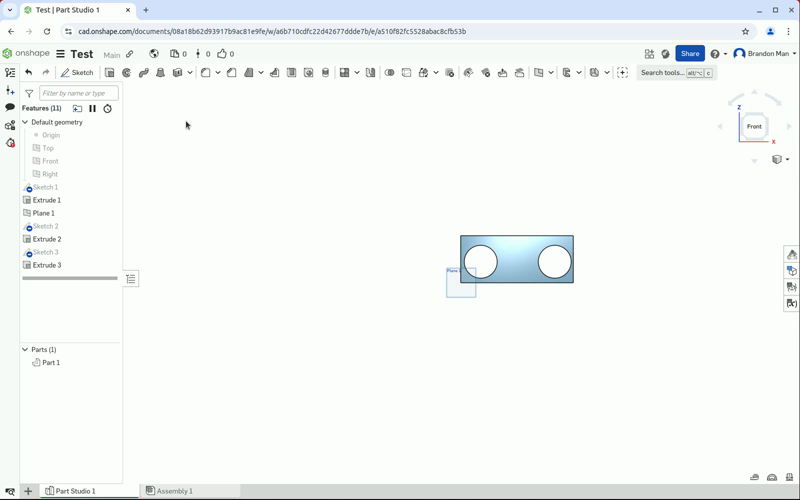
key(shift+h)
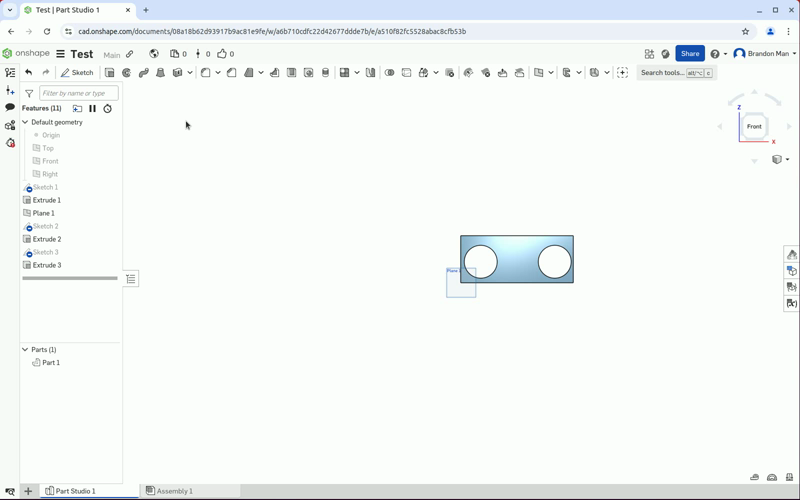
key(shift+h)
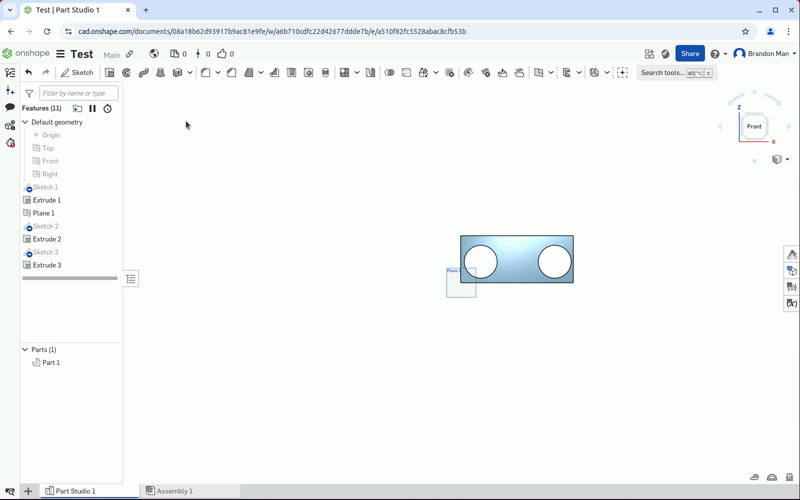
mouse_move(73, 189)
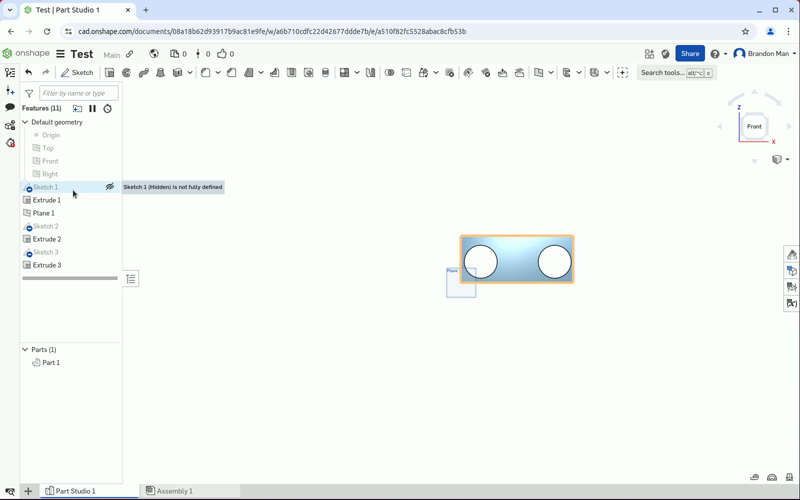
click(73, 189)
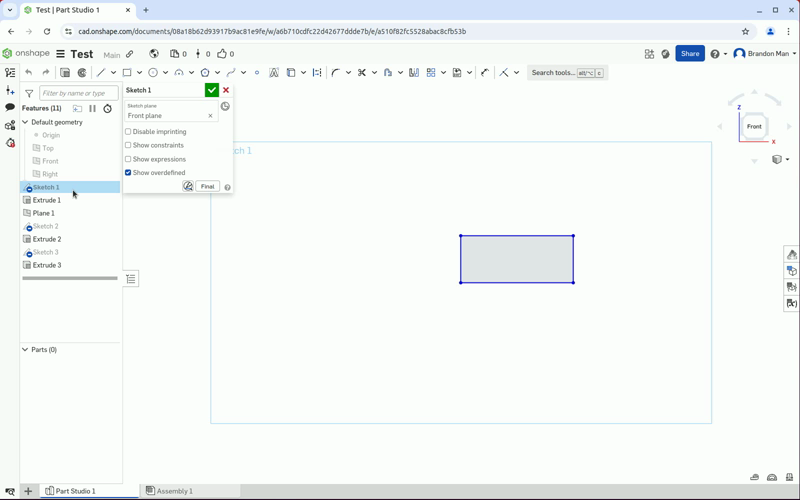
mouse_move(229, 92)
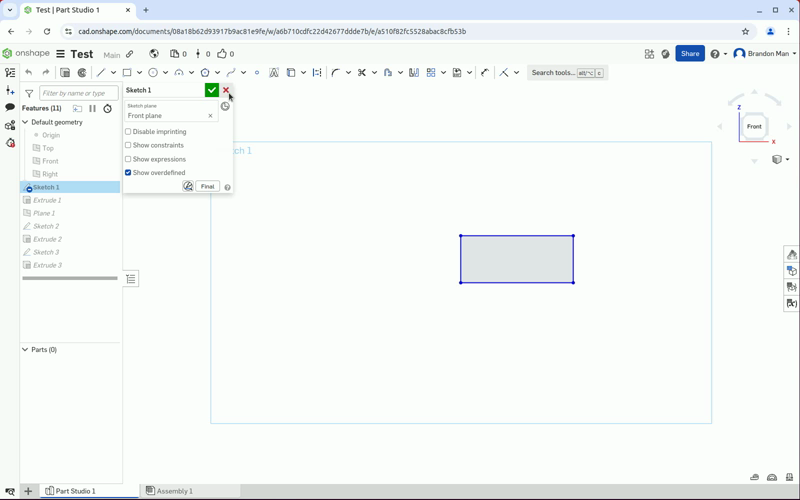
click(229, 92)
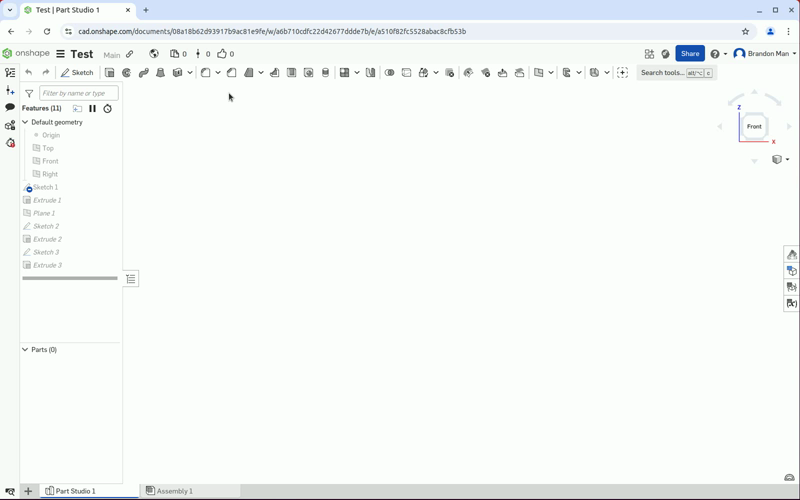
key(shift+s)
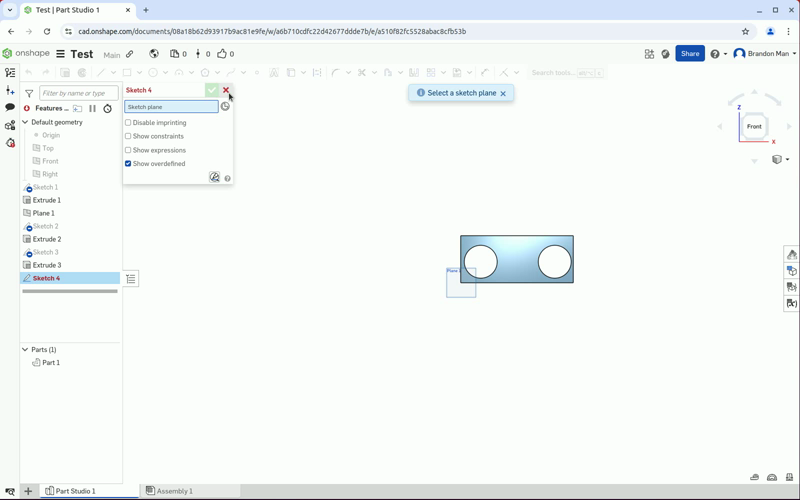
mouse_move(73, 215)
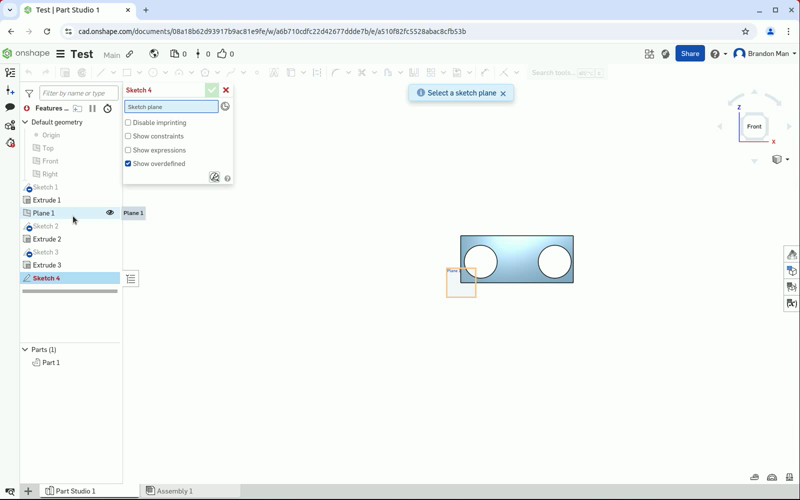
click(73, 215)
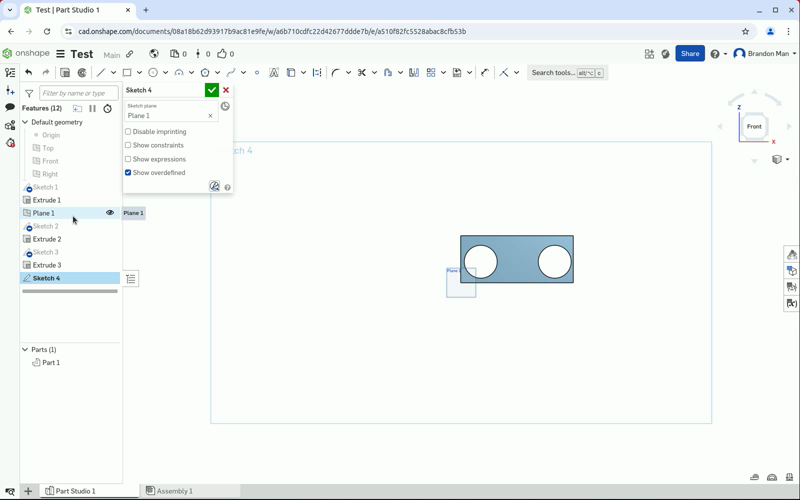
mouse_move(73, 352)
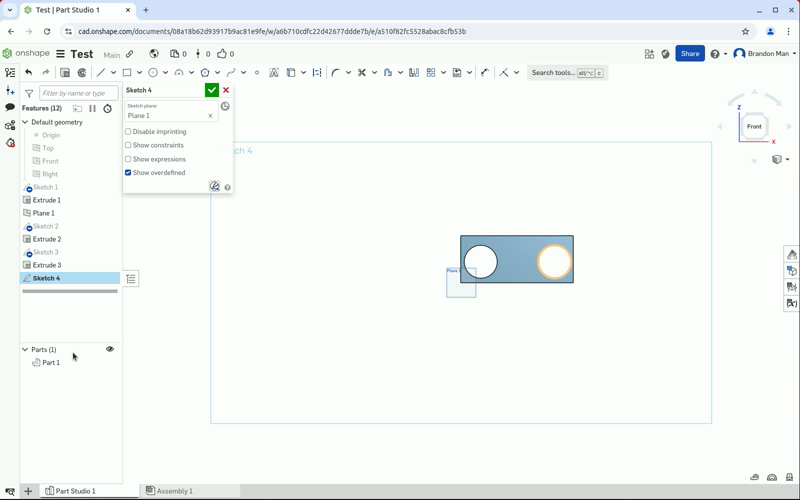
key(y)
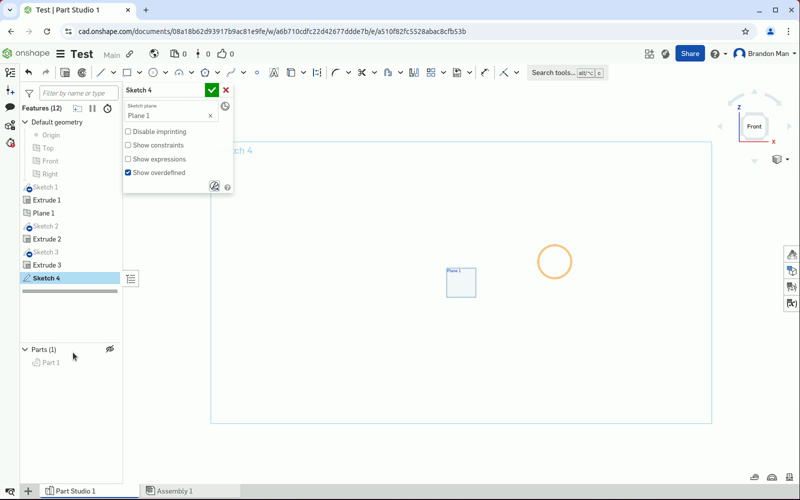
key(a)
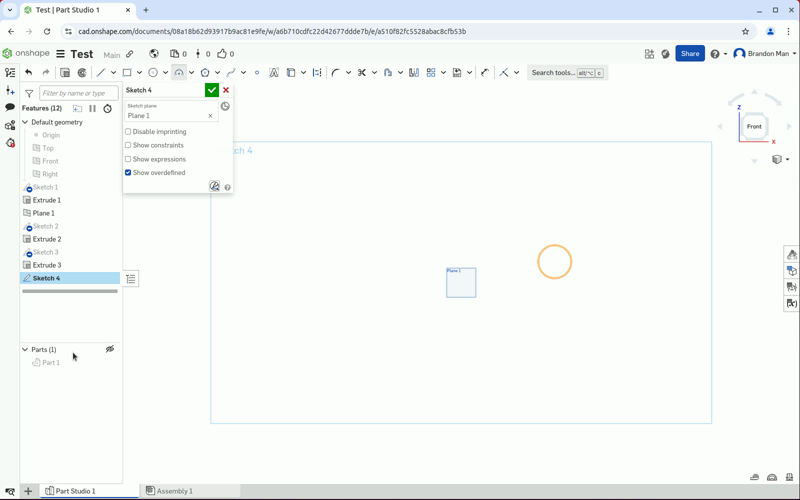
key_down(shift)
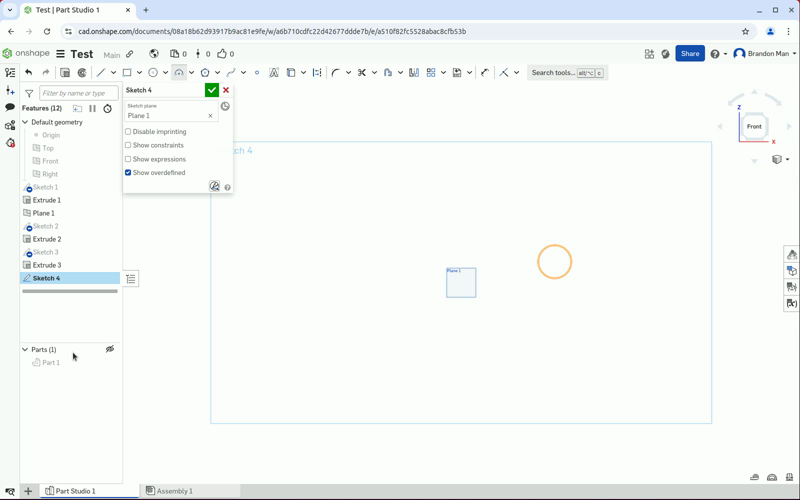
mouse_move(499, 252)
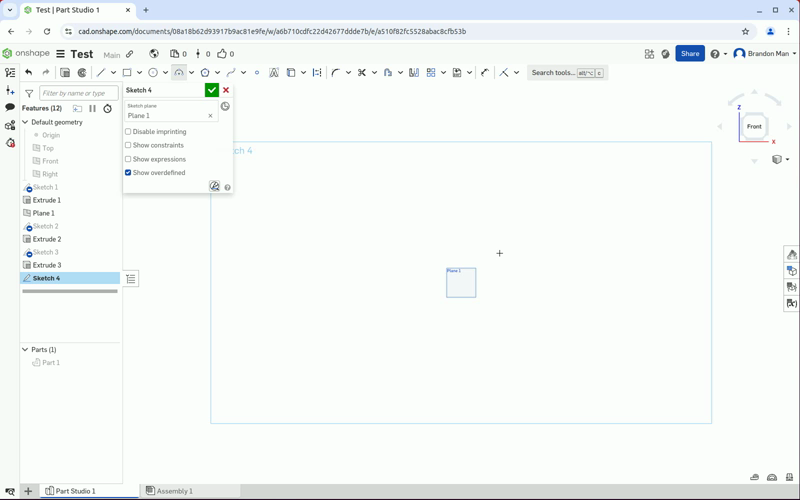
click(499, 252)
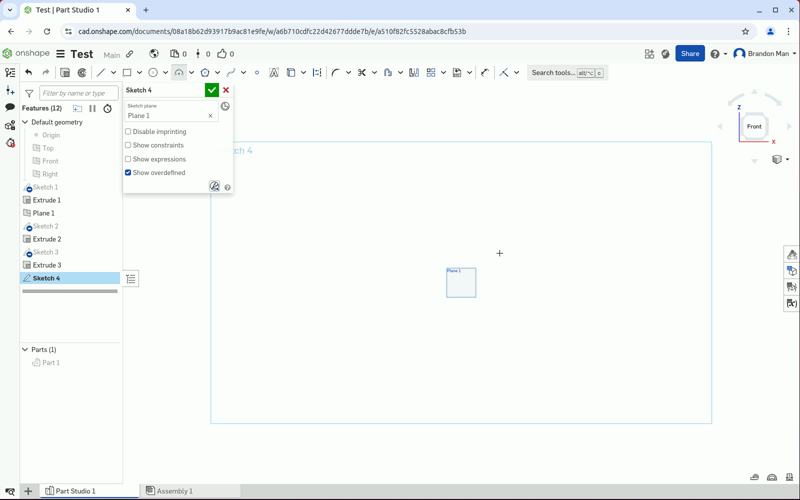
key_up(shift)
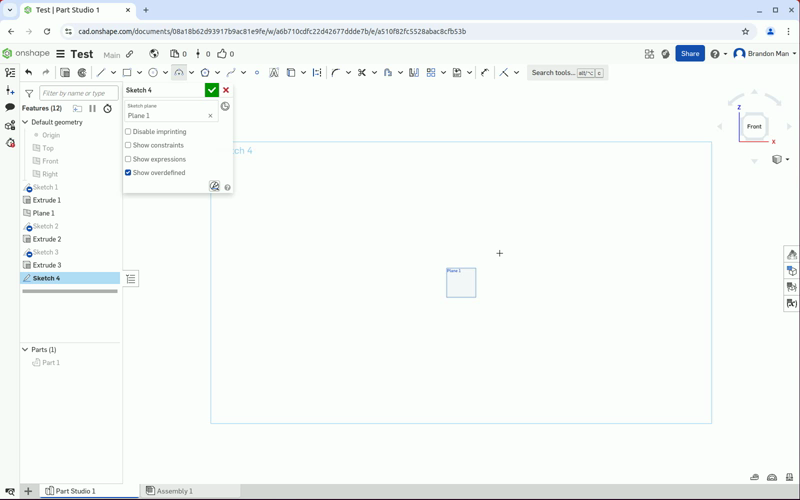
key_down(shift)
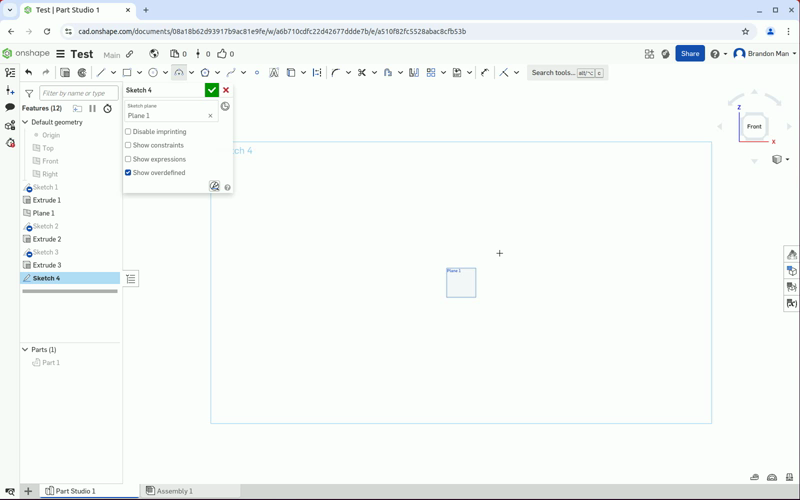
mouse_move(504, 257)
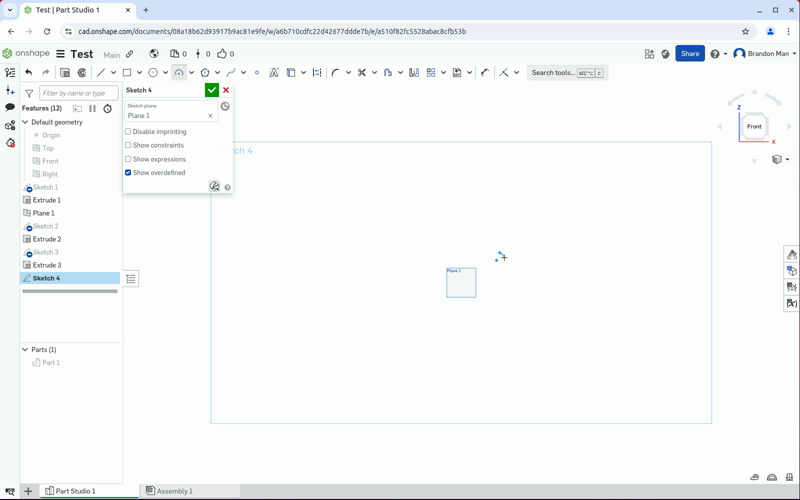
scroll(6)
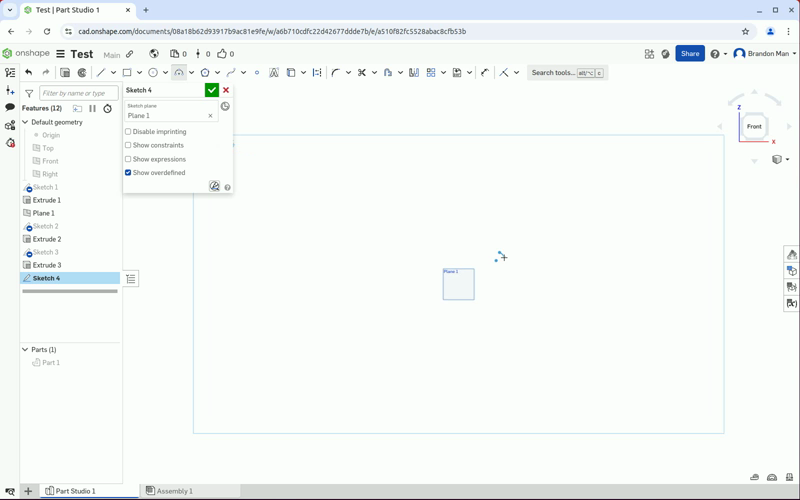
scroll(6)
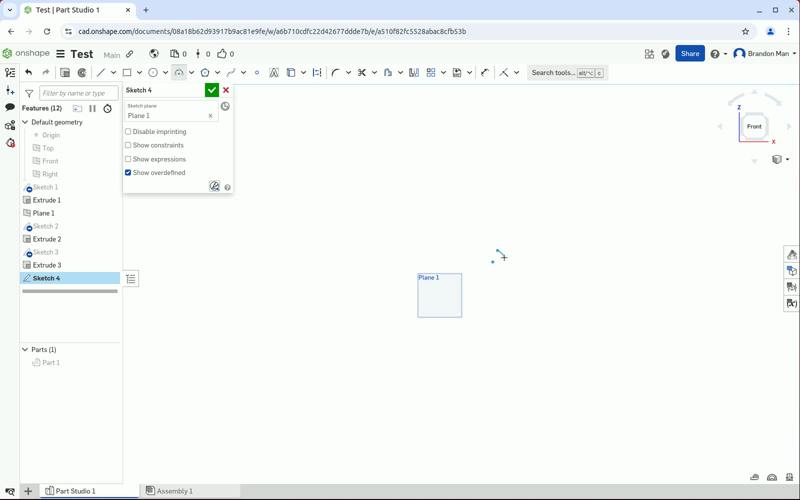
scroll(6)
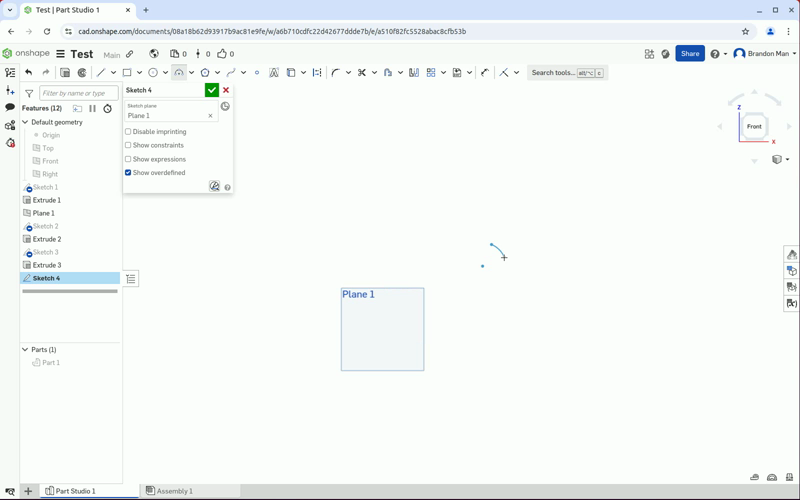
scroll(6)
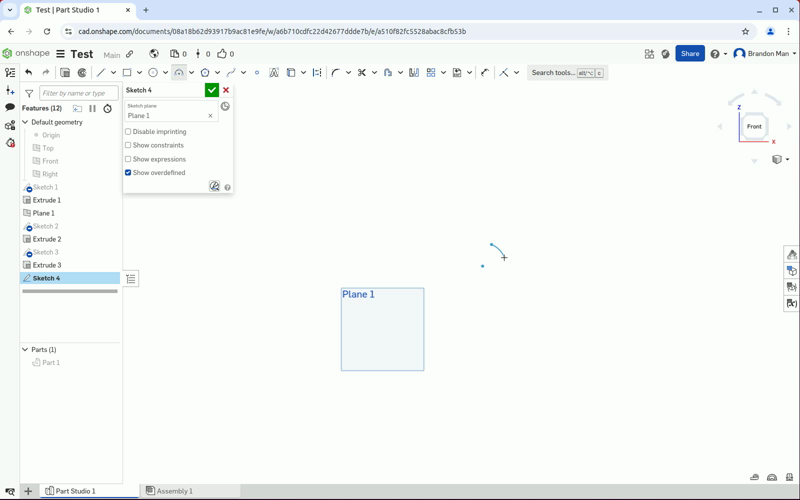
scroll(6)
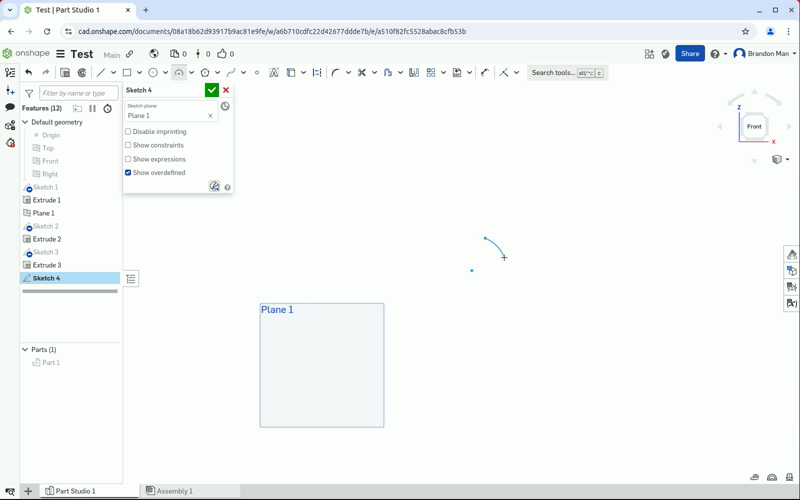
scroll(6)
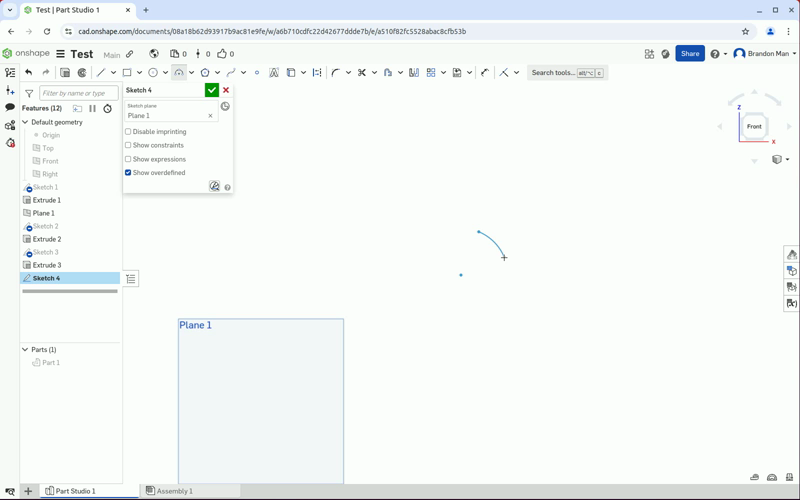
scroll(6)
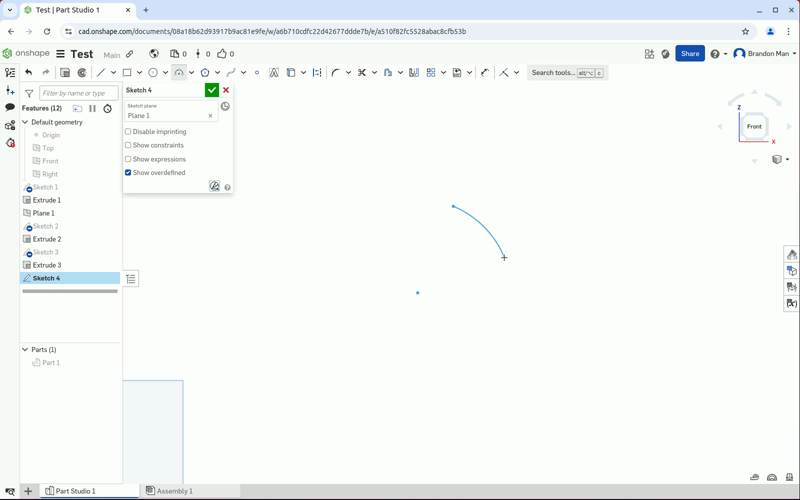
click(504, 257)
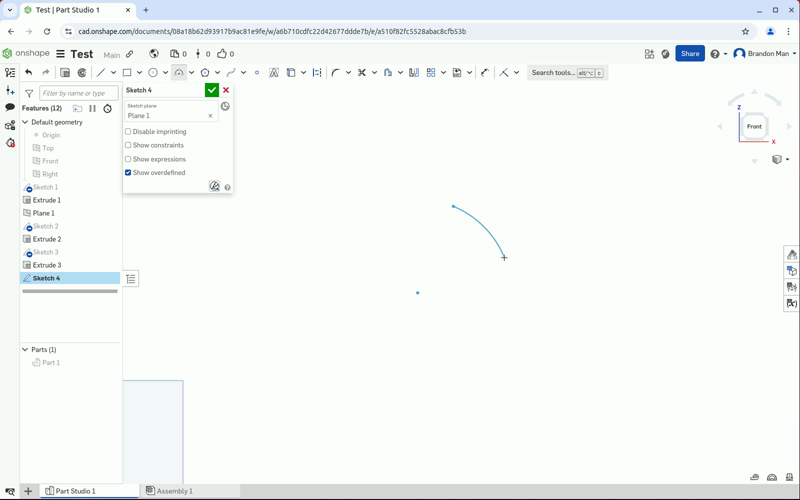
scroll(-6)
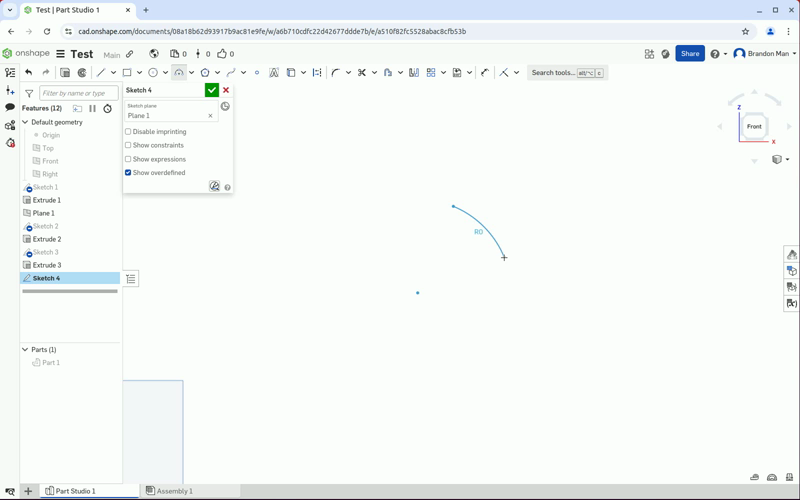
scroll(-6)
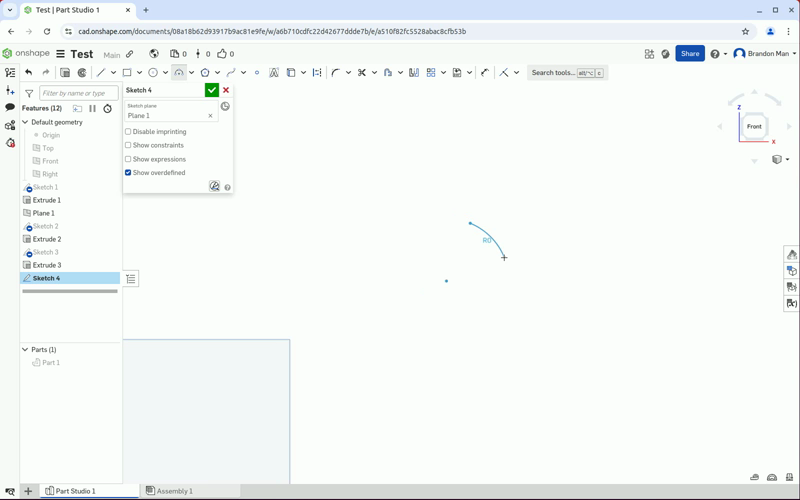
scroll(-6)
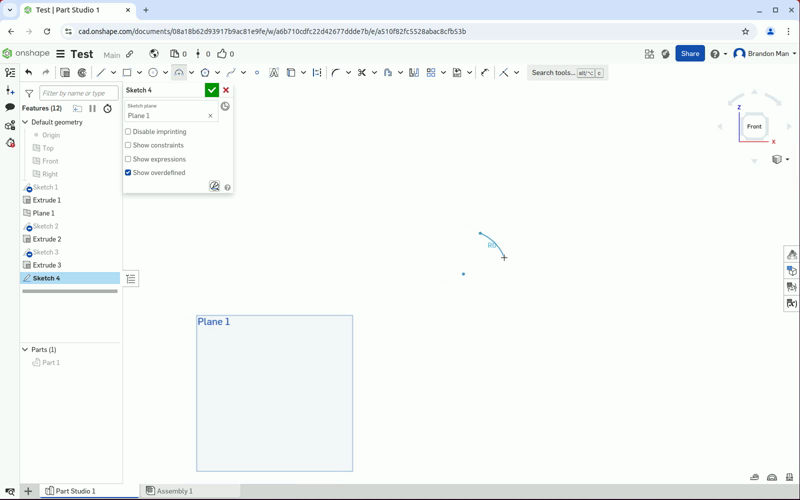
scroll(-6)
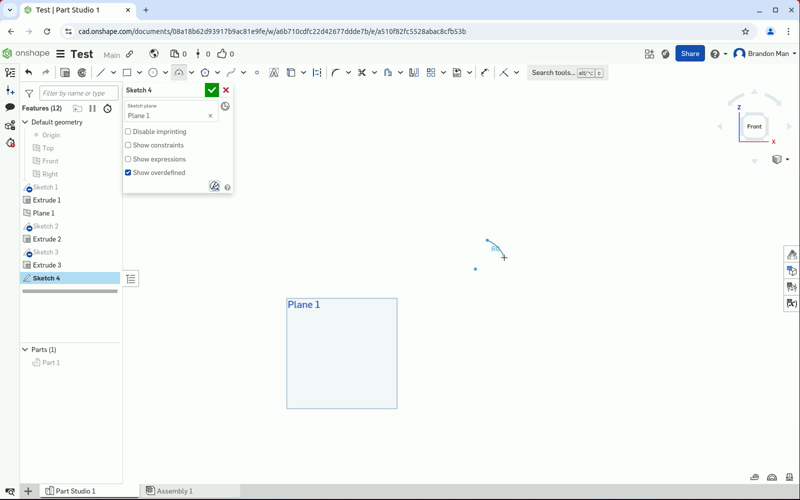
scroll(-6)
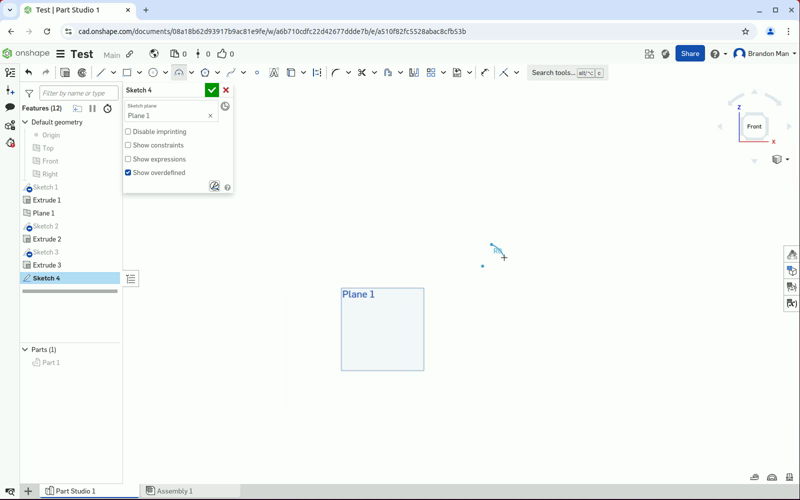
scroll(-6)
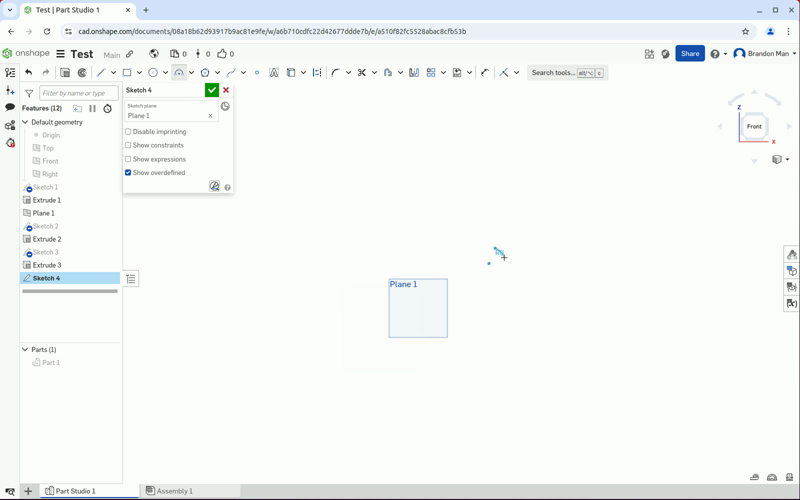
scroll(-6)
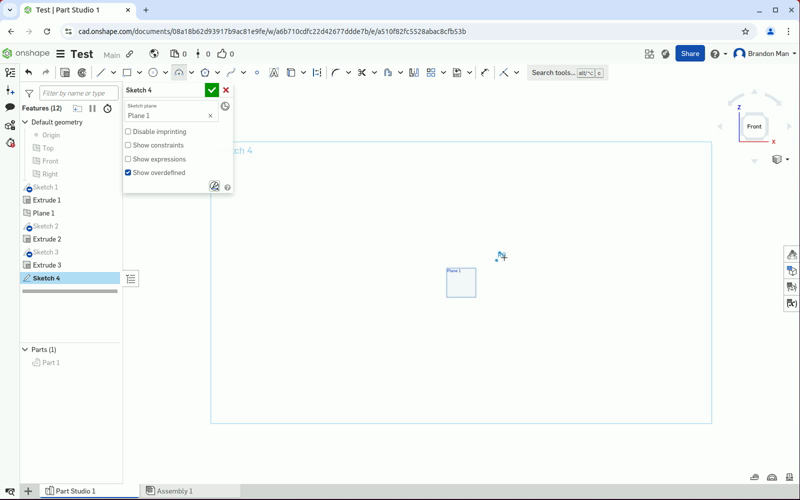
mouse_move(501, 255)
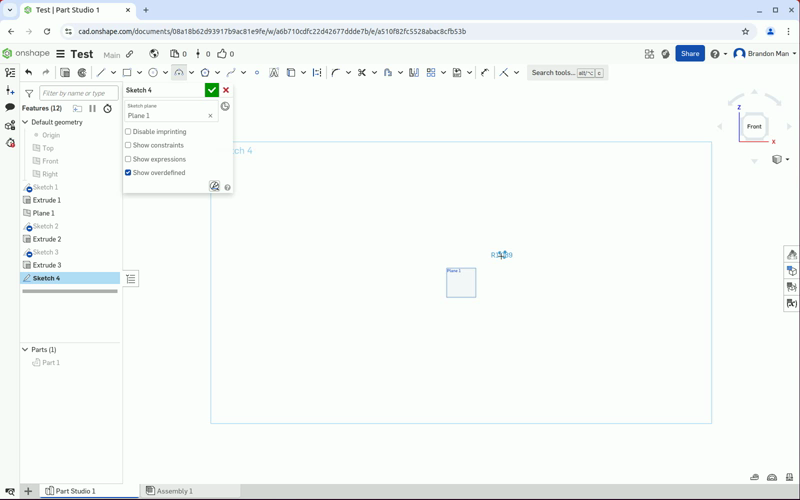
scroll(6)
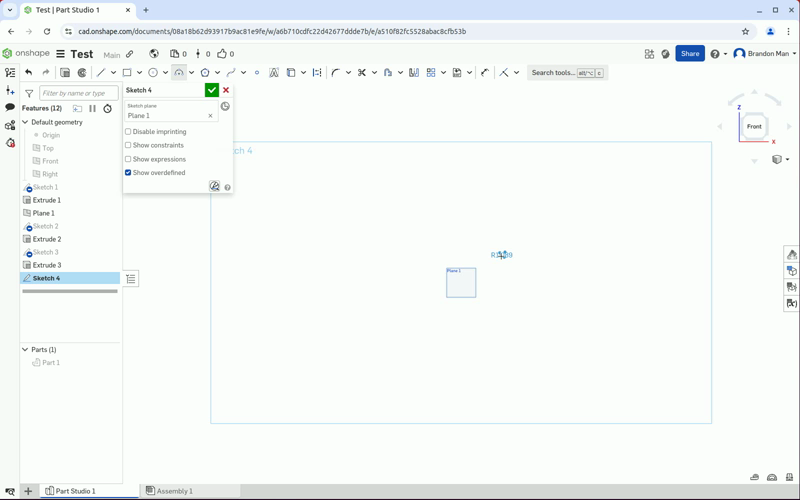
scroll(6)
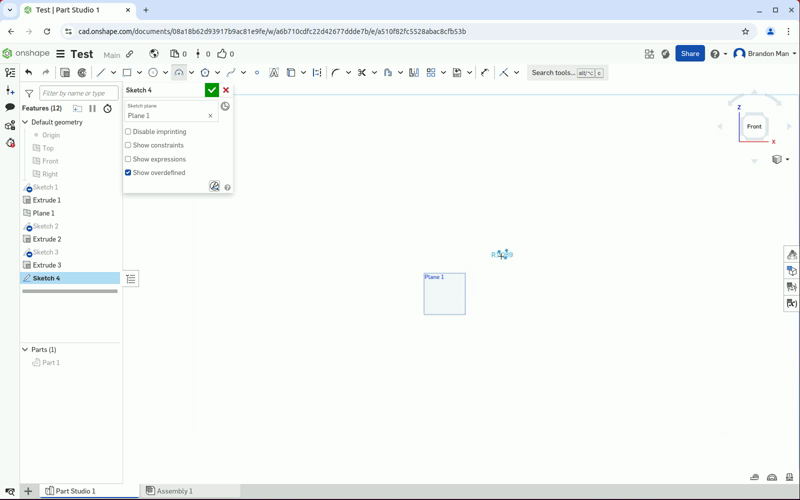
scroll(6)
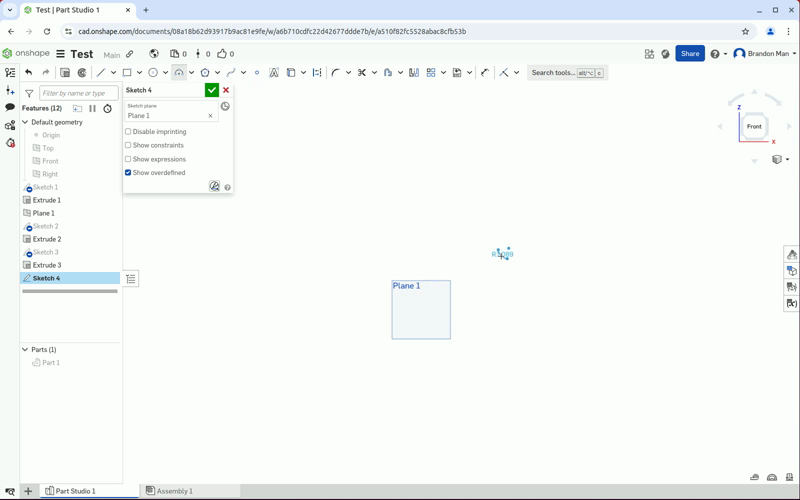
scroll(6)
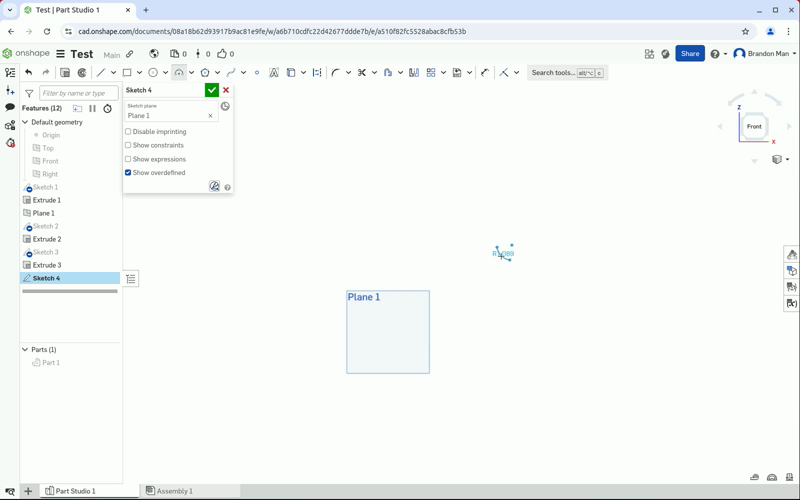
scroll(6)
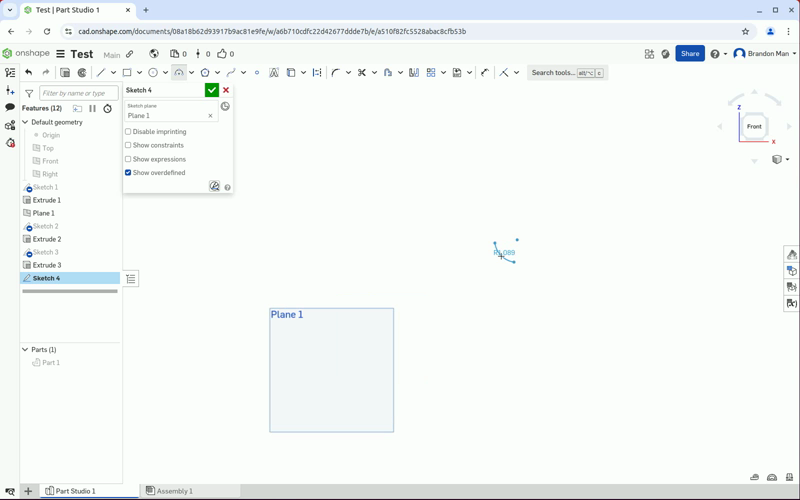
scroll(6)
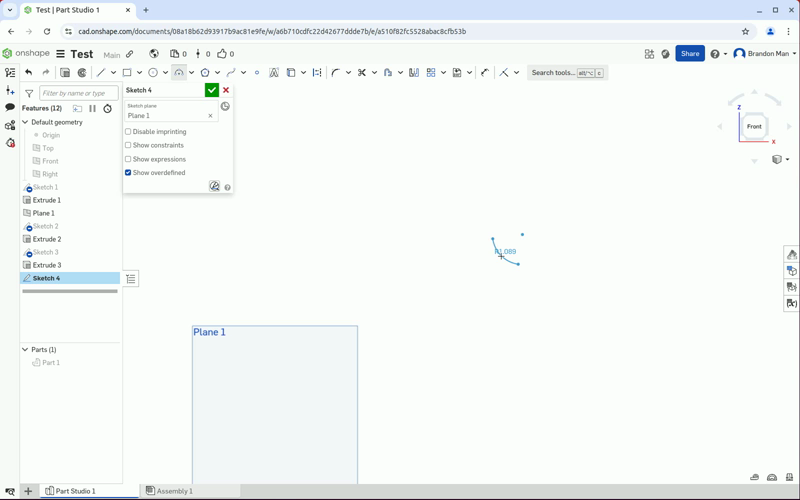
scroll(6)
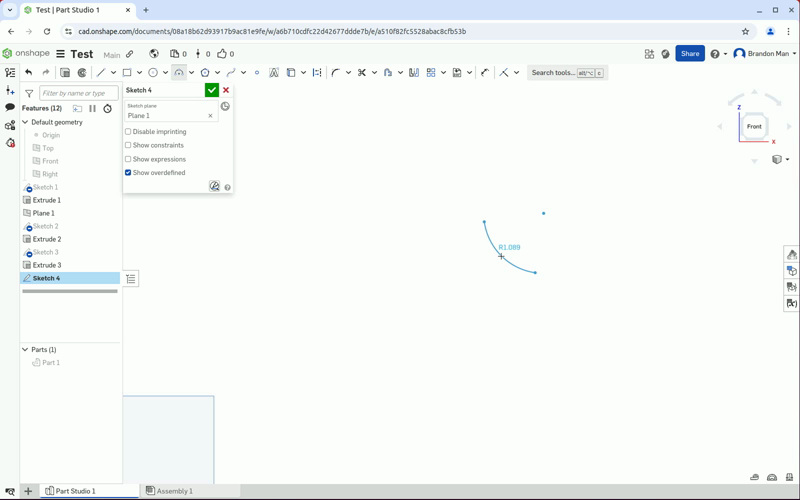
click(501, 255)
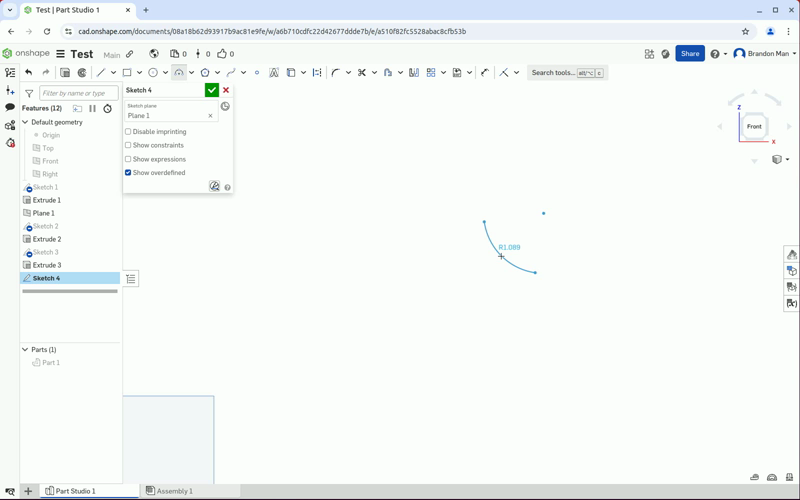
scroll(-6)
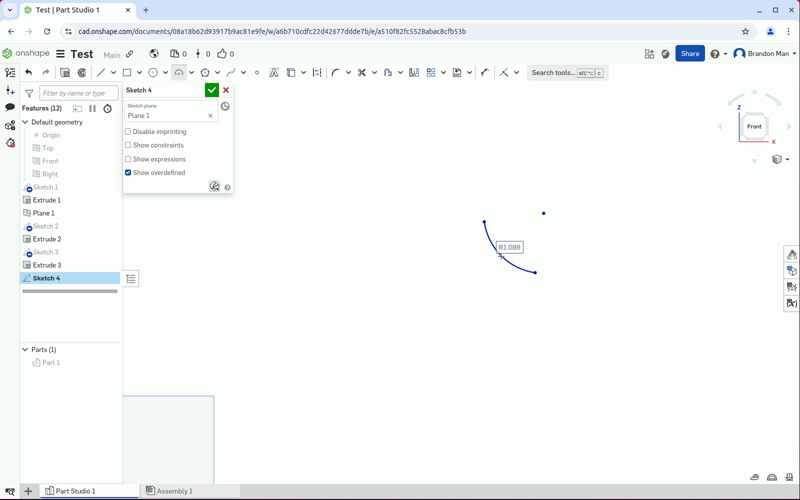
scroll(-6)
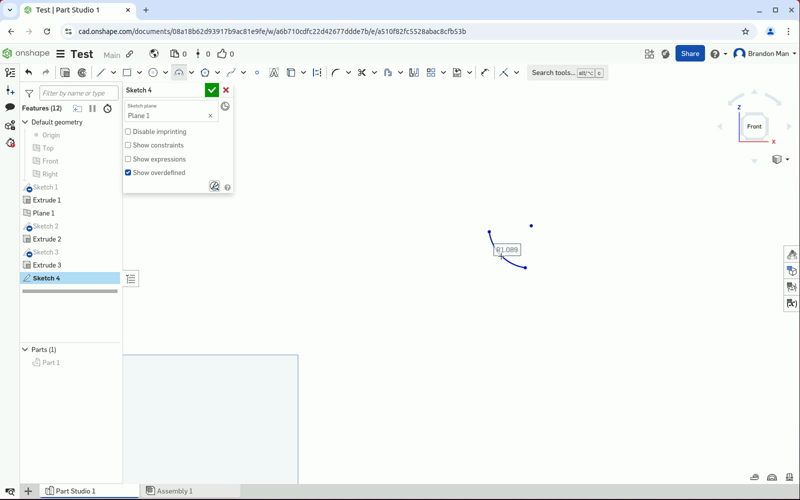
scroll(-6)
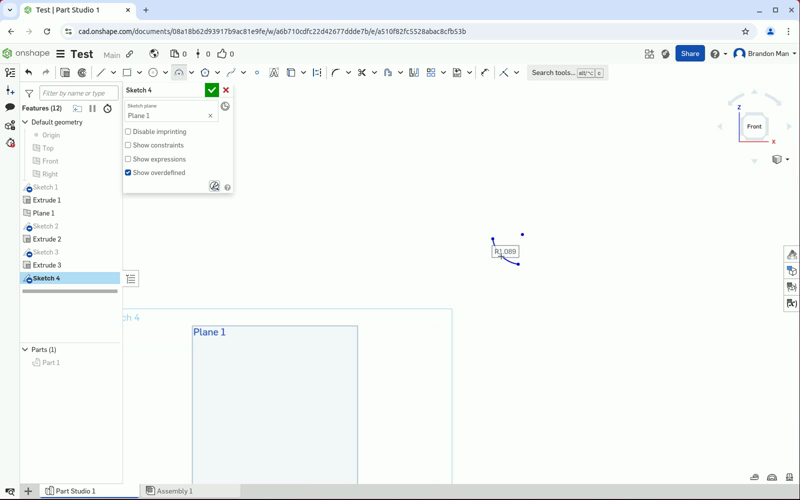
scroll(-6)
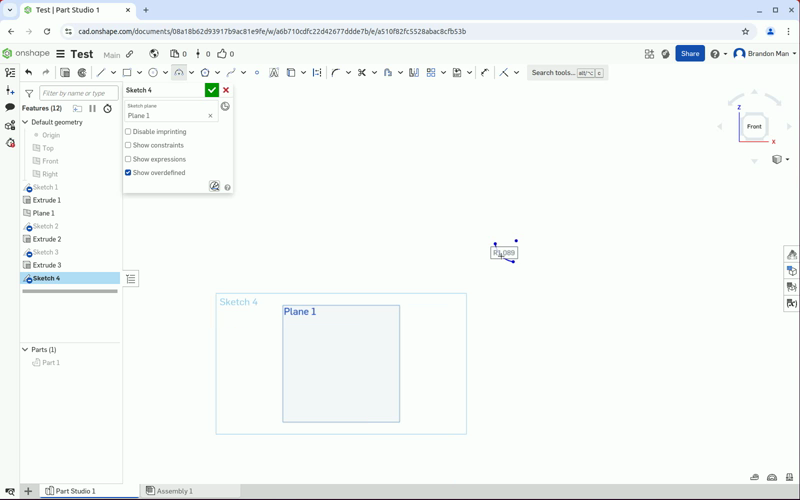
scroll(-6)
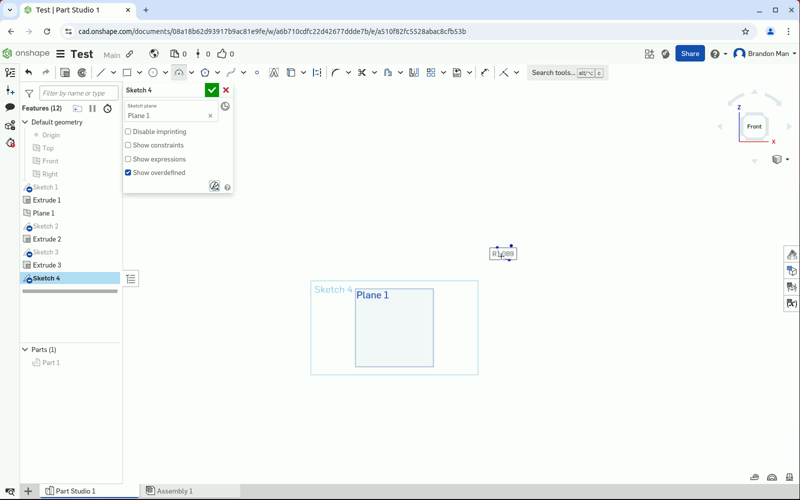
scroll(-6)
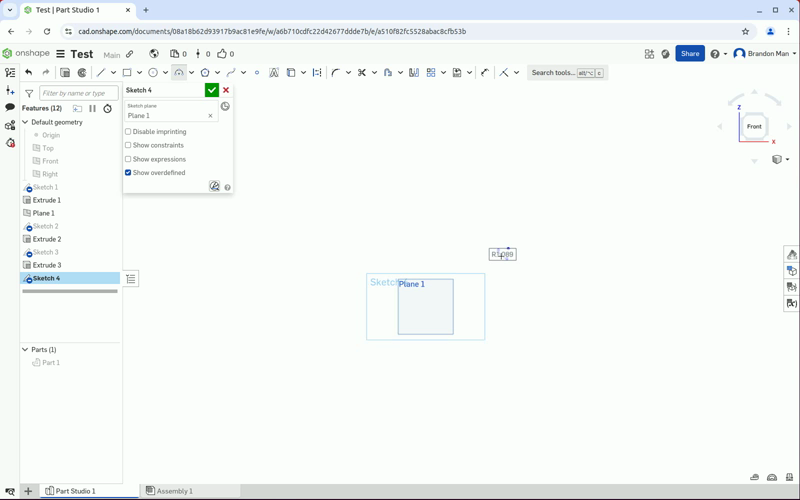
scroll(-6)
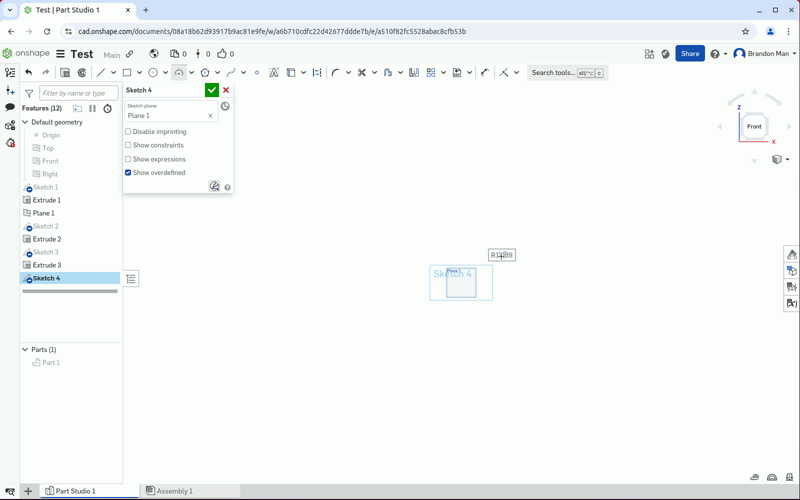
key_up(shift)
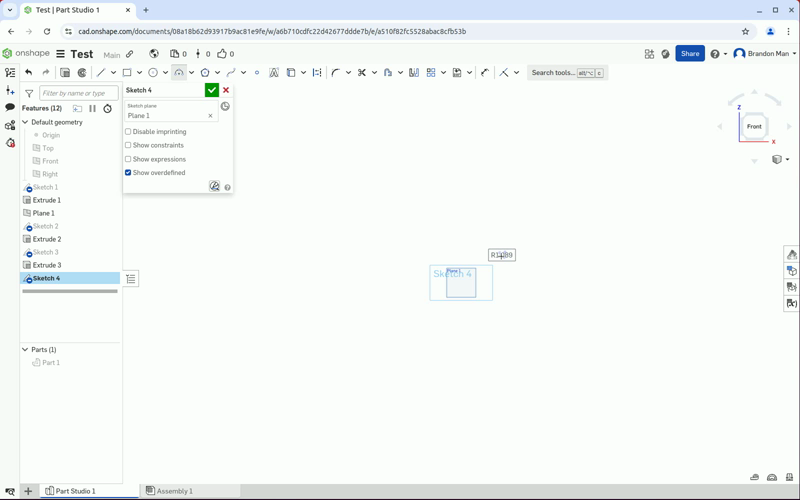
key(esc)
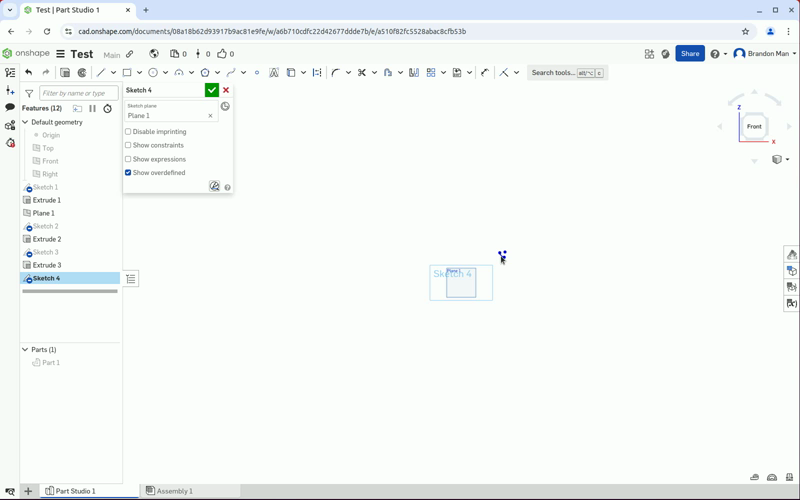
key(l)
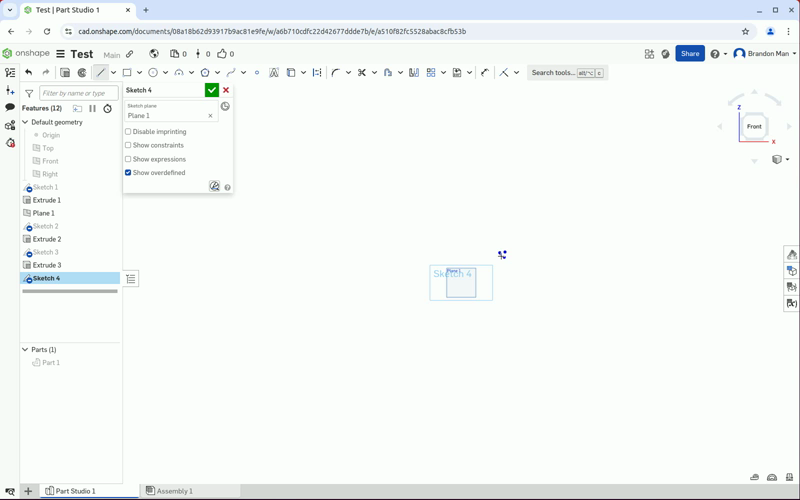
mouse_move(504, 257)
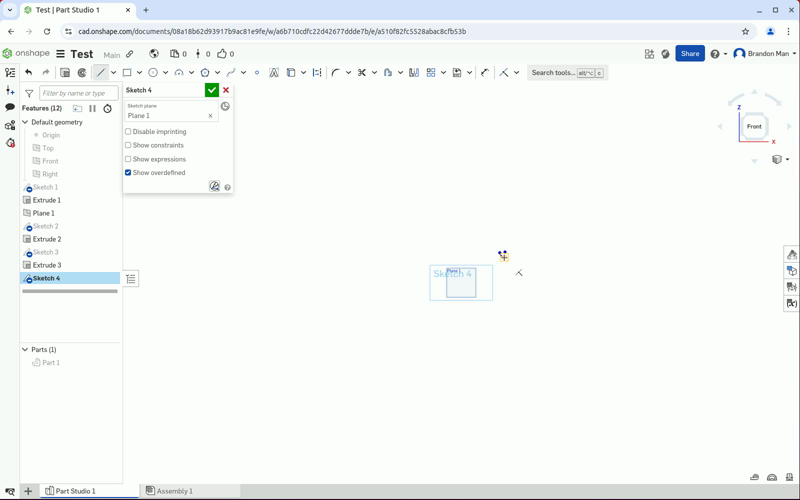
scroll(6)
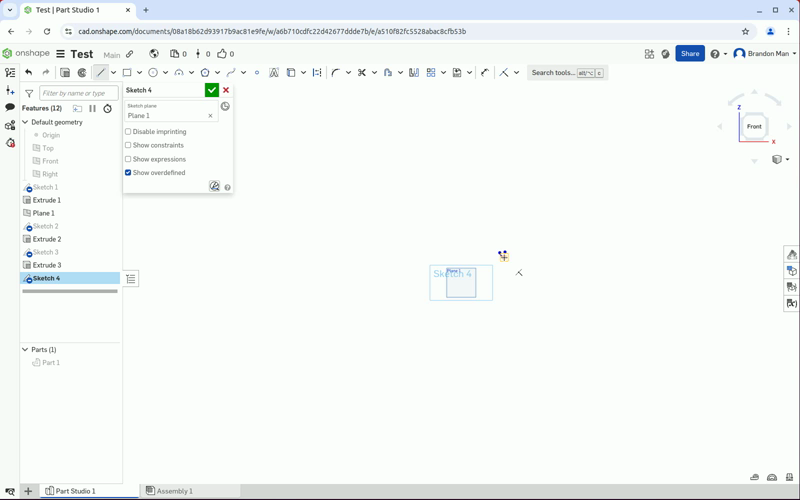
scroll(6)
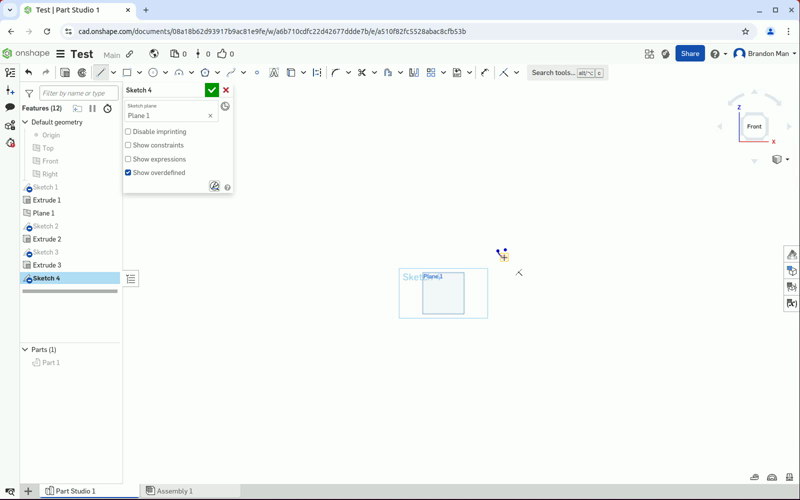
scroll(6)
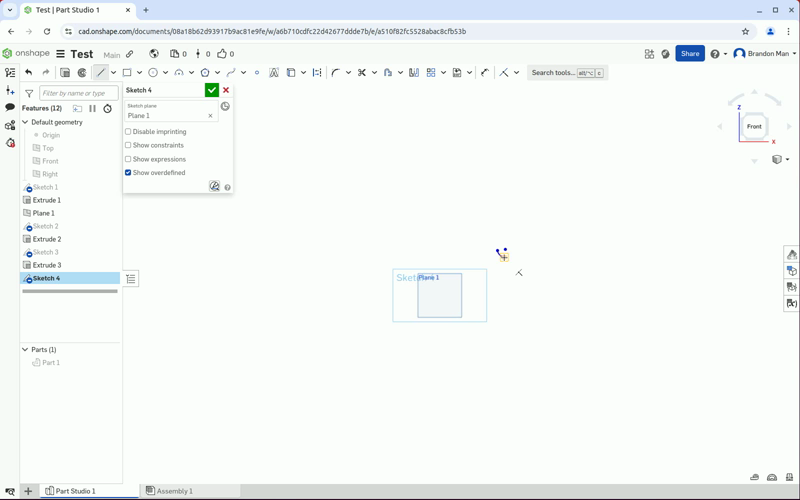
scroll(6)
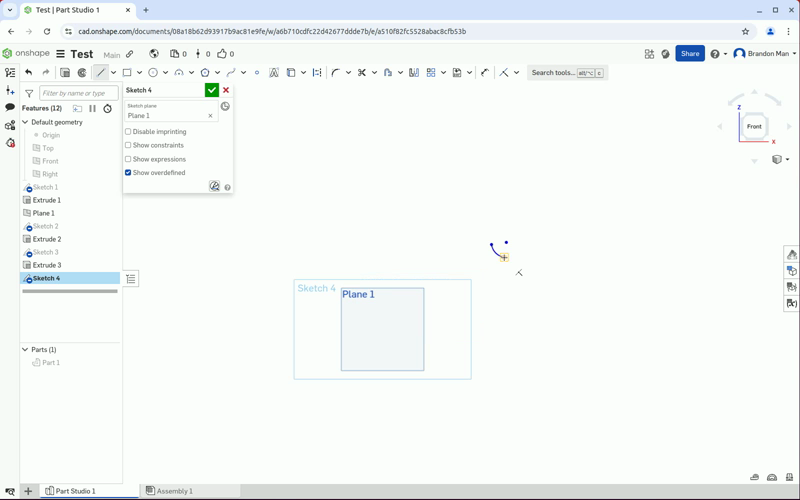
scroll(6)
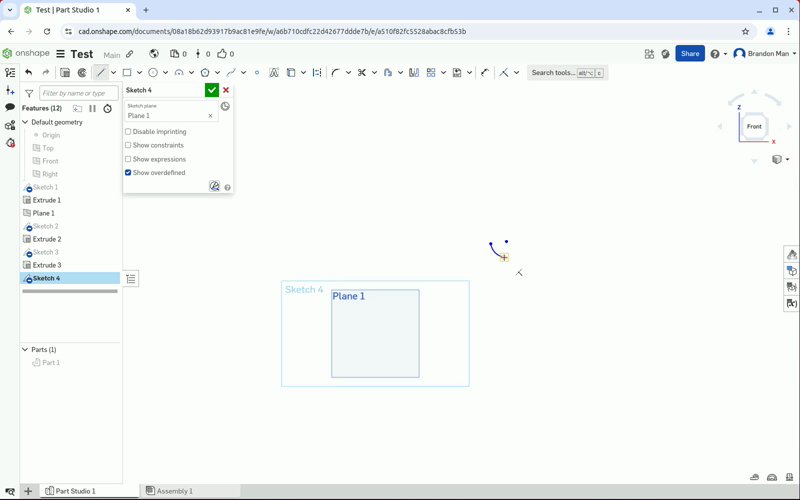
scroll(6)
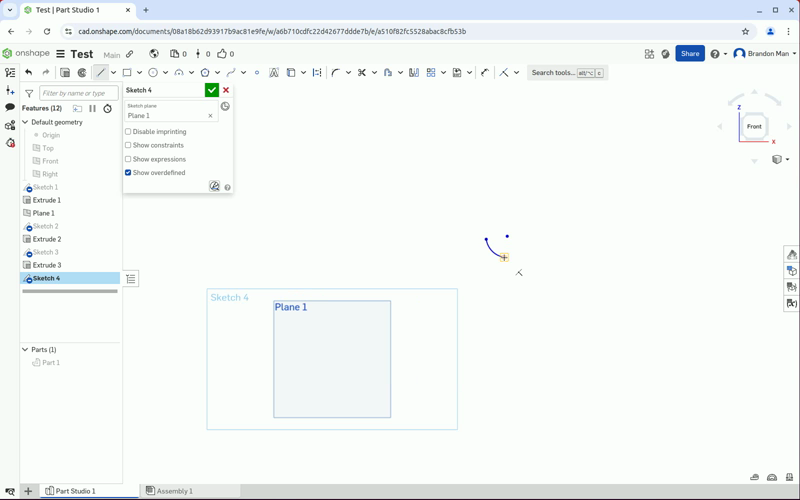
scroll(6)
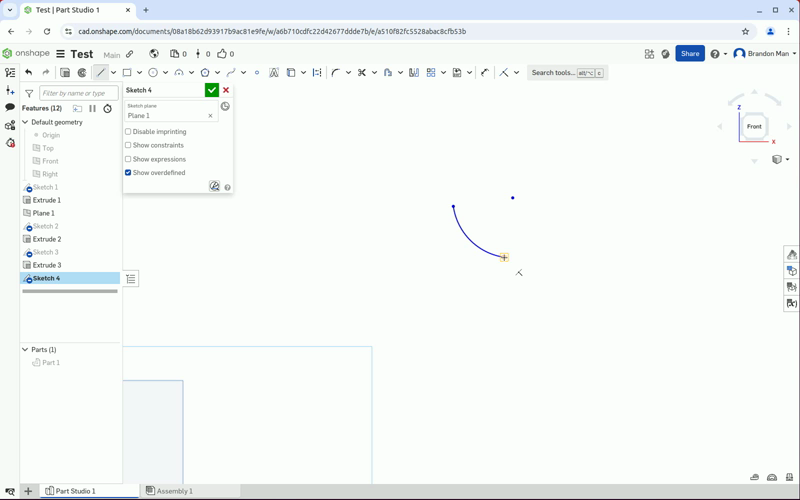
click(504, 257)
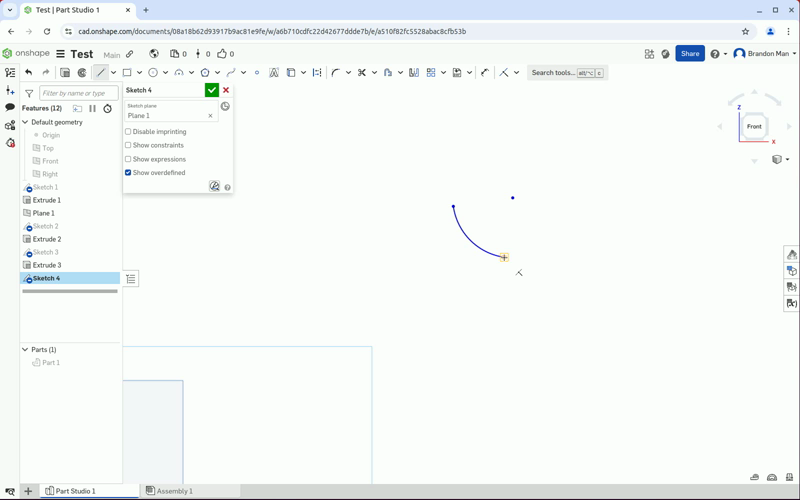
scroll(-6)
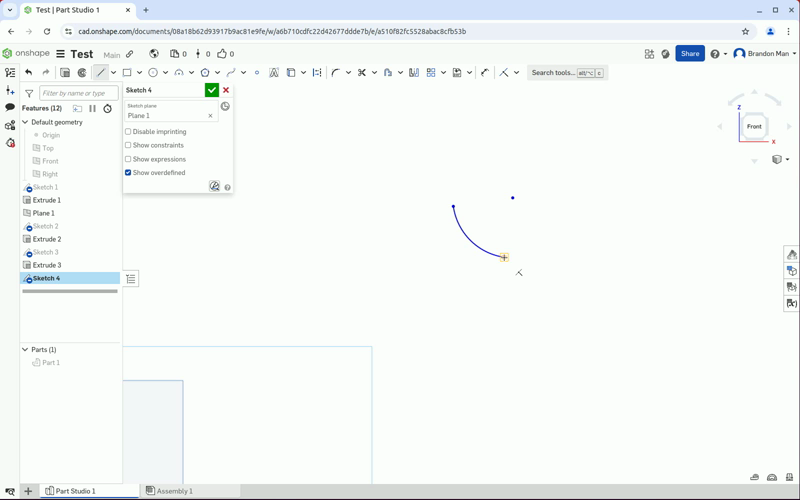
scroll(-6)
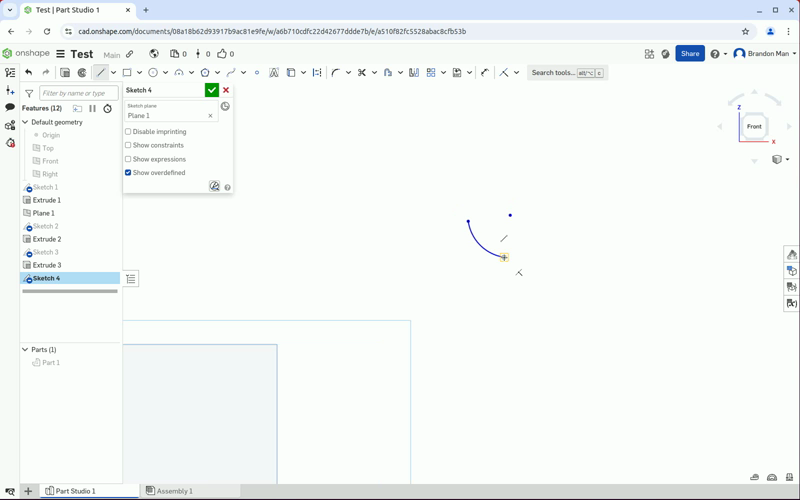
scroll(-6)
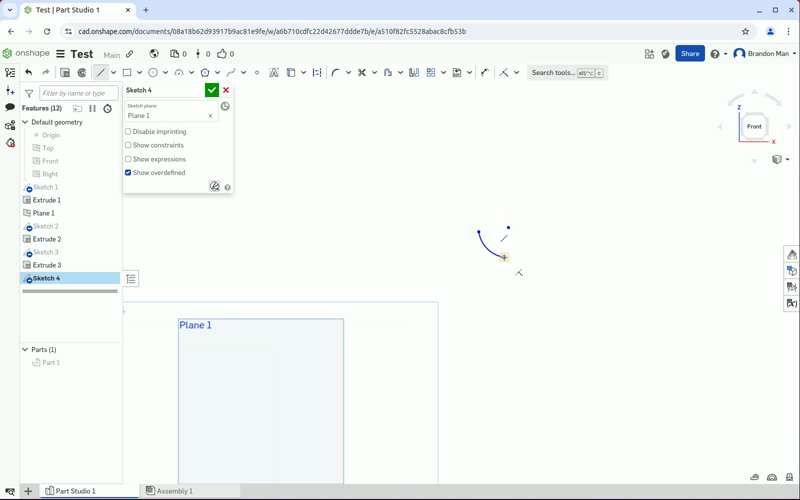
scroll(-6)
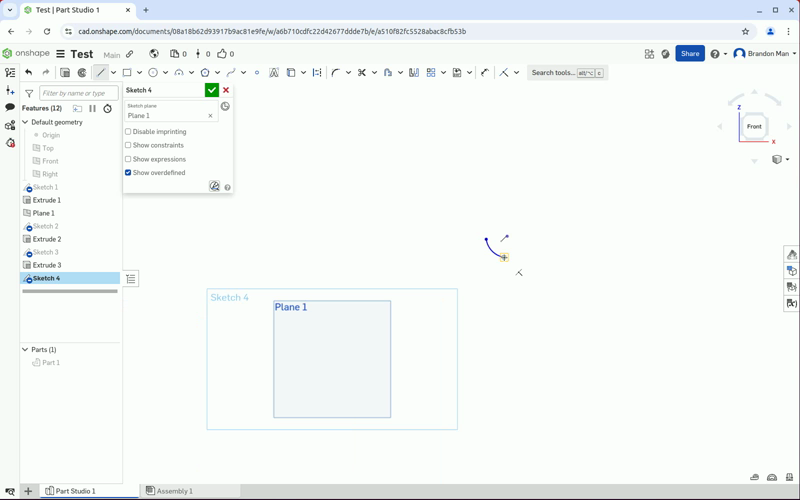
scroll(-6)
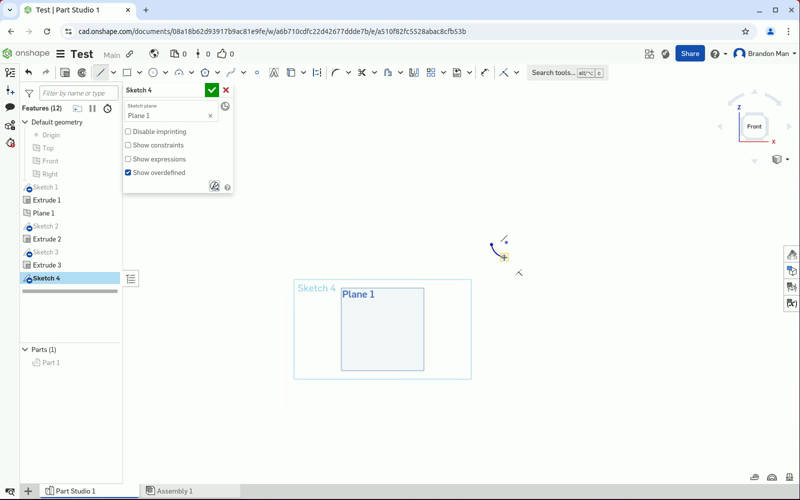
scroll(-6)
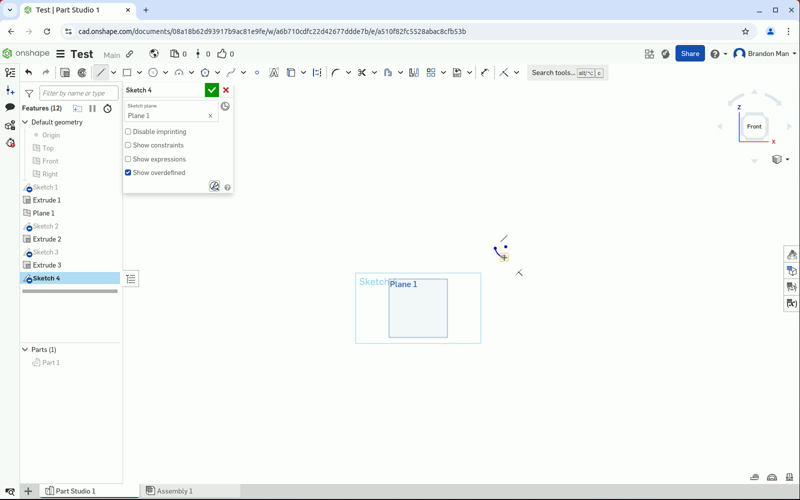
scroll(-6)
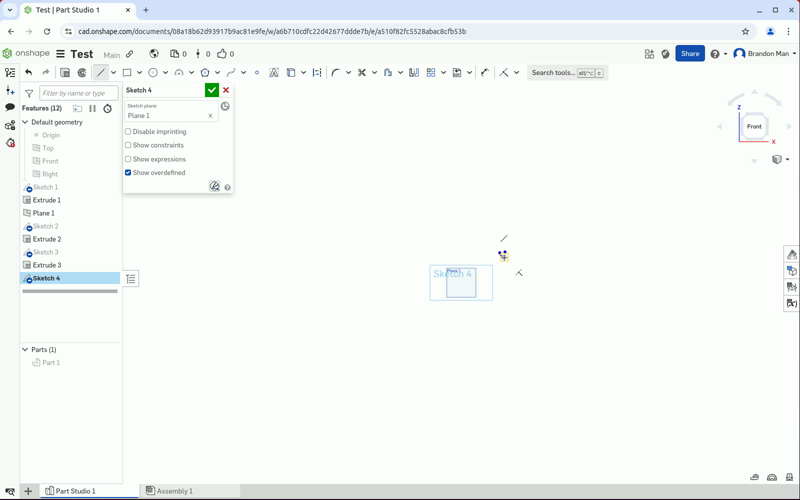
key_down(shift)
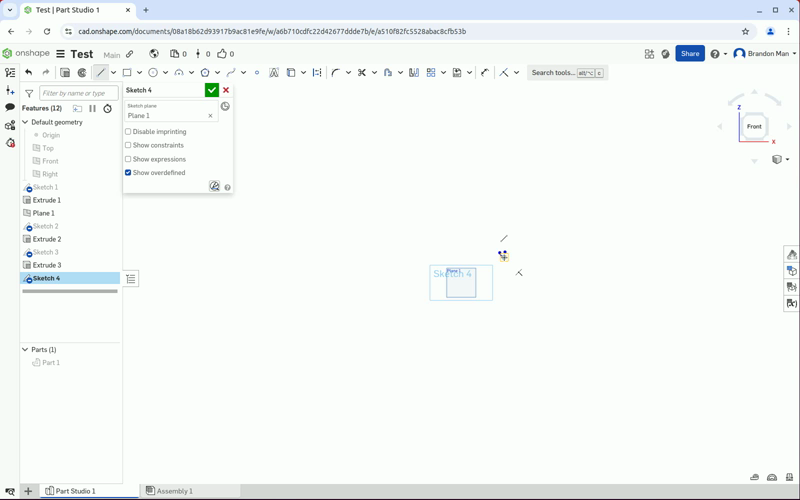
mouse_move(534, 257)
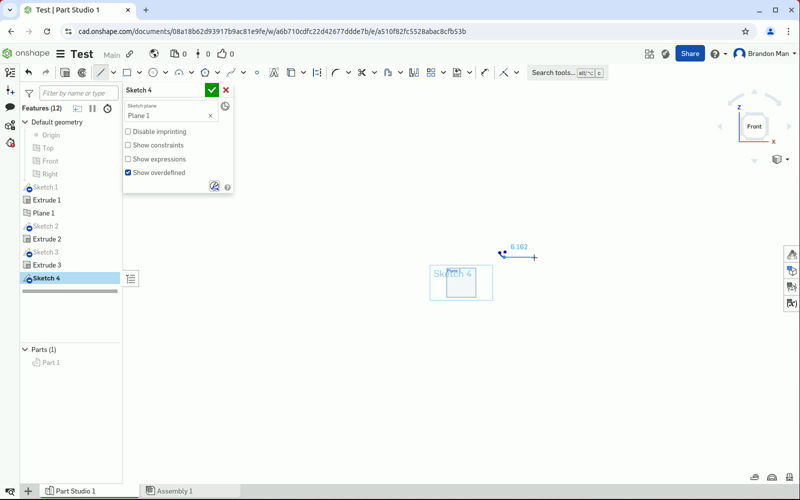
mouse_move(529, 257)
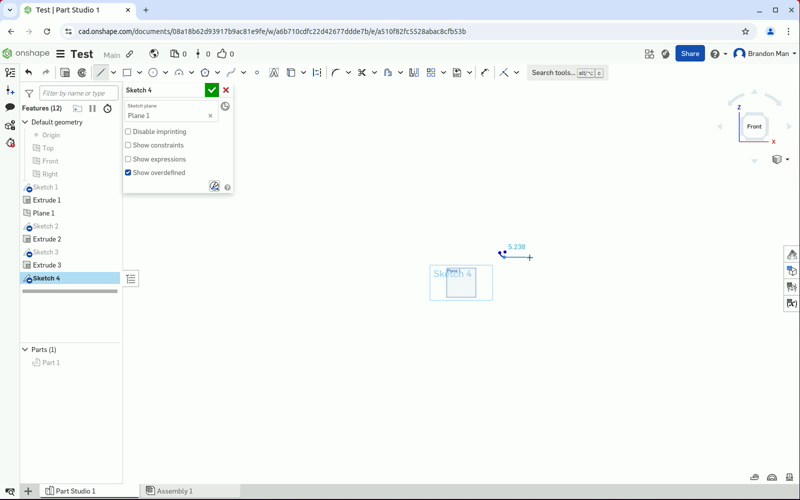
click(529, 257)
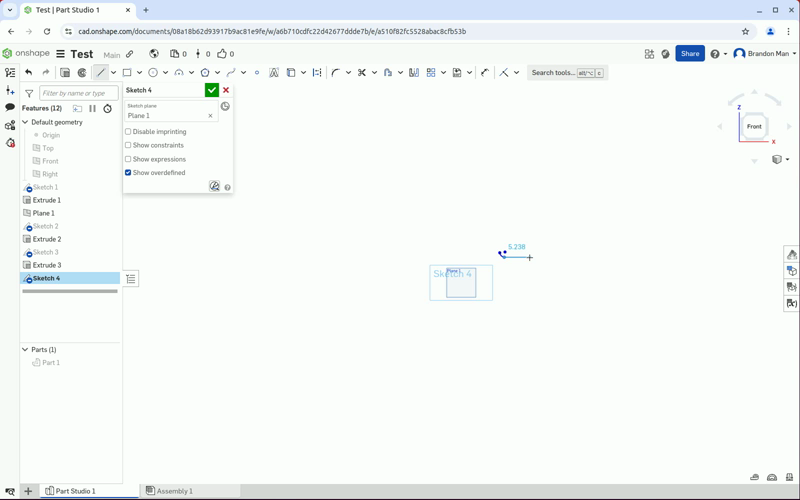
key_up(shift)
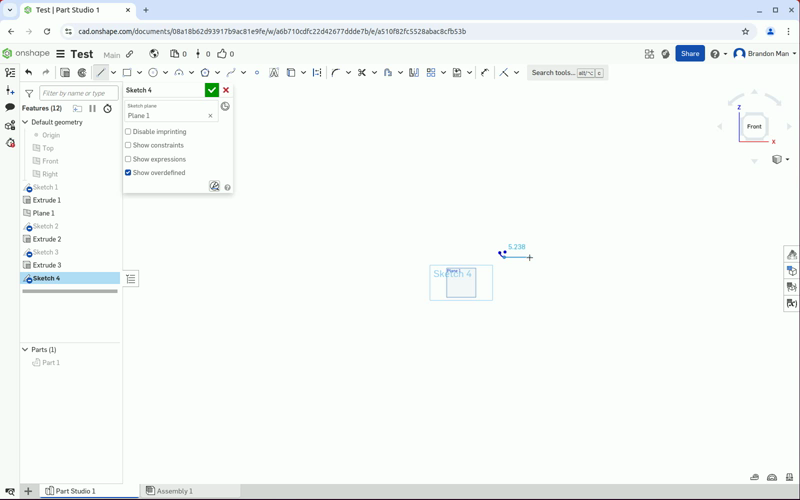
key(esc)
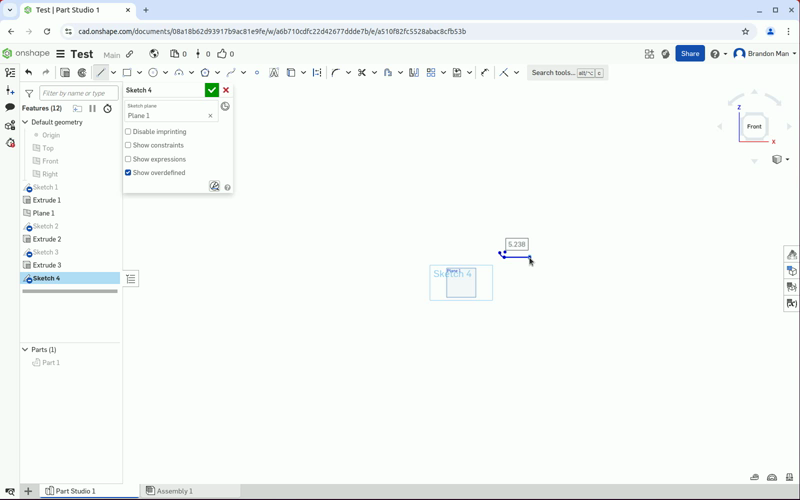
key(a)
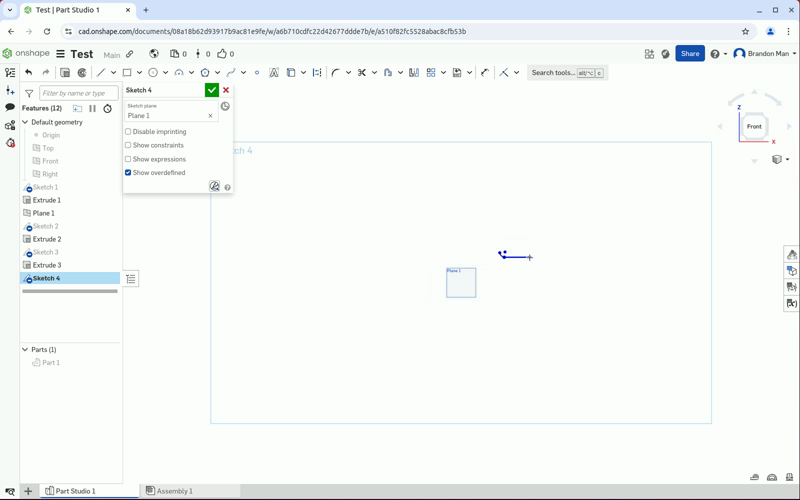
mouse_move(529, 257)
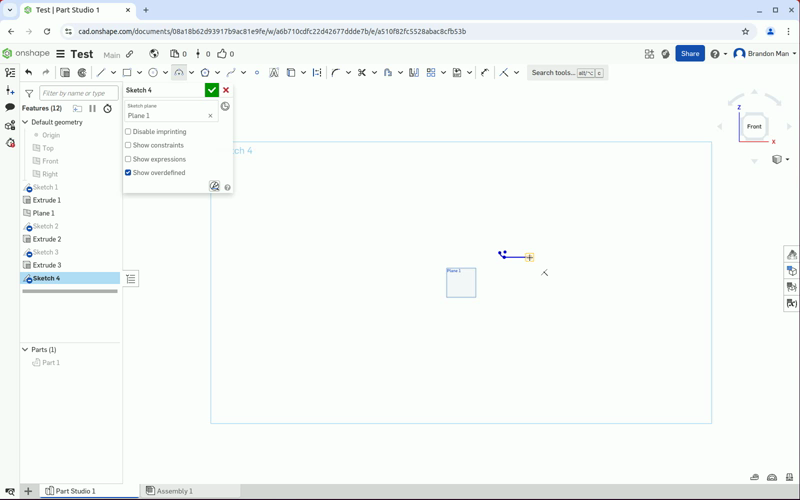
click(529, 257)
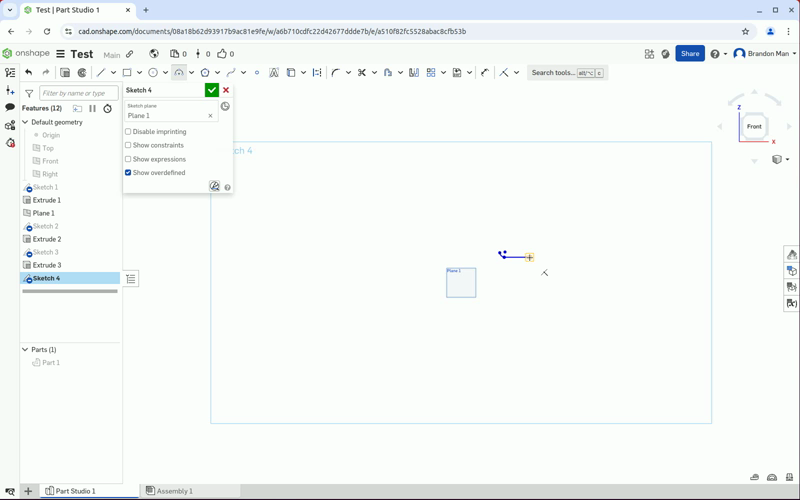
key_down(shift)
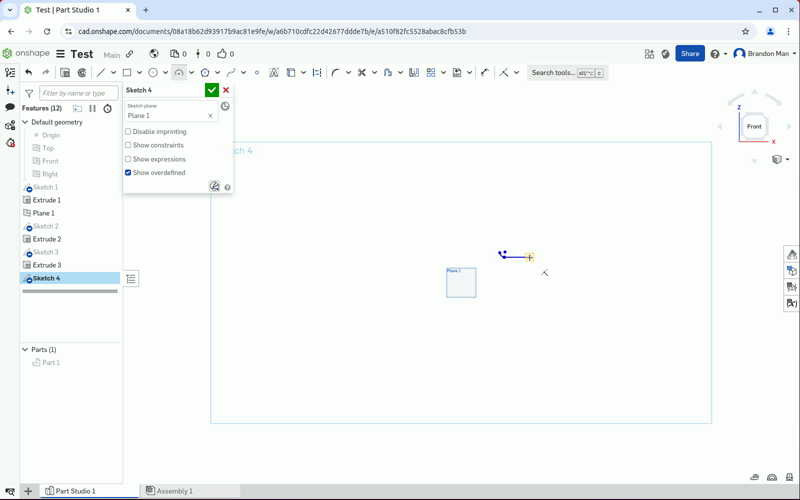
mouse_move(534, 252)
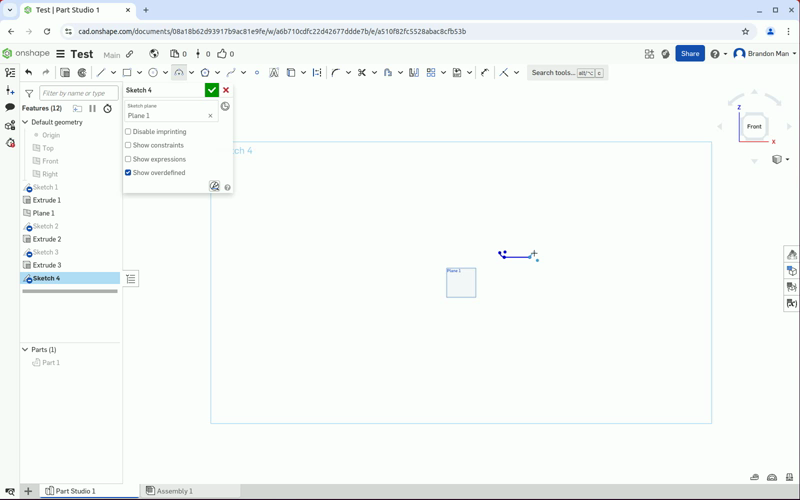
scroll(6)
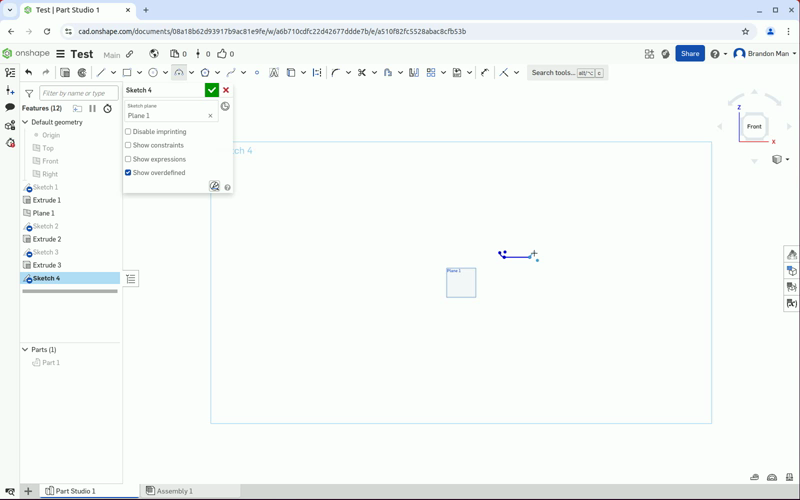
scroll(6)
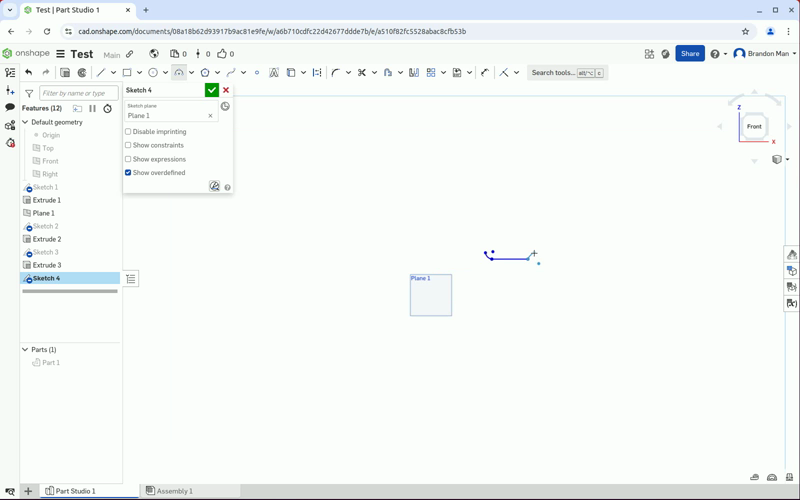
scroll(6)
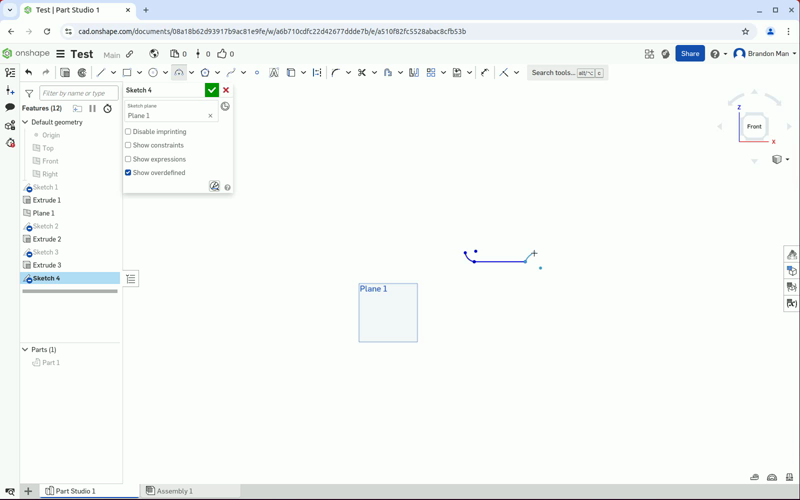
scroll(6)
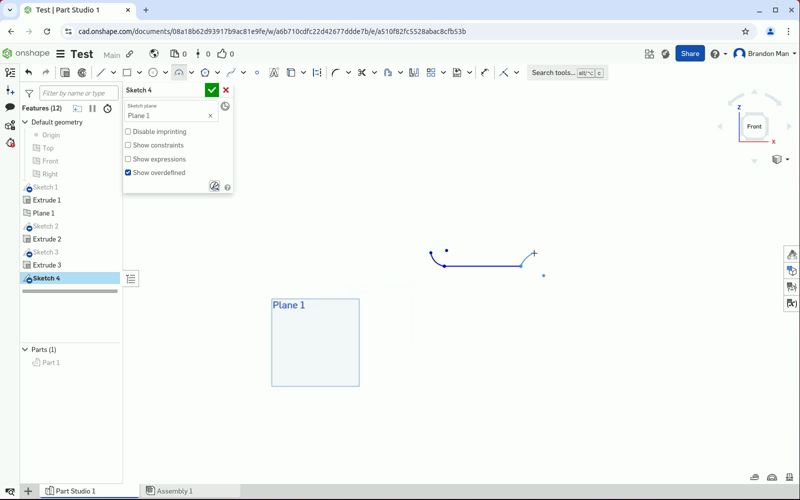
scroll(6)
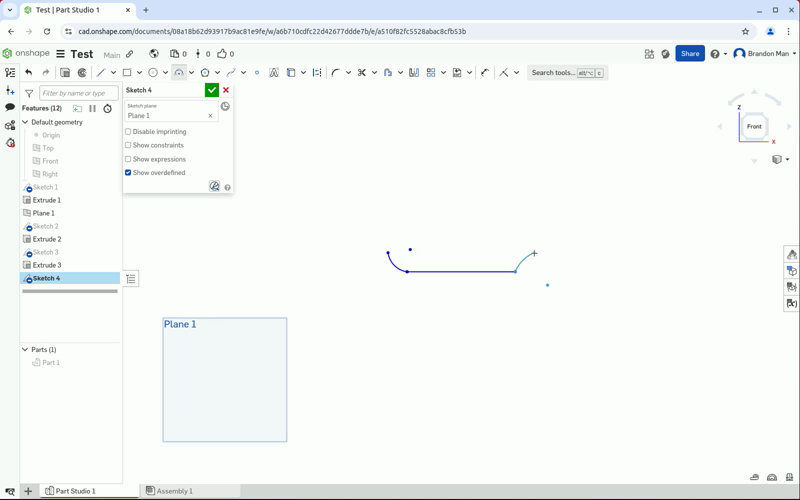
scroll(6)
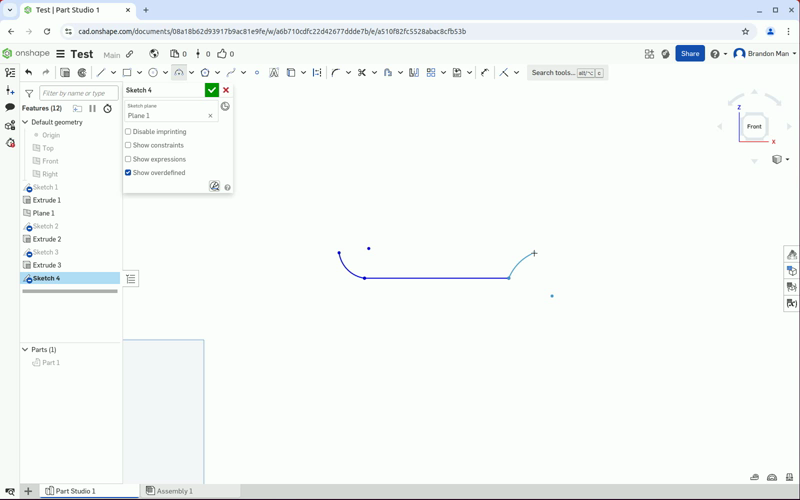
scroll(6)
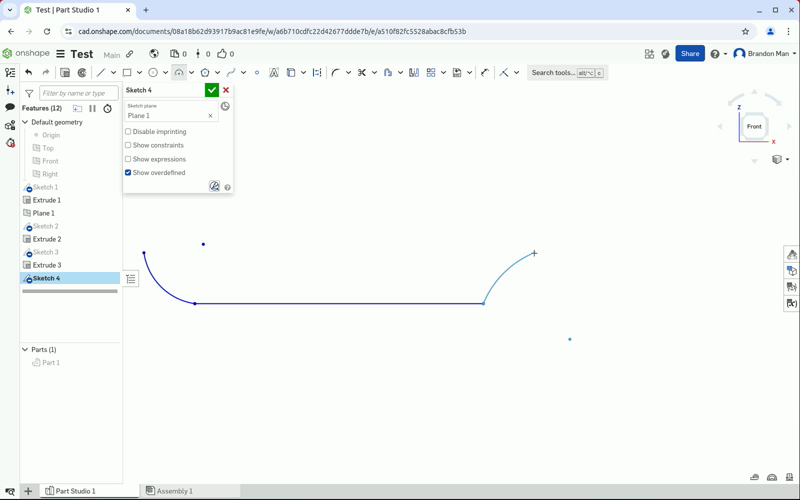
click(534, 252)
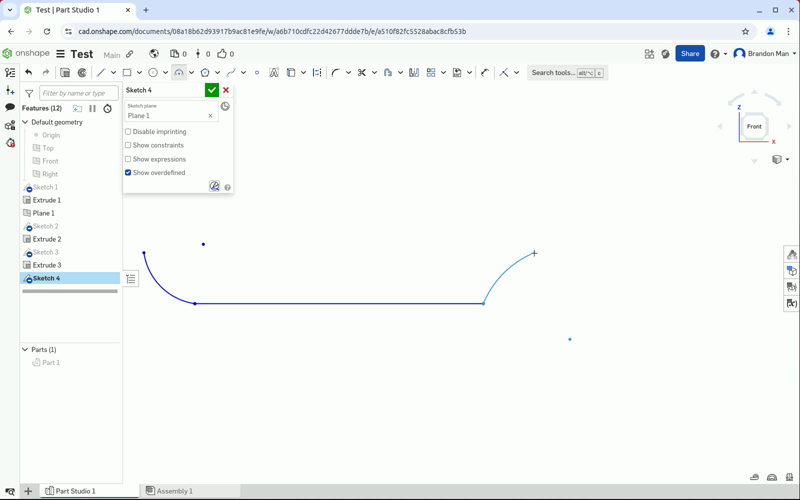
scroll(-6)
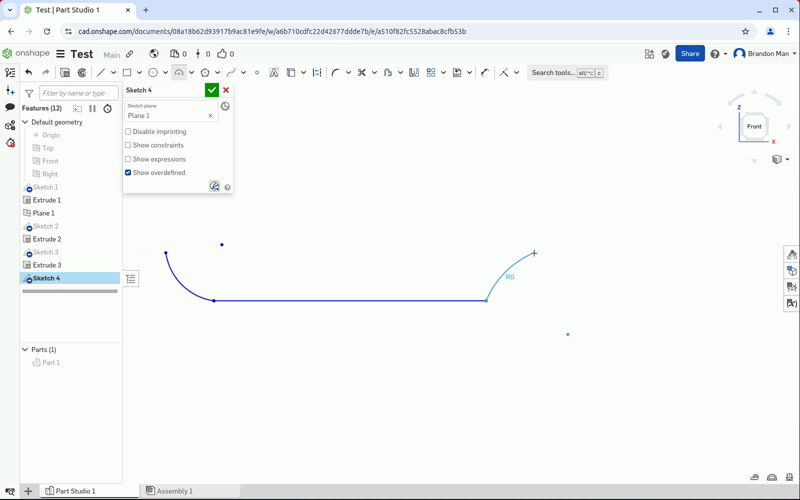
scroll(-6)
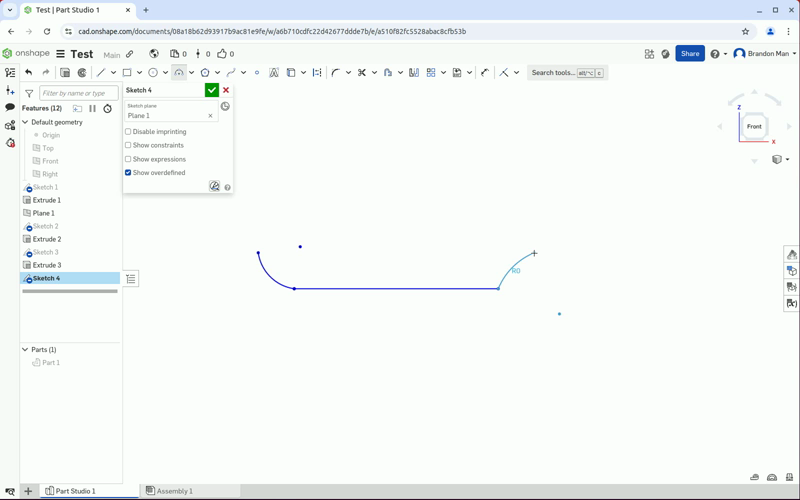
scroll(-6)
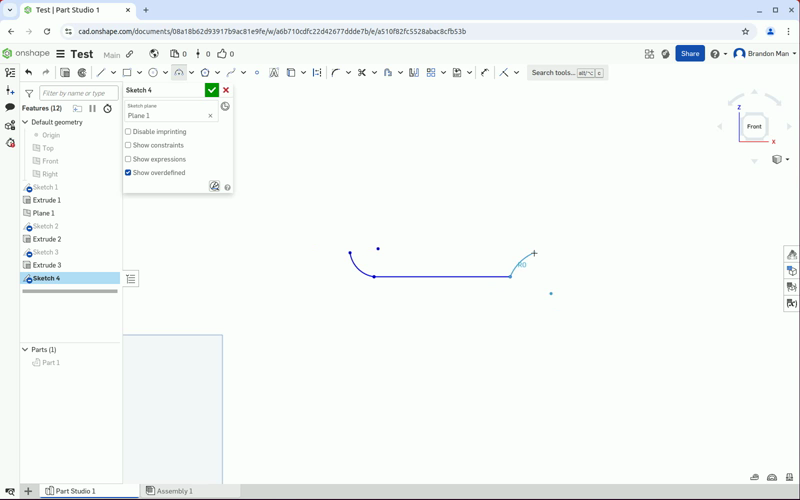
scroll(-6)
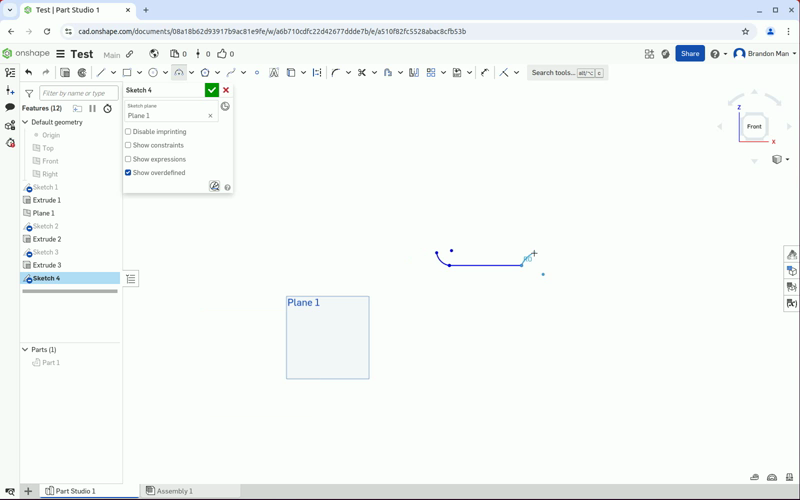
scroll(-6)
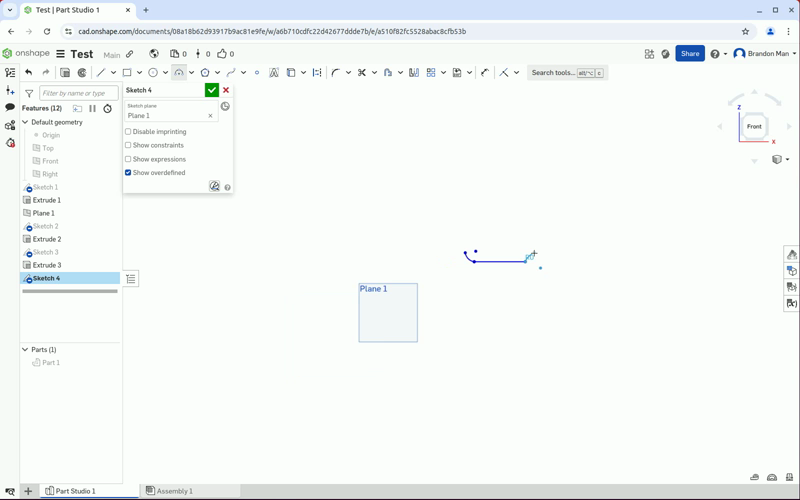
scroll(-6)
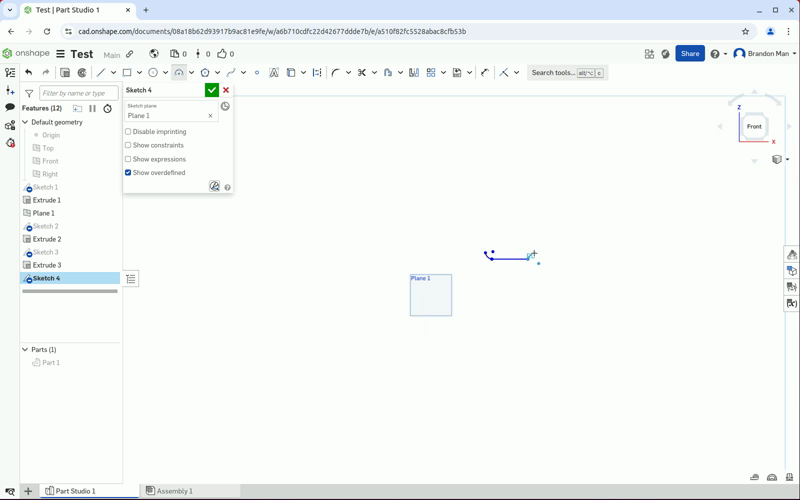
scroll(-6)
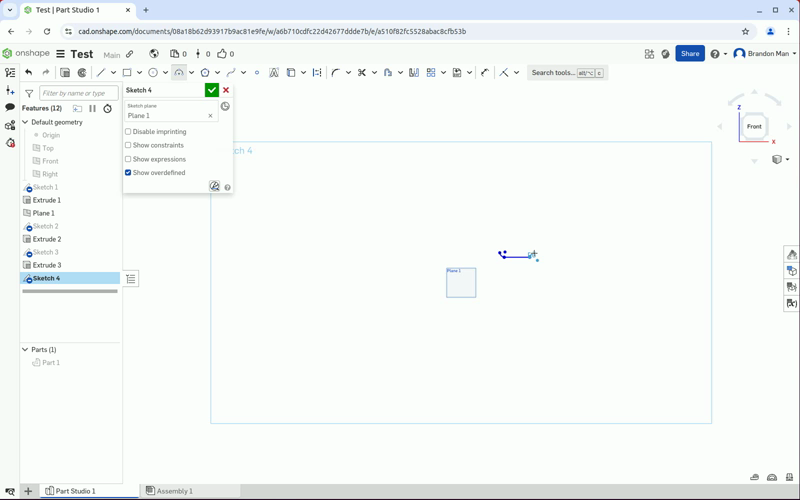
mouse_move(532, 255)
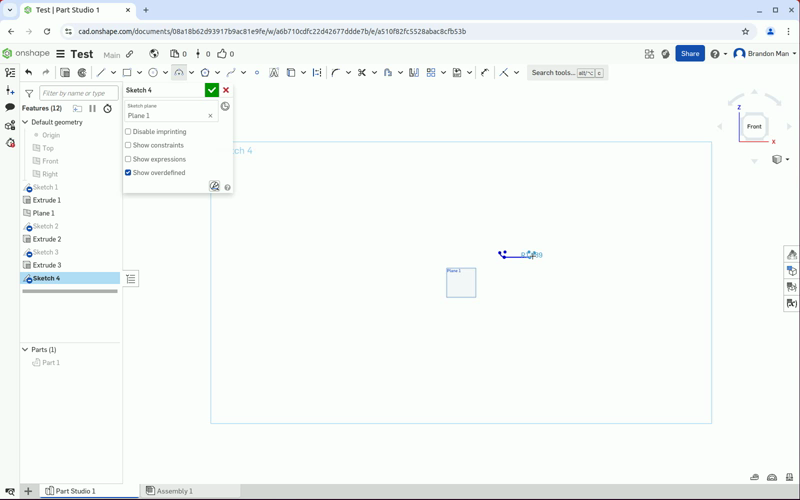
scroll(6)
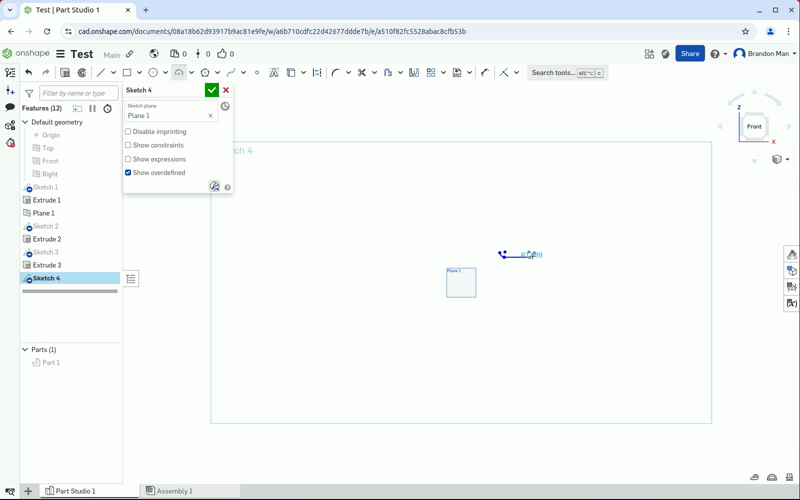
scroll(6)
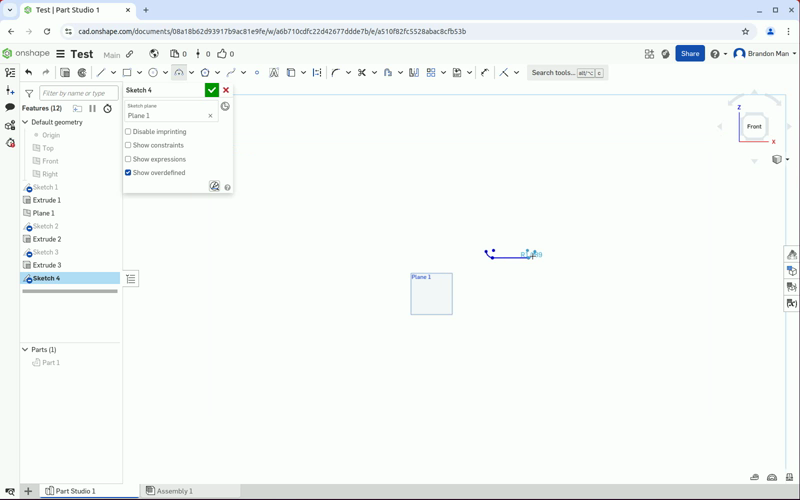
scroll(6)
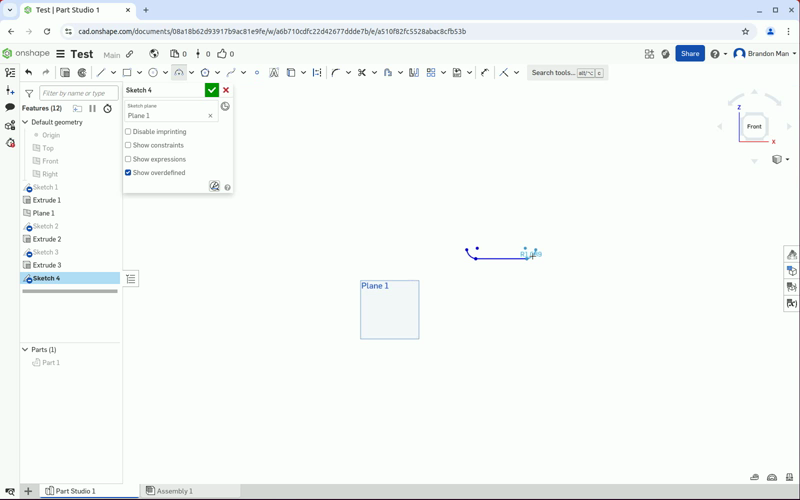
scroll(6)
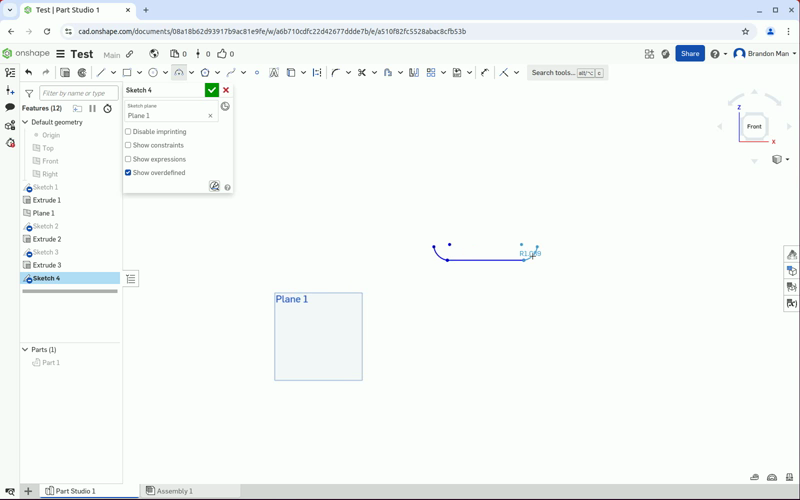
scroll(6)
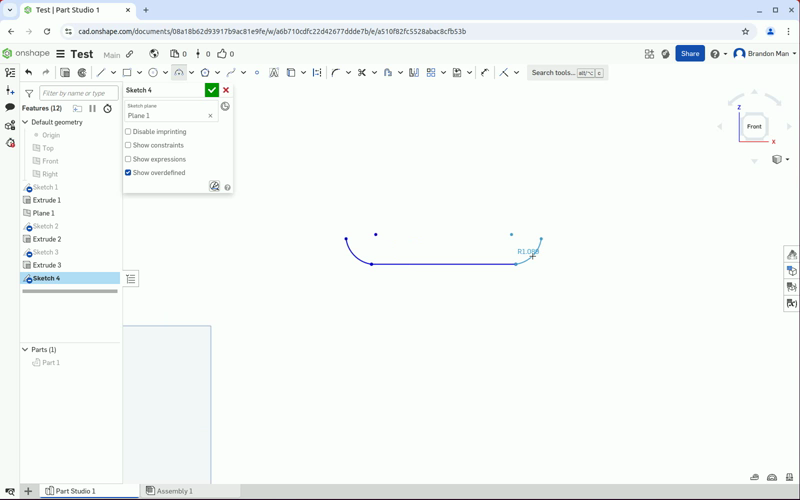
scroll(6)
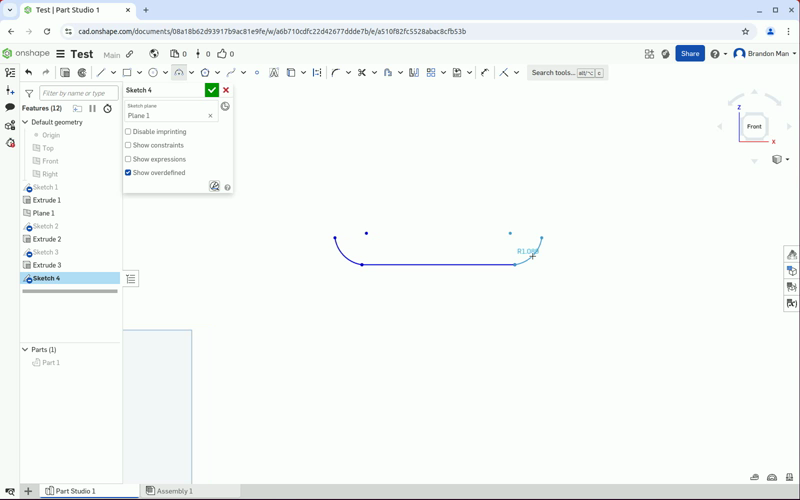
scroll(6)
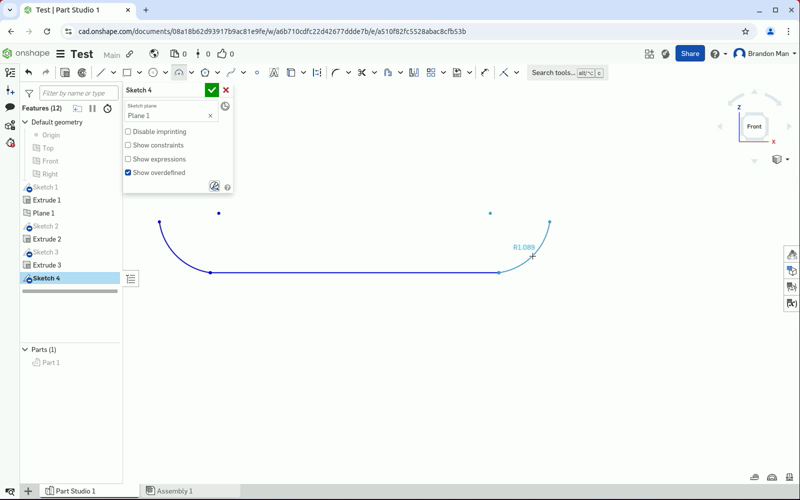
click(532, 255)
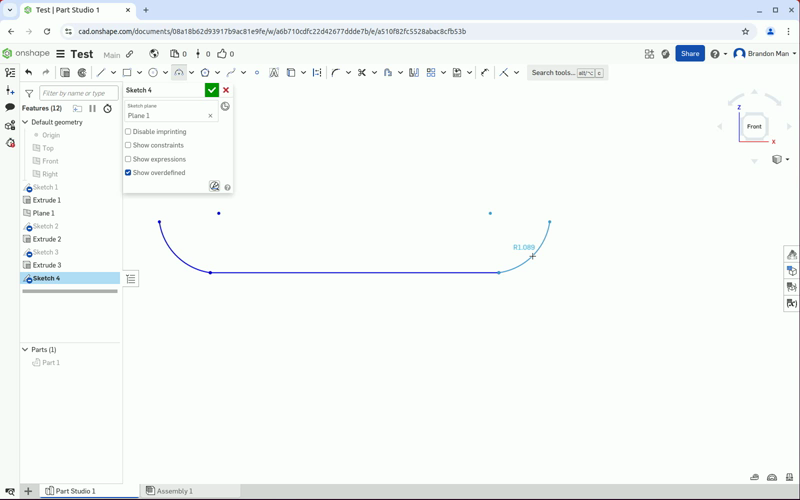
scroll(-6)
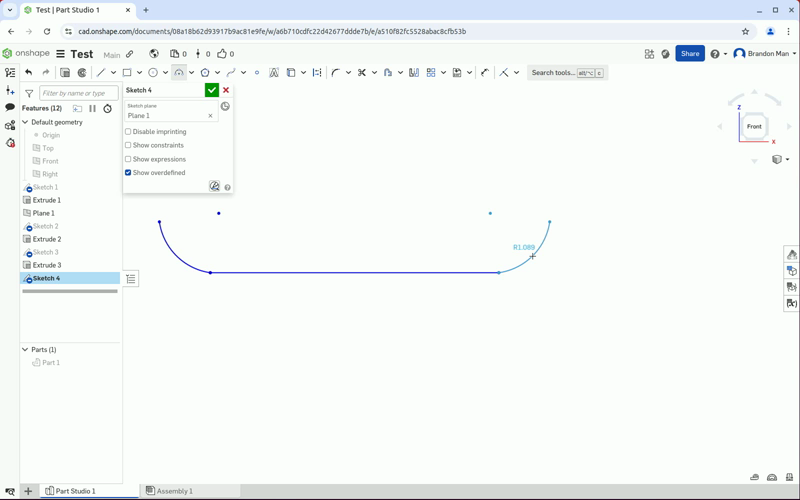
scroll(-6)
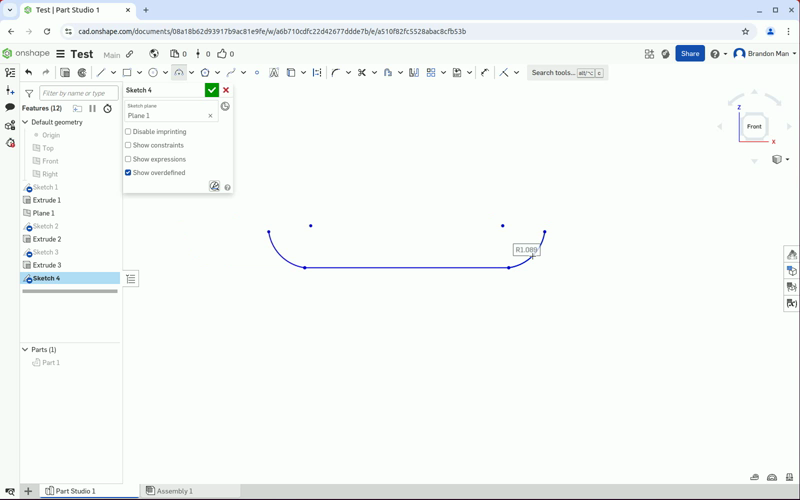
scroll(-6)
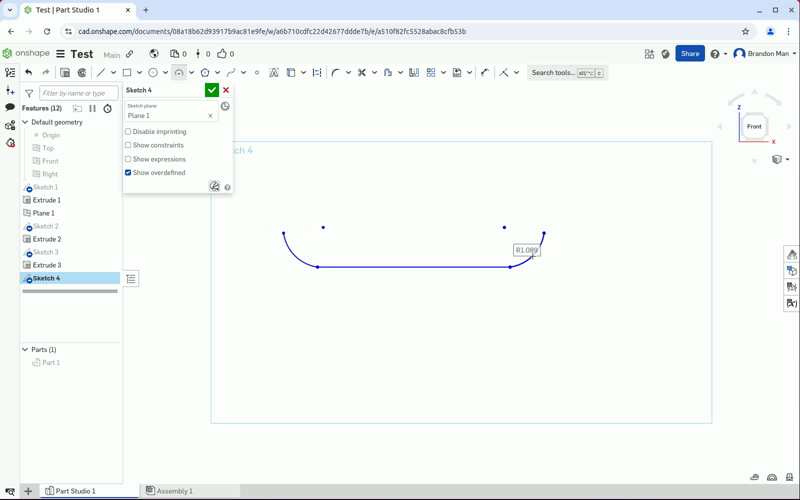
scroll(-6)
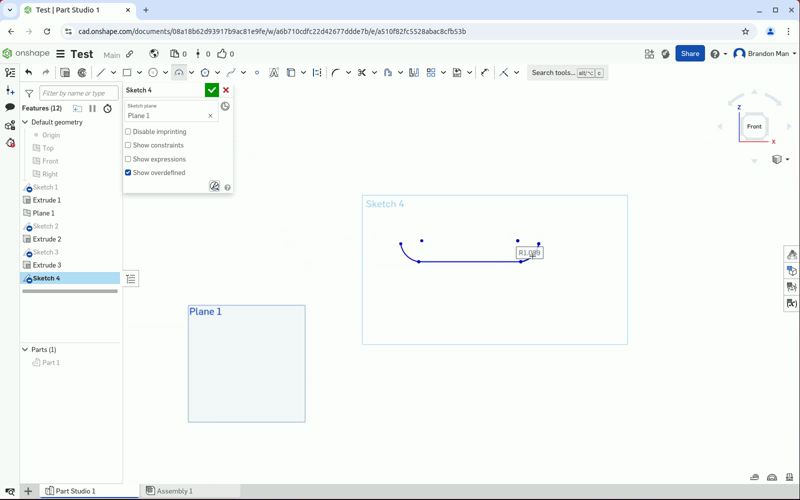
scroll(-6)
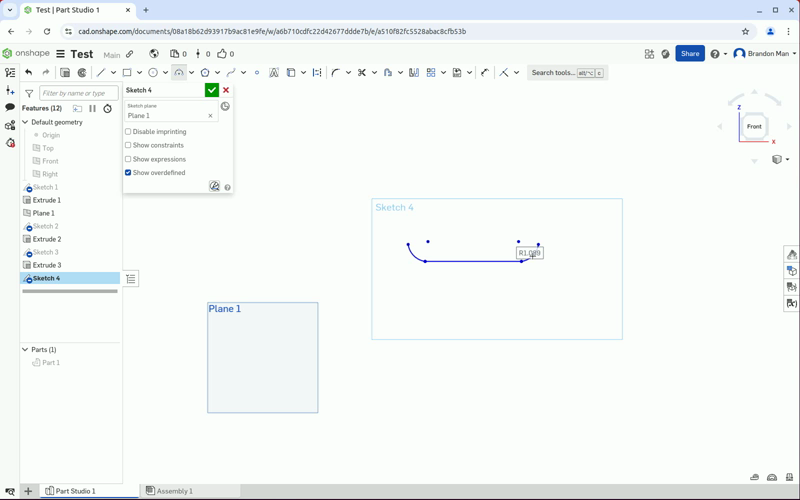
scroll(-6)
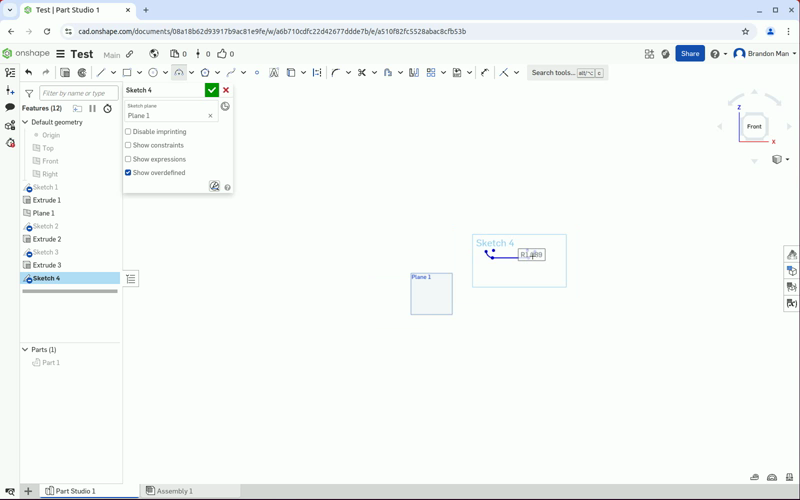
scroll(-6)
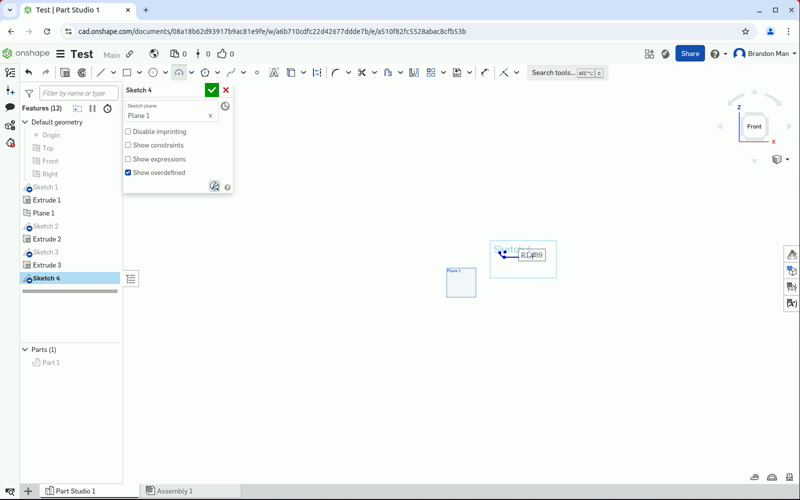
key_up(shift)
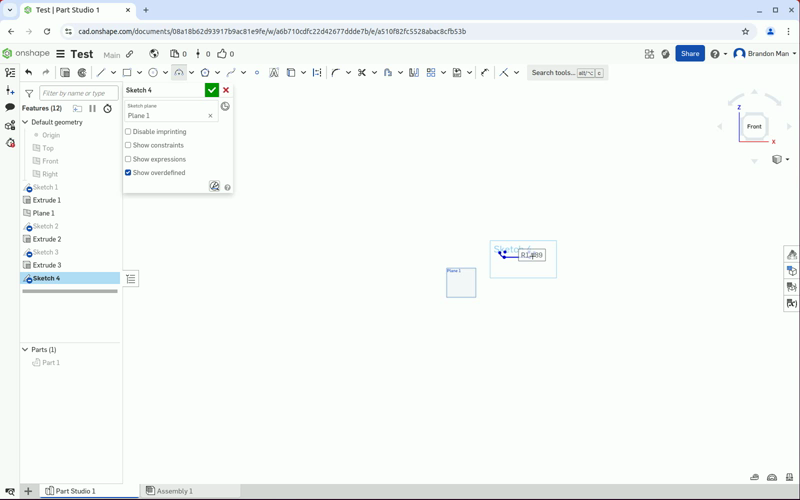
key(esc)
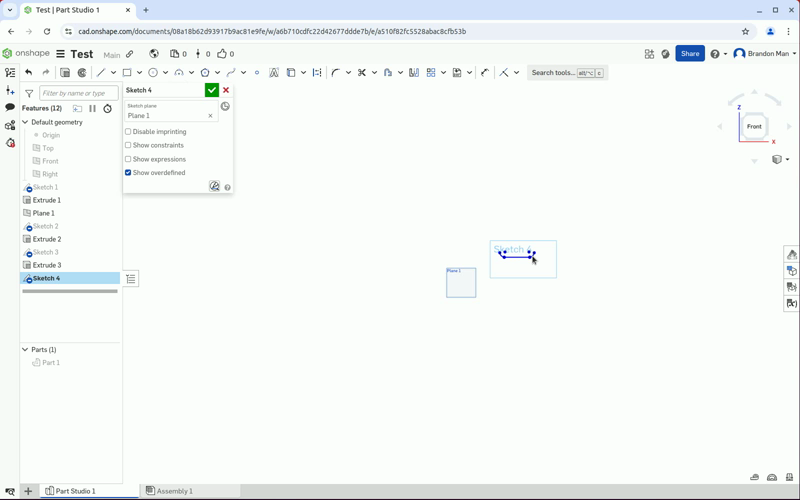
key(l)
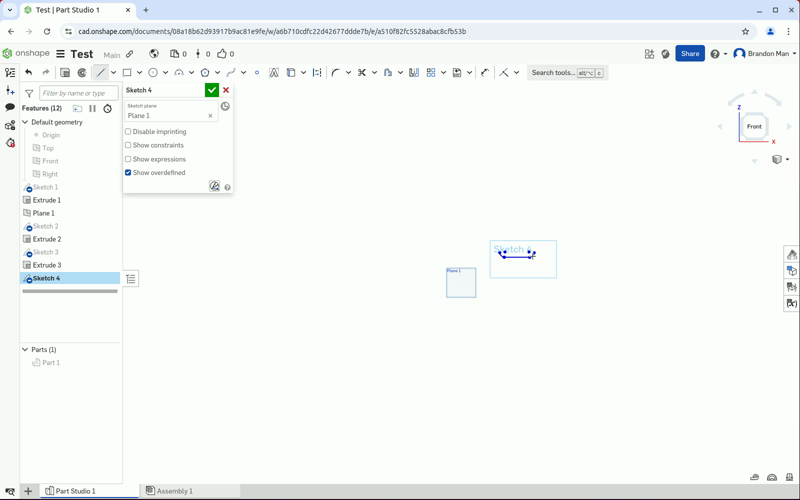
mouse_move(534, 252)
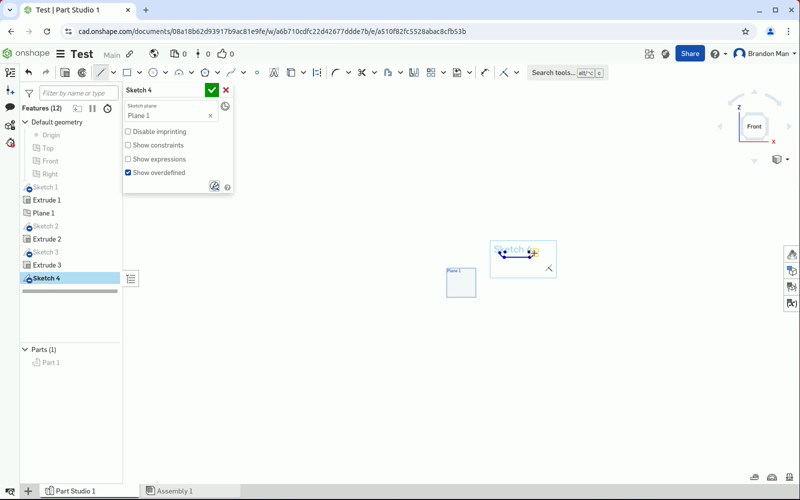
scroll(6)
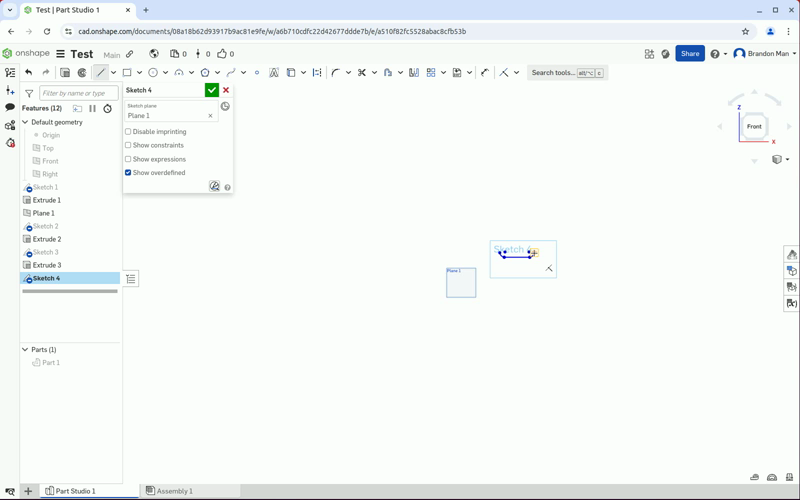
scroll(6)
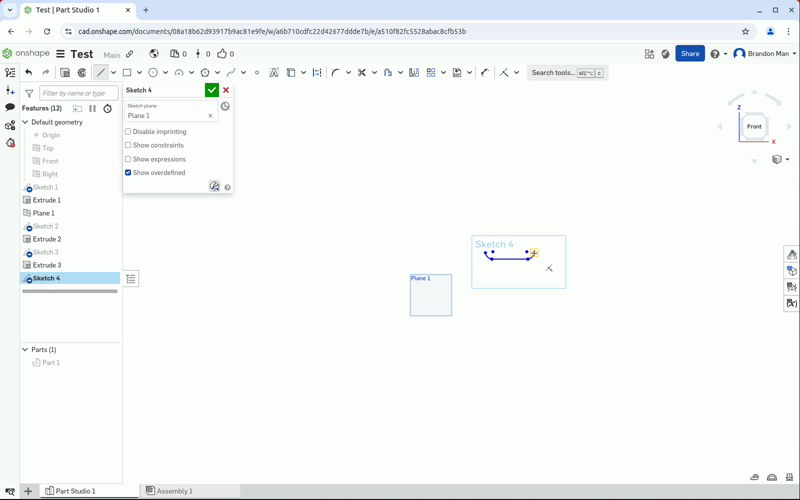
scroll(6)
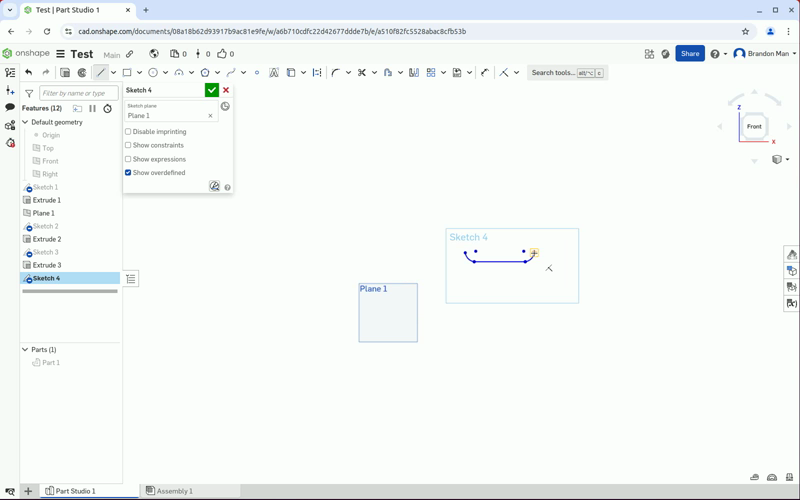
scroll(6)
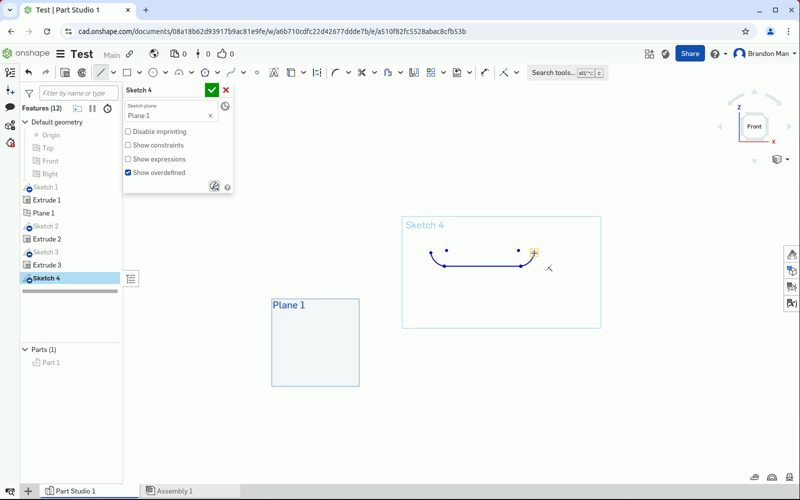
scroll(6)
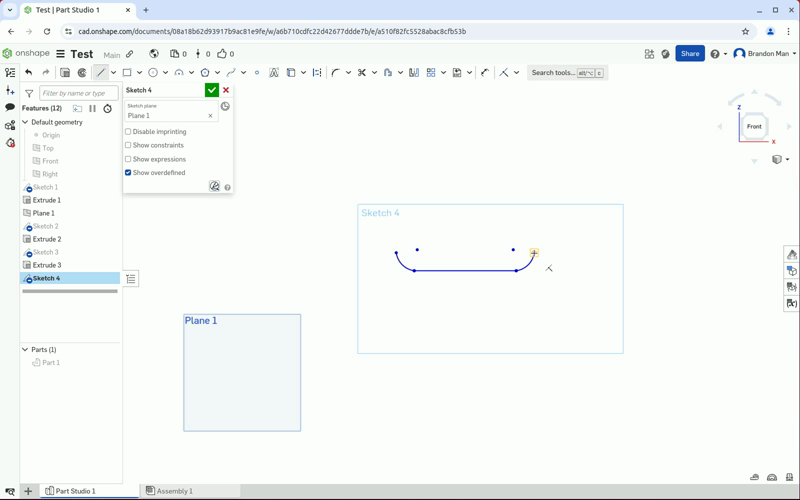
scroll(6)
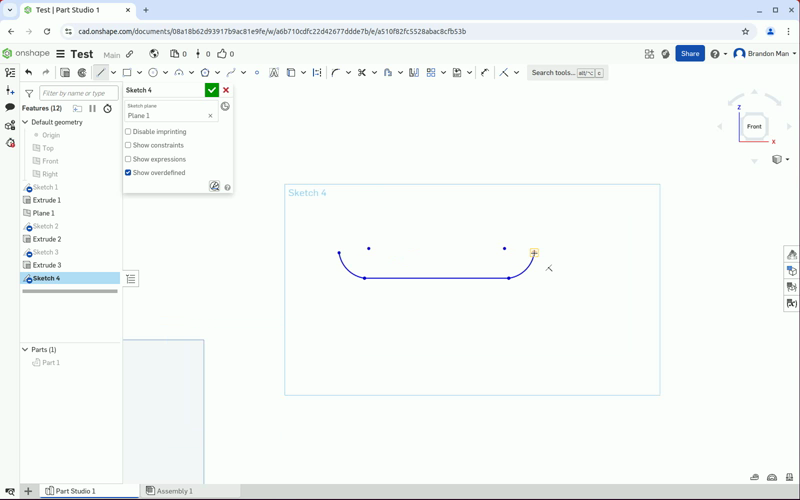
scroll(6)
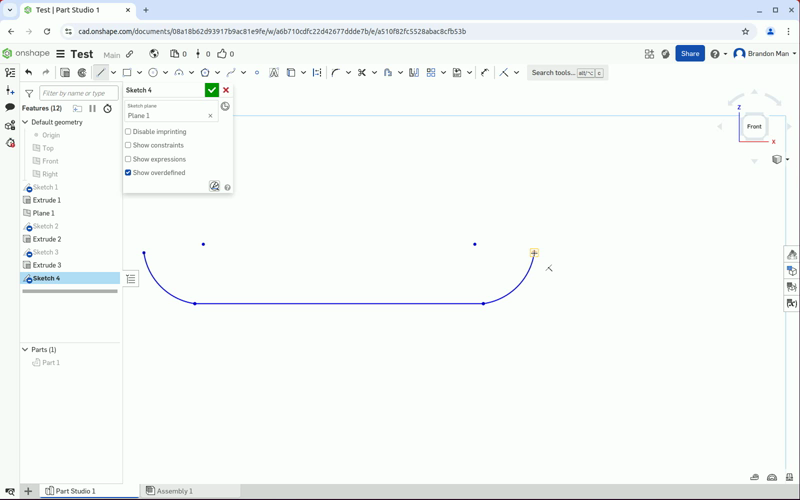
click(534, 252)
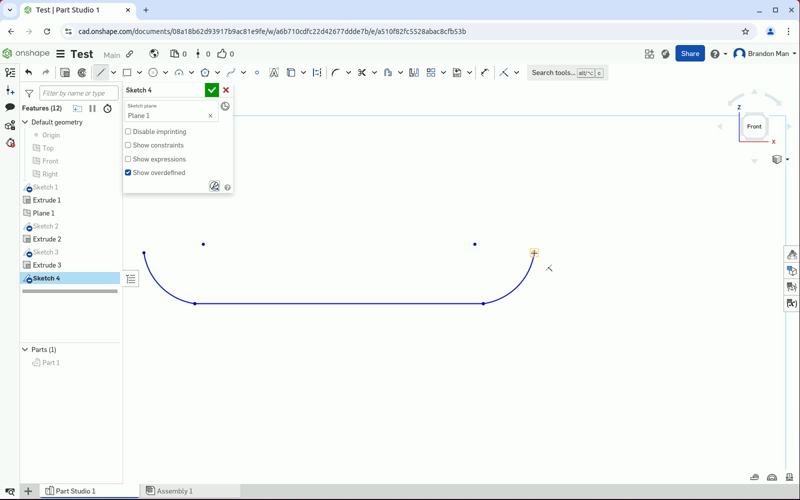
scroll(-6)
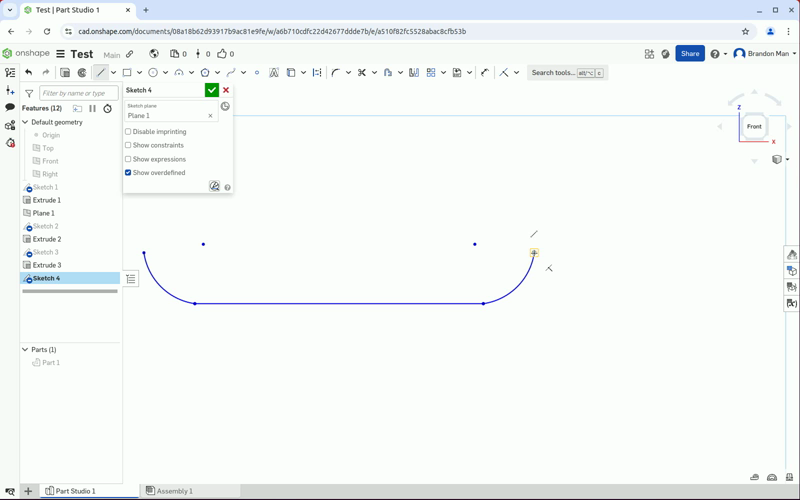
scroll(-6)
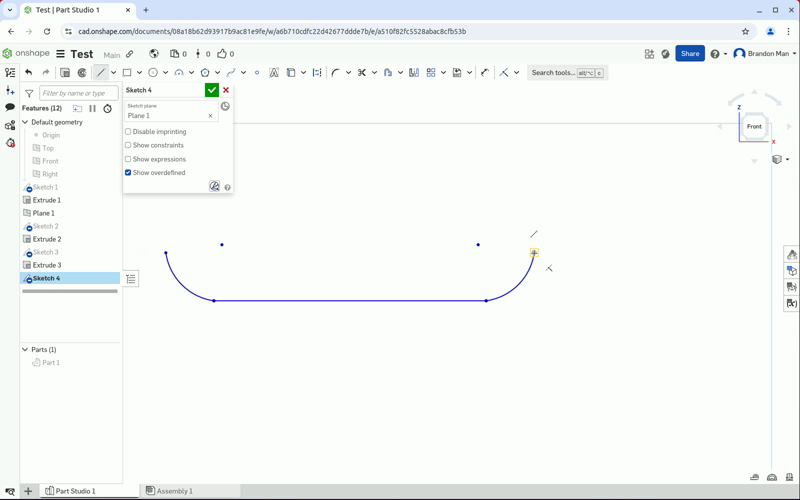
scroll(-6)
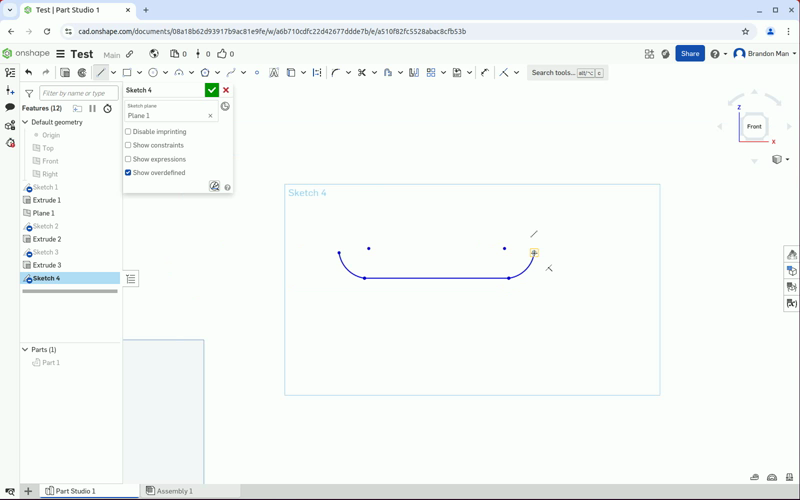
scroll(-6)
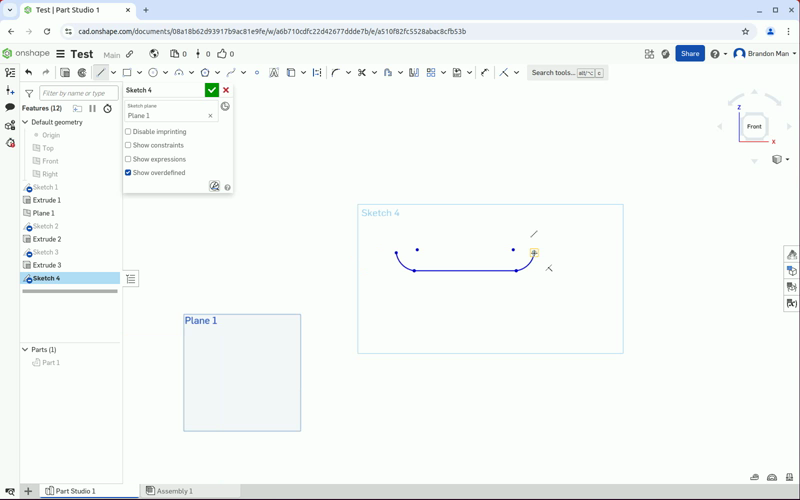
scroll(-6)
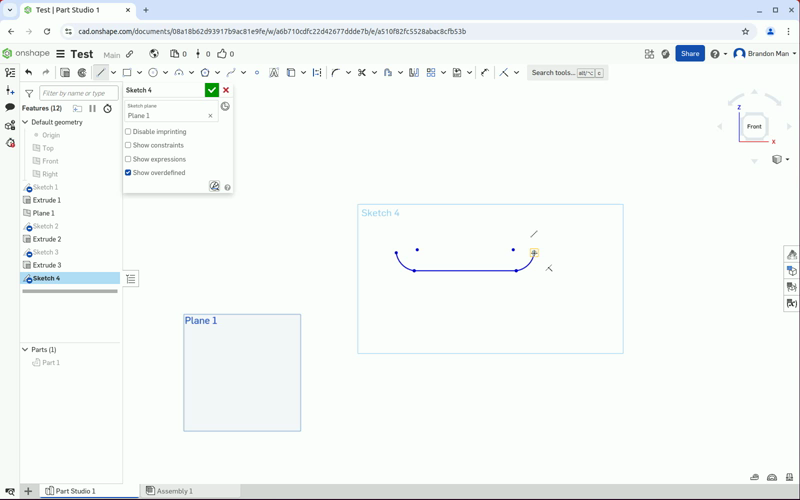
scroll(-6)
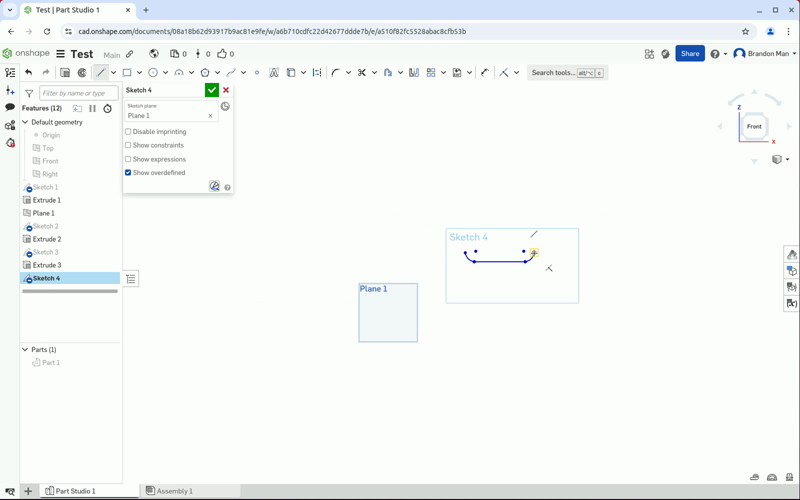
scroll(-6)
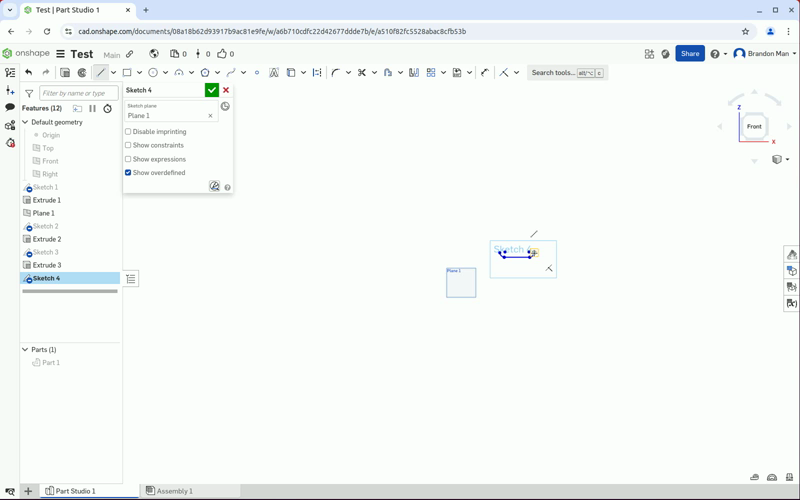
key_down(shift)
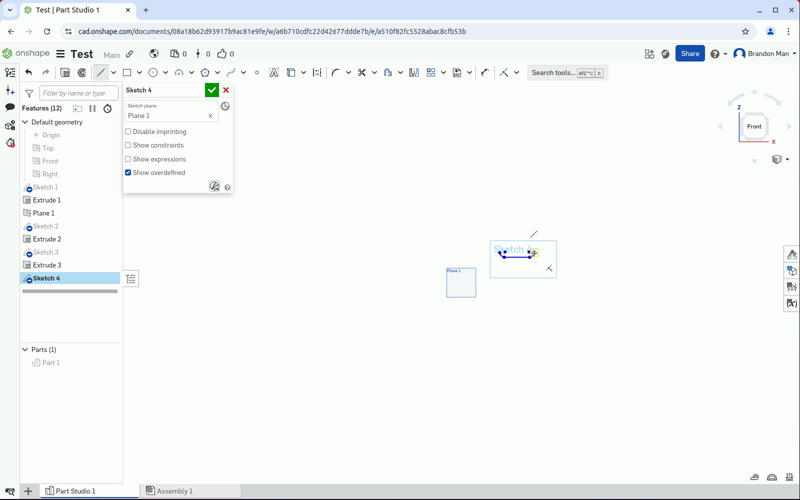
mouse_move(564, 252)
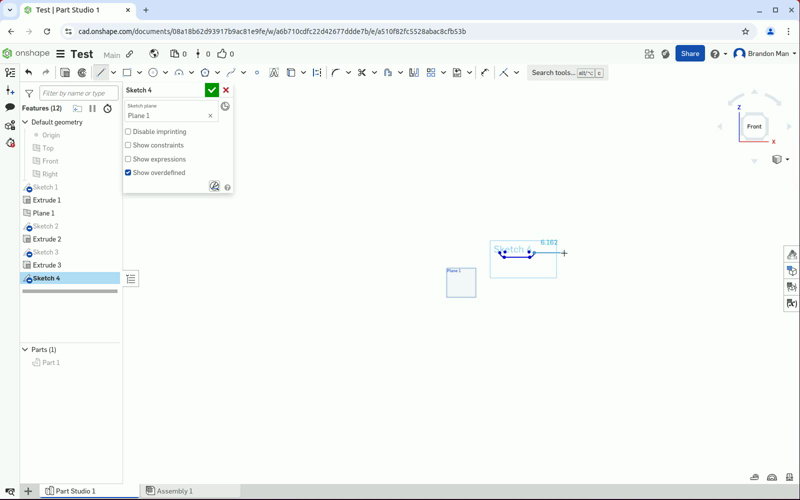
mouse_move(534, 236)
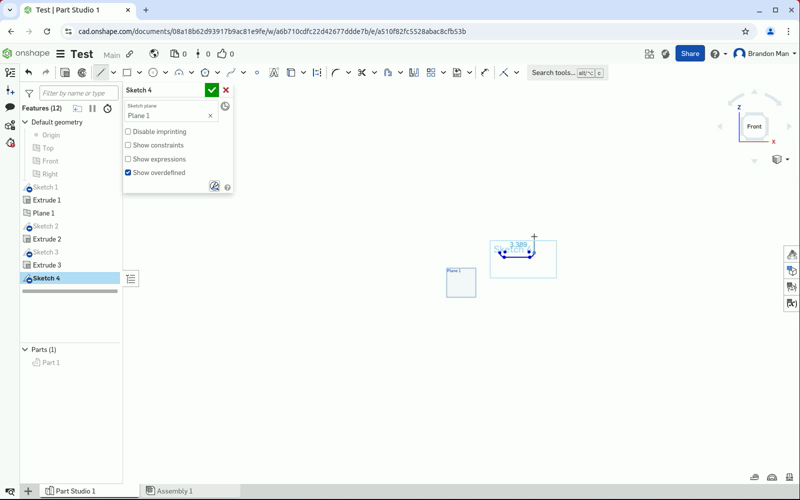
click(534, 236)
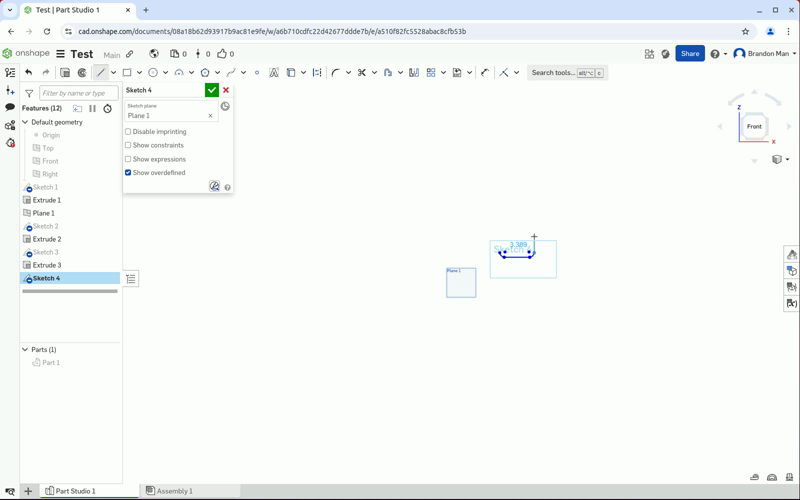
key_up(shift)
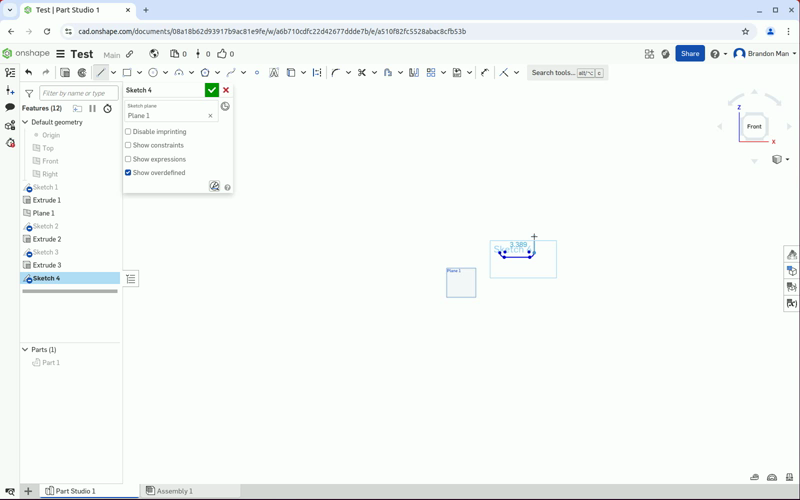
key_down(shift)
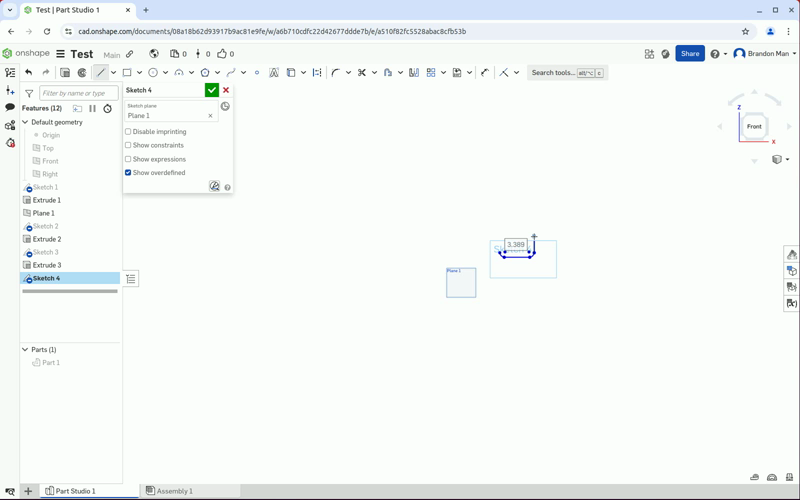
mouse_move(564, 236)
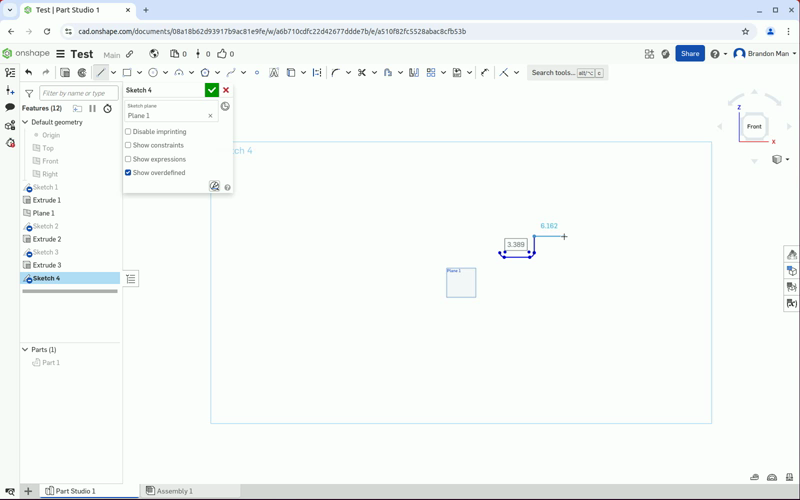
mouse_move(499, 236)
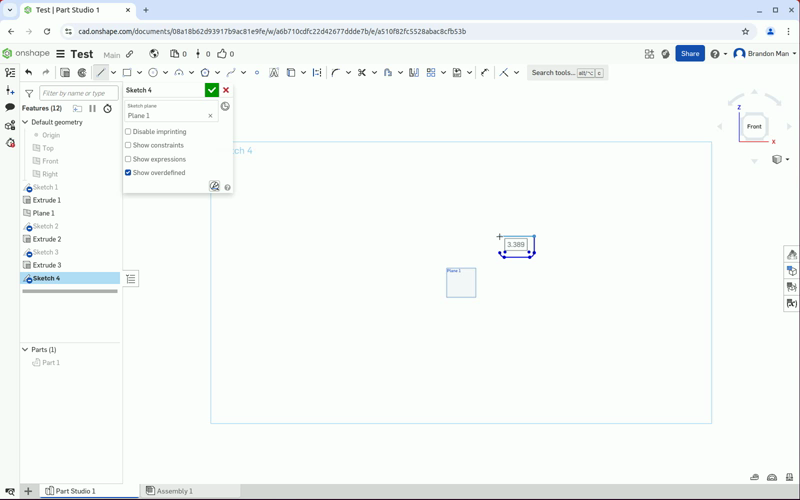
click(499, 236)
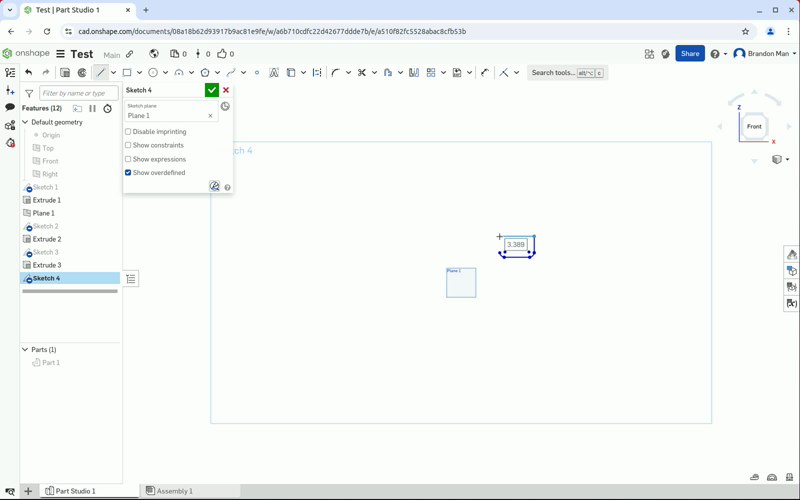
key_up(shift)
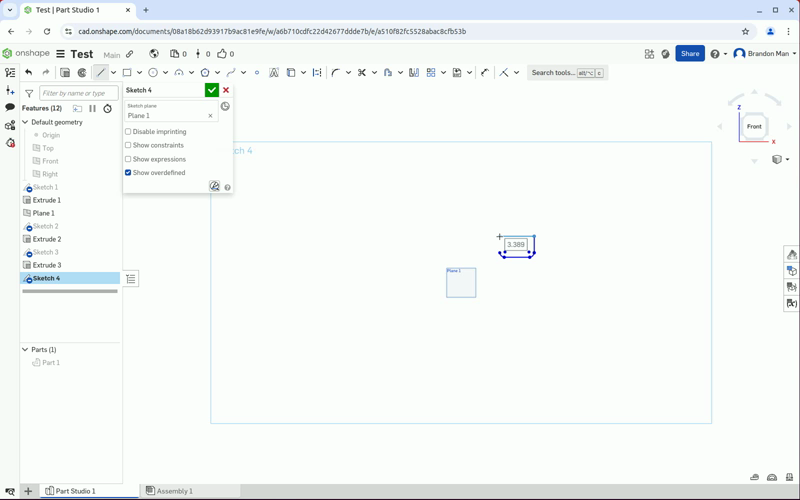
mouse_move(529, 236)
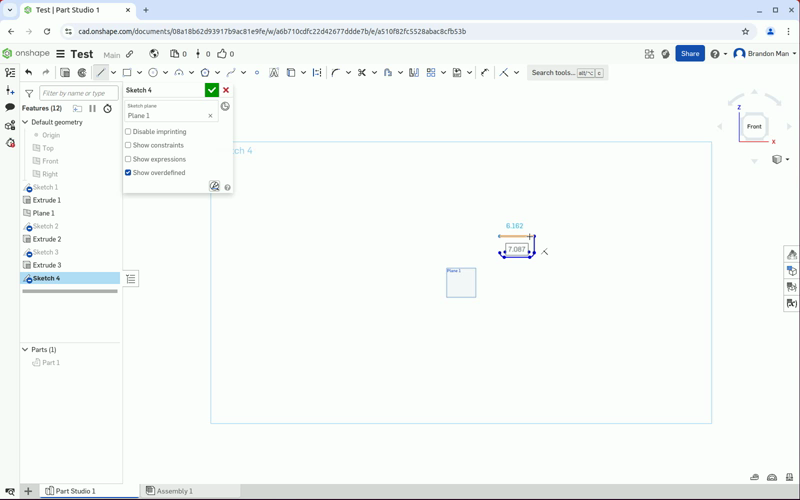
key_down(shift)
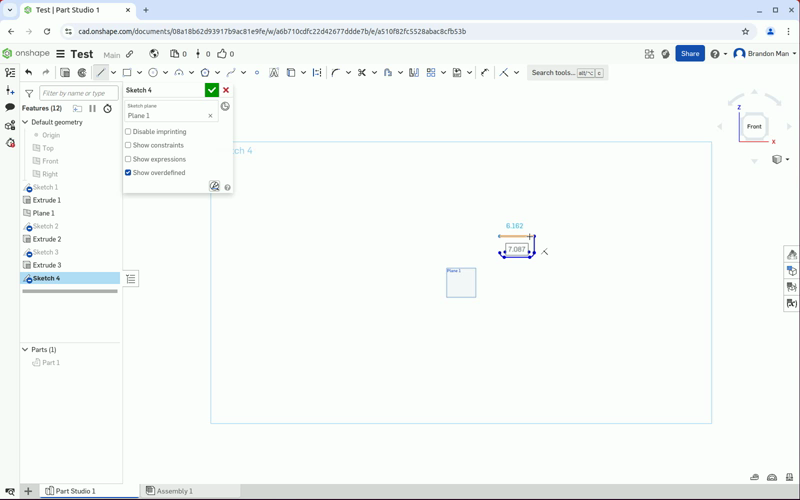
mouse_move(499, 252)
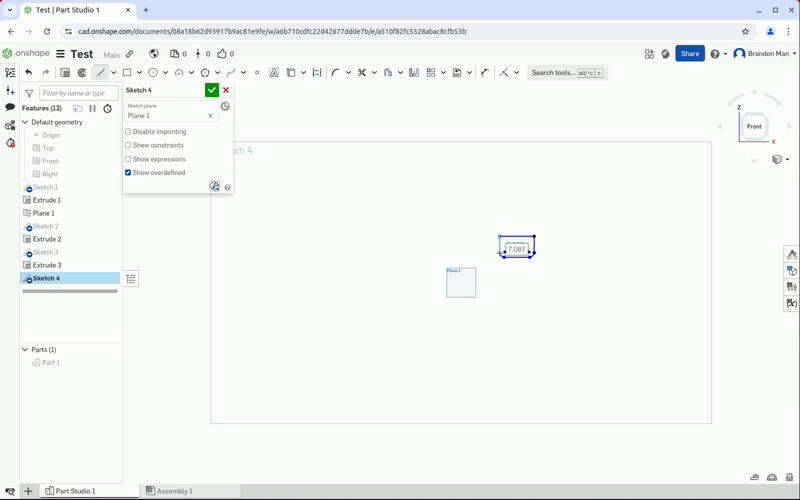
scroll(6)
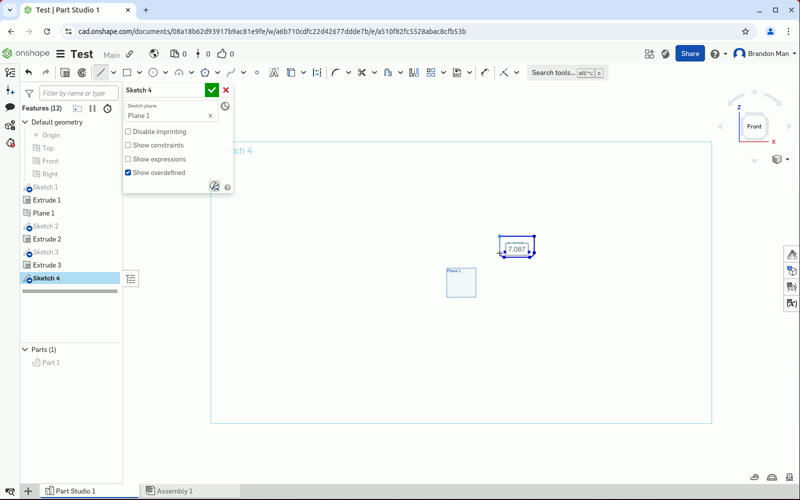
scroll(6)
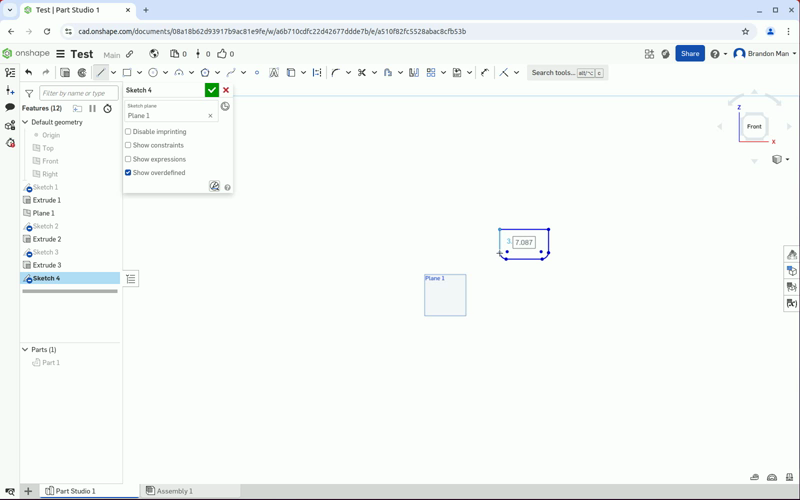
scroll(6)
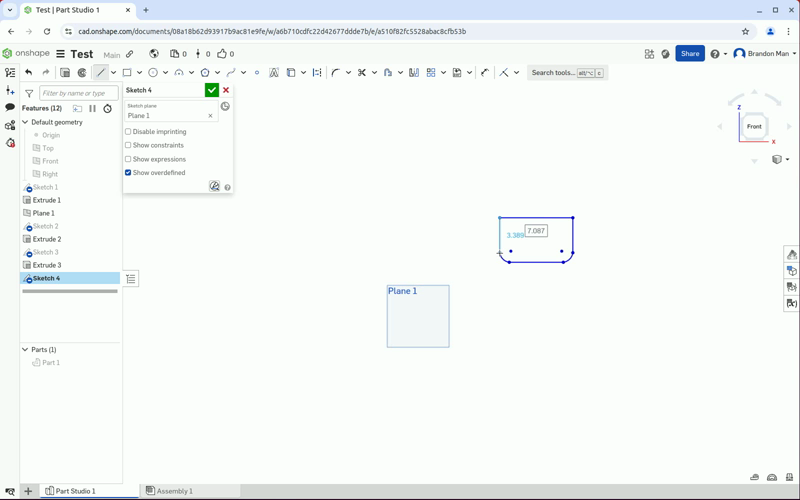
scroll(6)
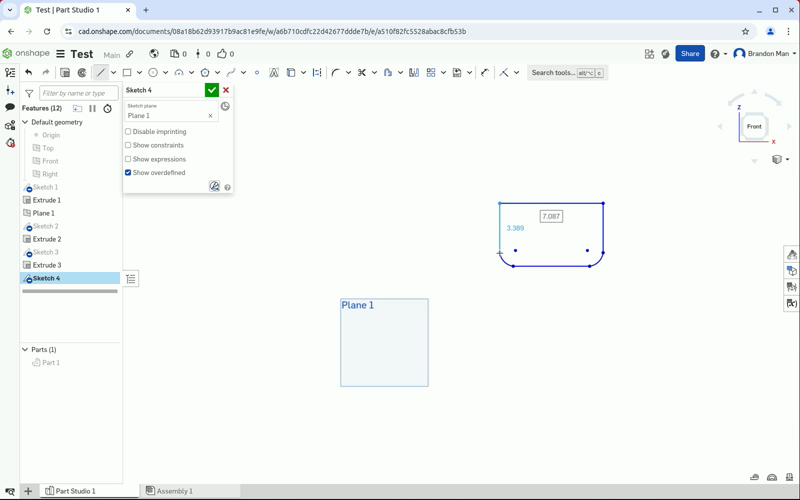
scroll(6)
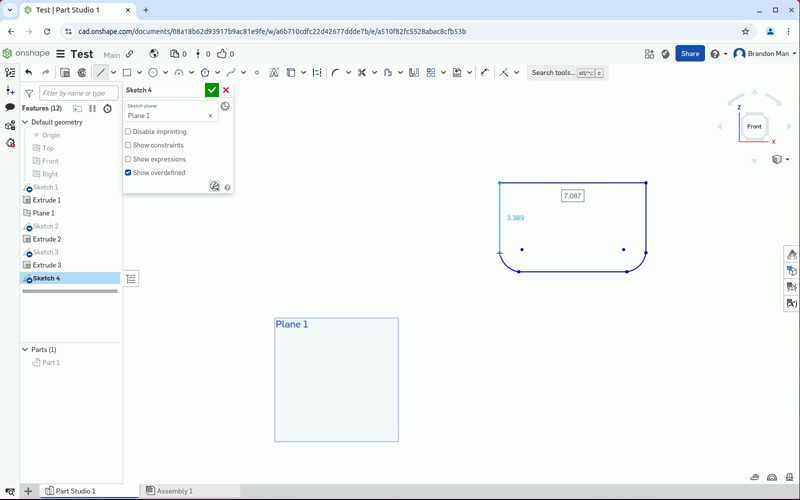
scroll(6)
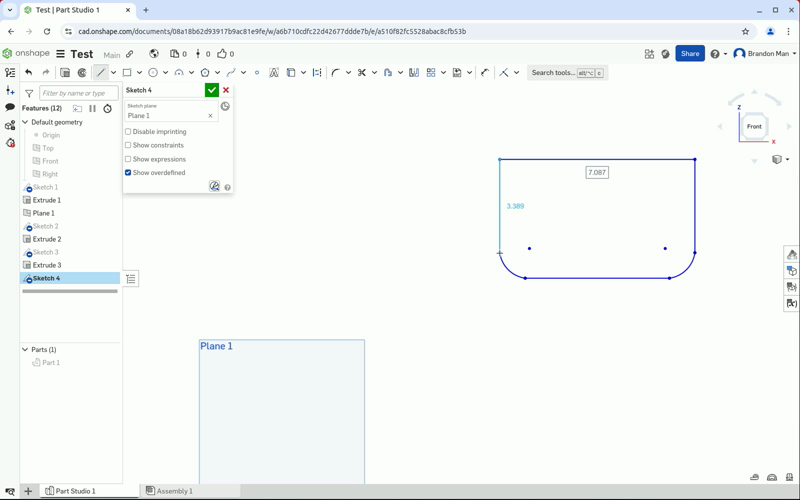
scroll(6)
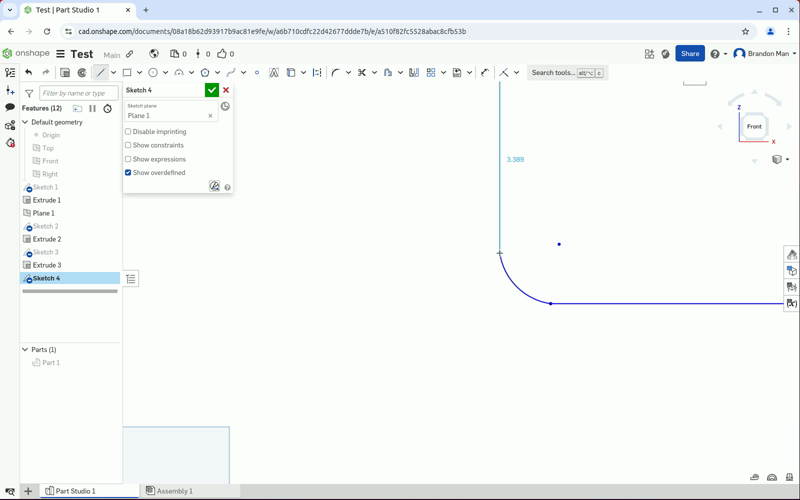
key_up(shift)
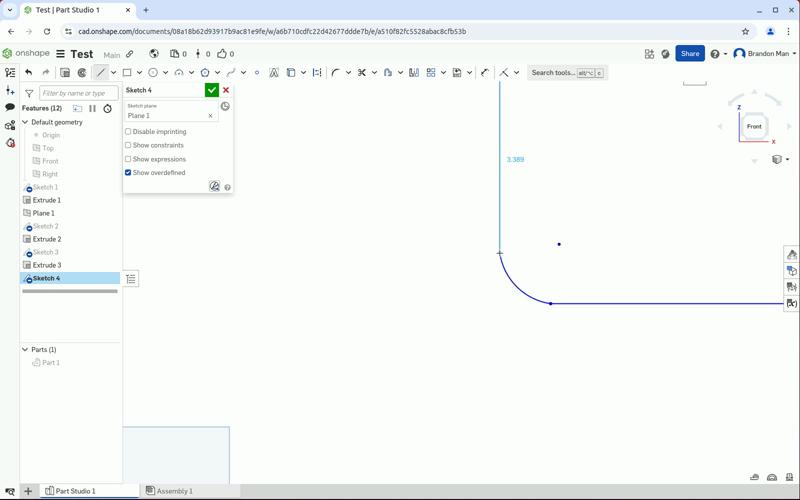
click(499, 252)
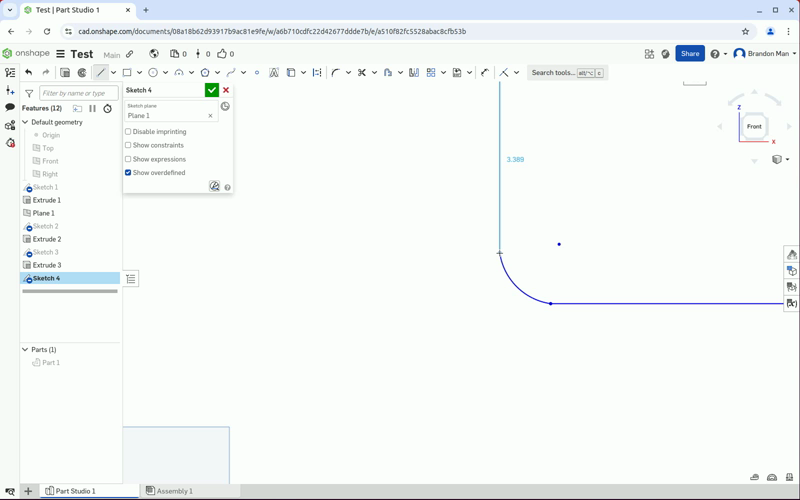
scroll(-6)
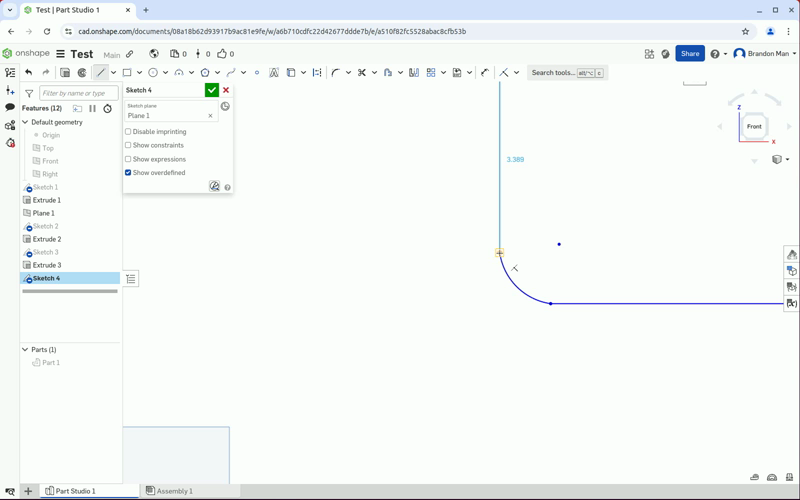
scroll(-6)
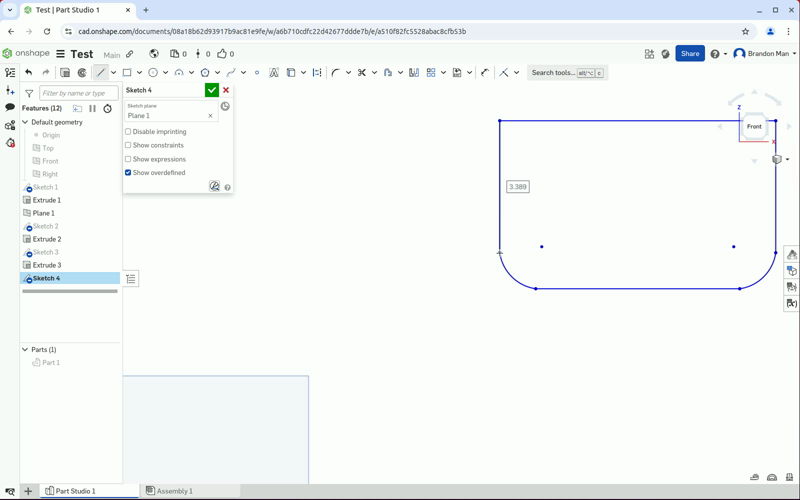
scroll(-6)
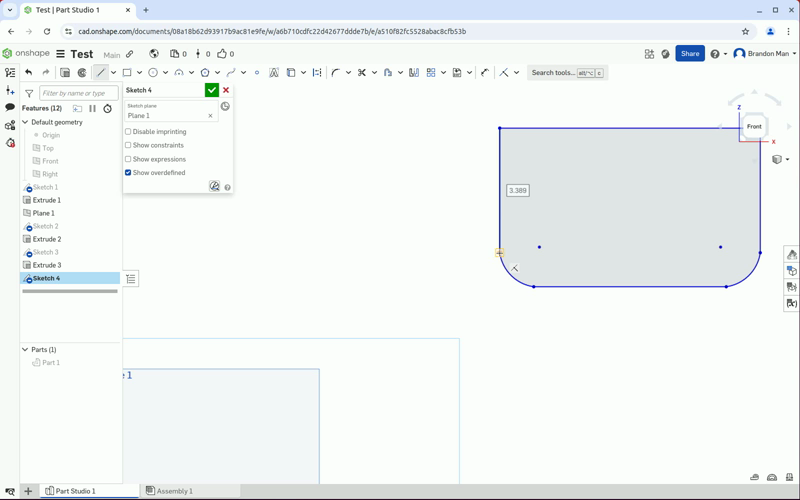
scroll(-6)
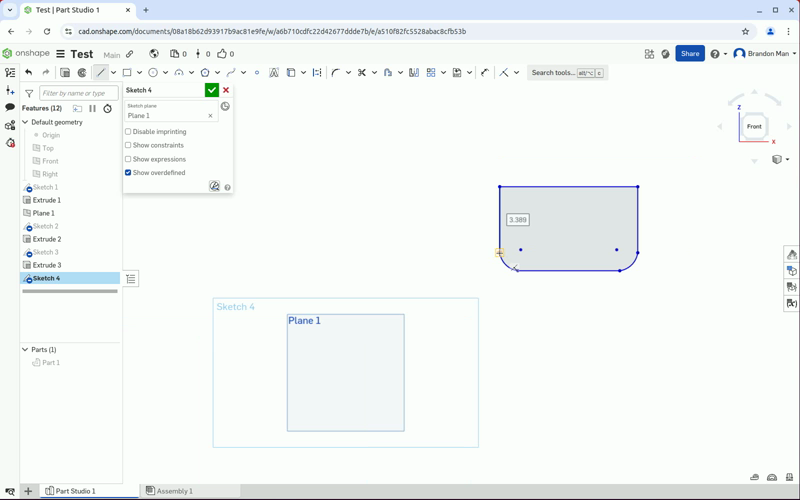
scroll(-6)
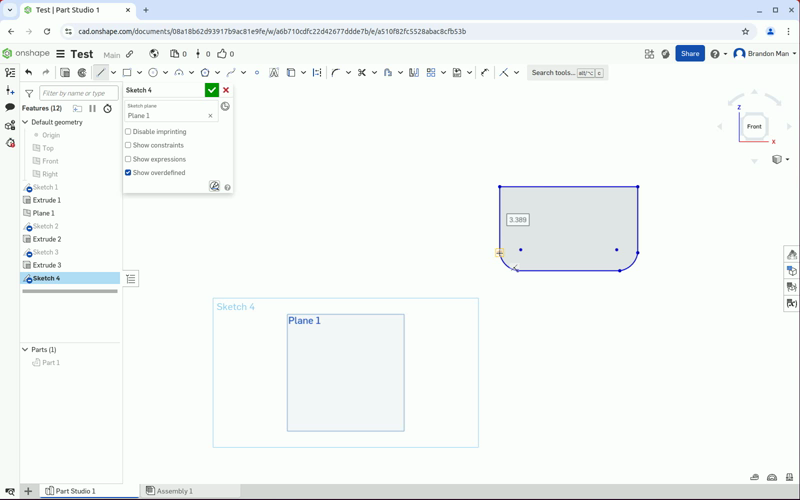
scroll(-6)
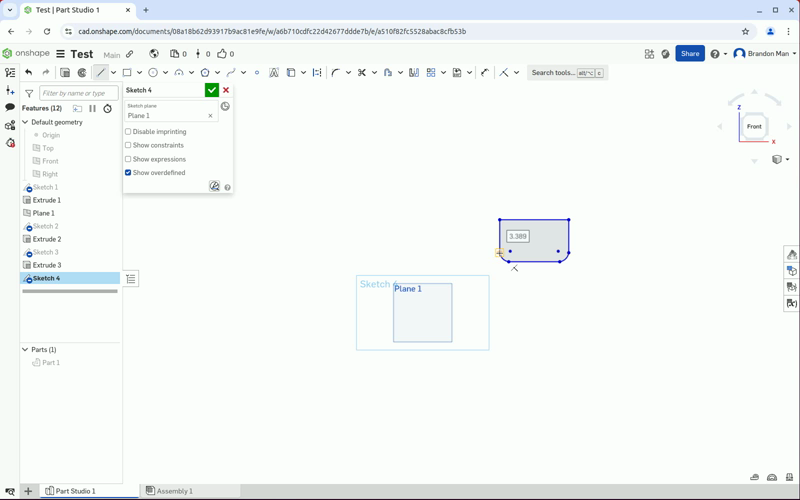
scroll(-6)
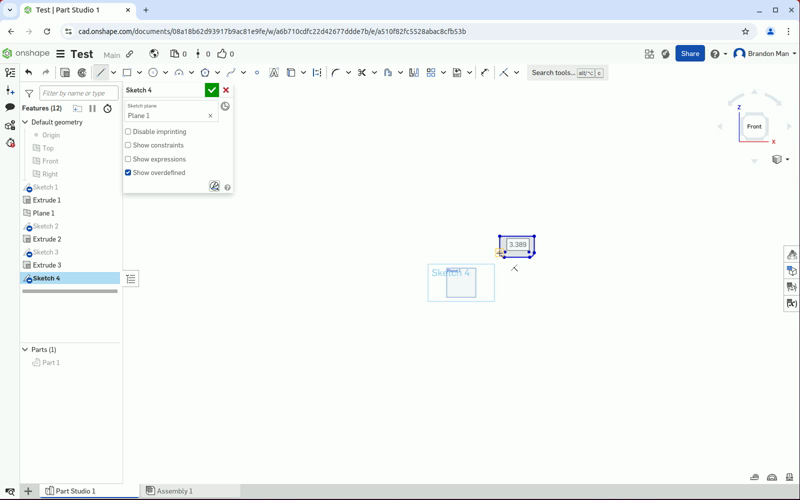
key(esc)
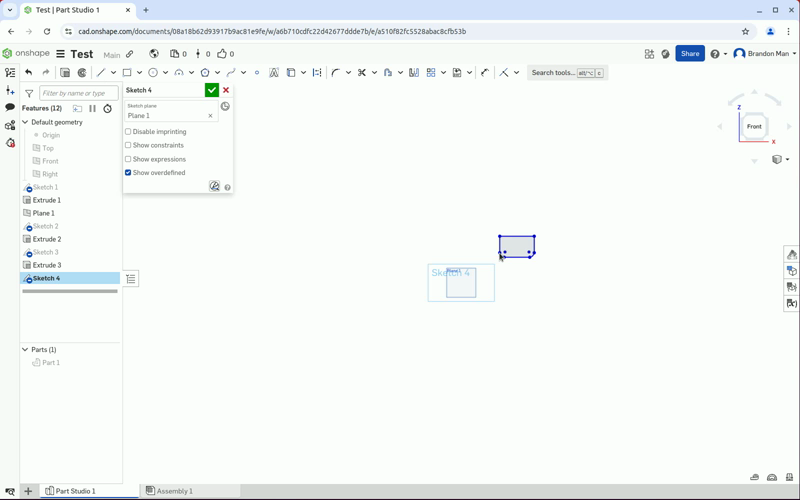
mouse_move(527, 240)
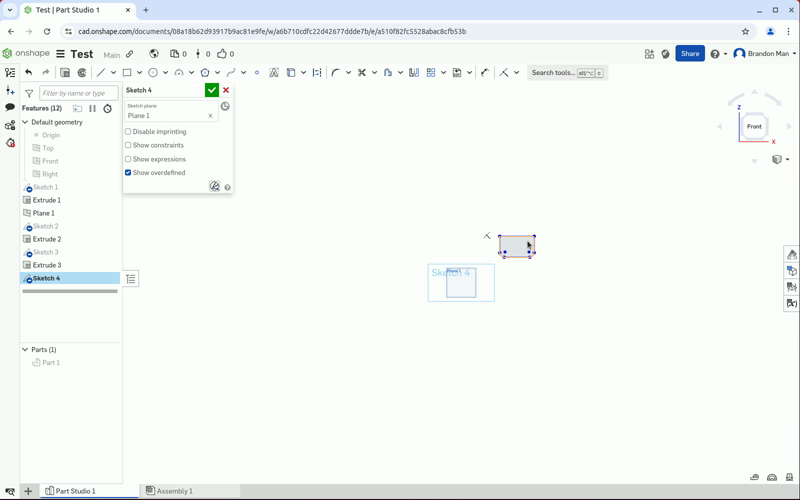
scroll(6)
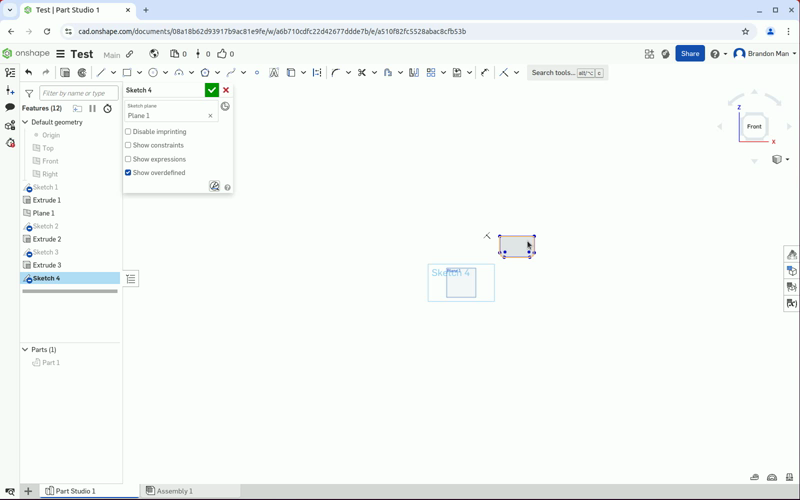
scroll(6)
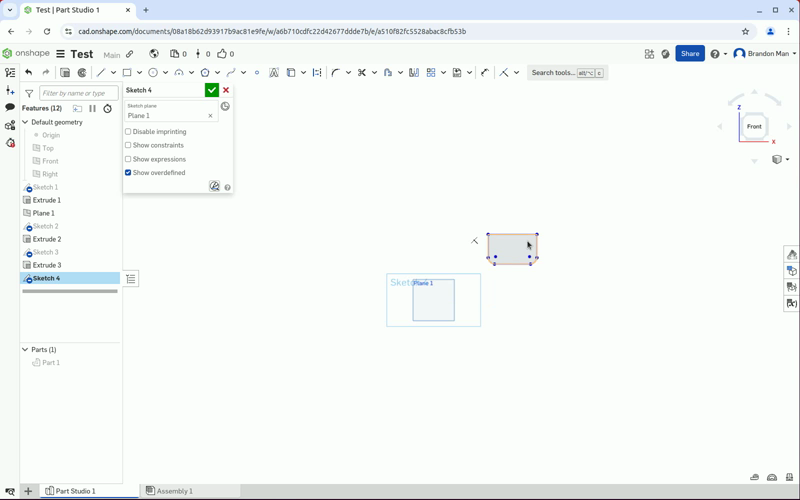
scroll(6)
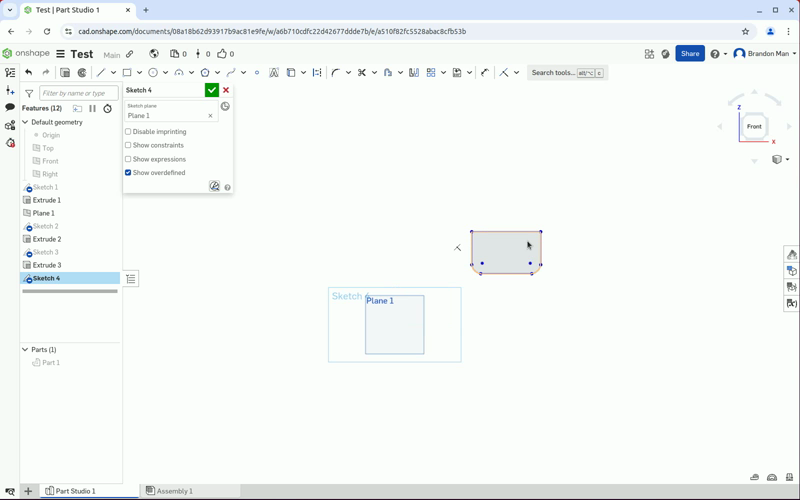
scroll(6)
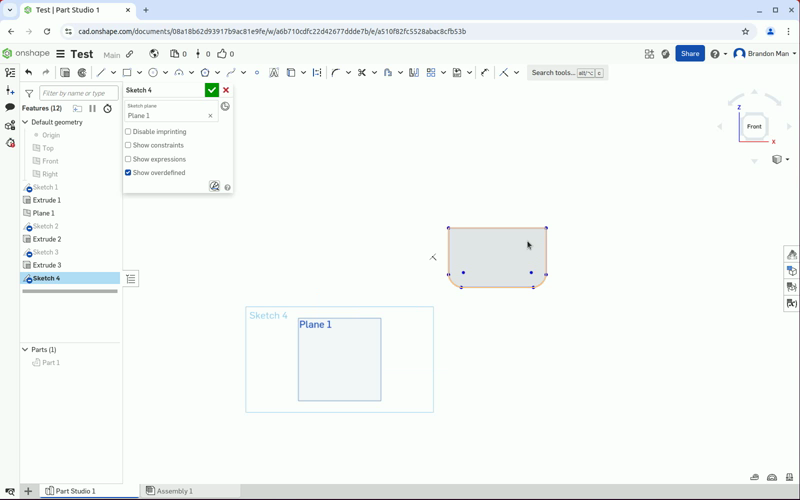
scroll(6)
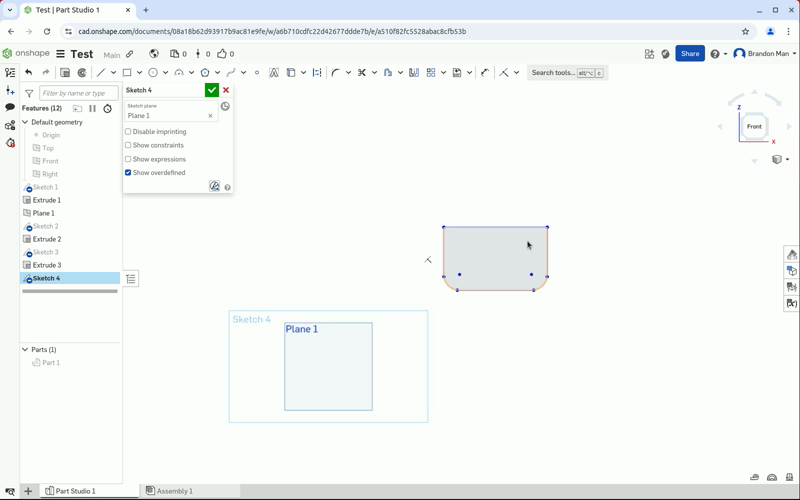
scroll(6)
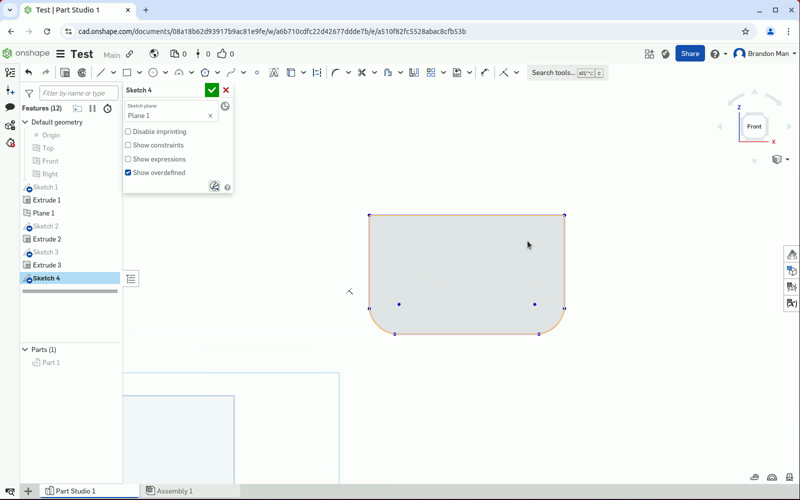
scroll(6)
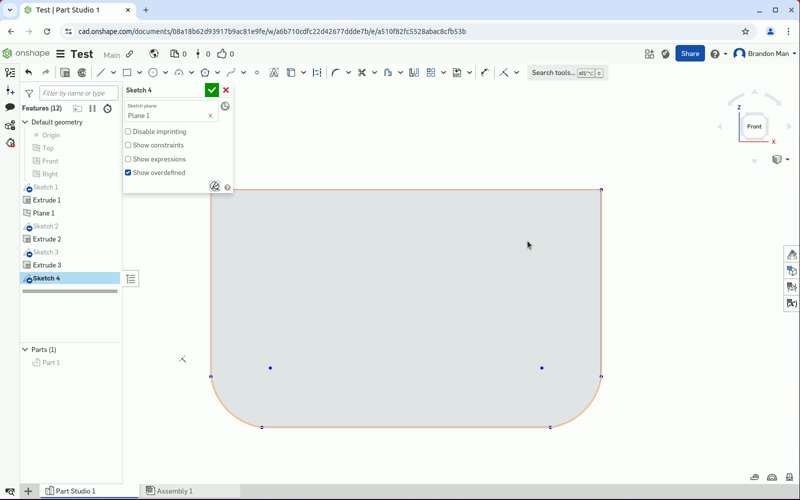
click(527, 240)
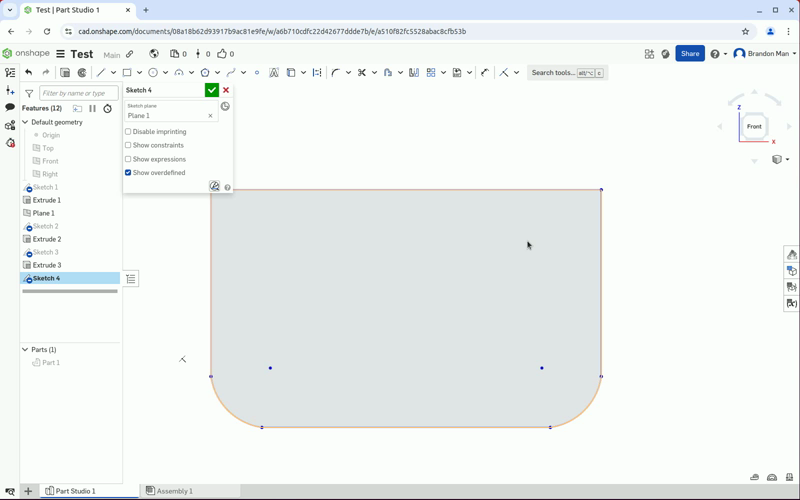
scroll(-6)
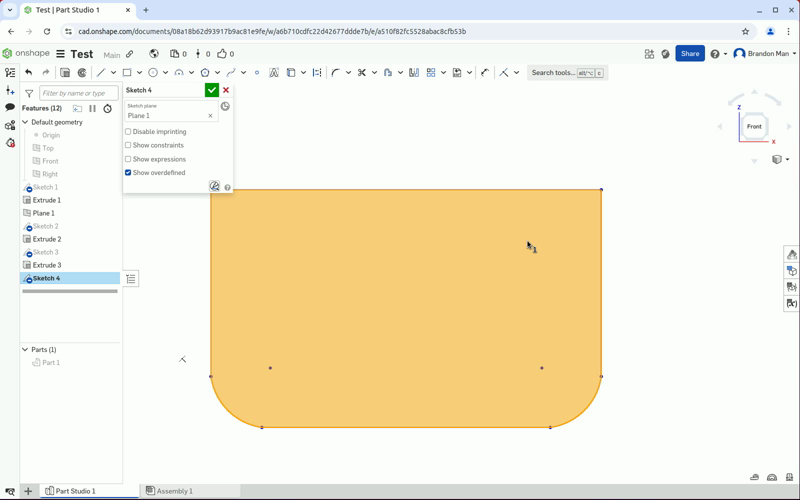
scroll(-6)
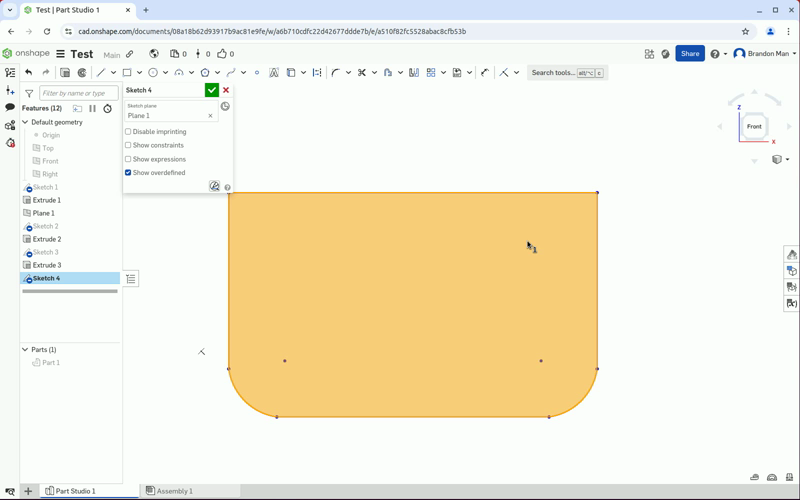
scroll(-6)
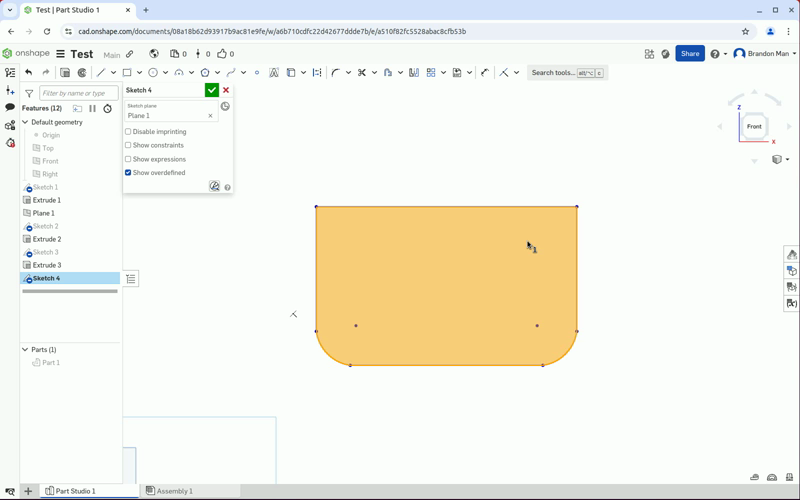
scroll(-6)
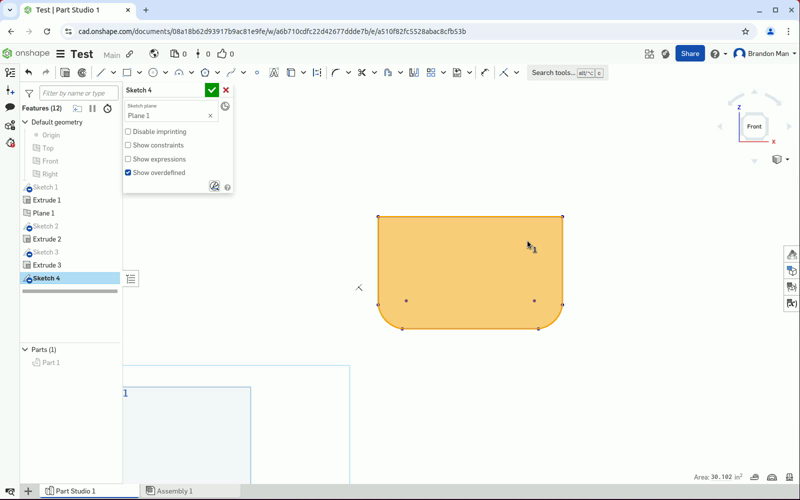
scroll(-6)
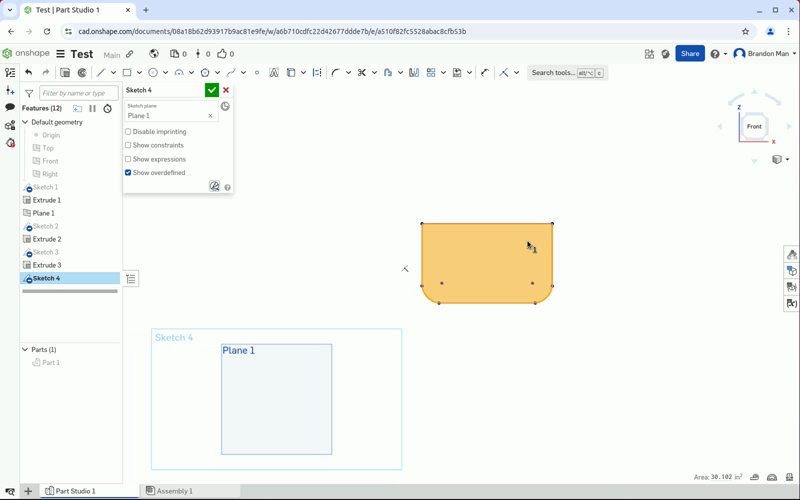
scroll(-6)
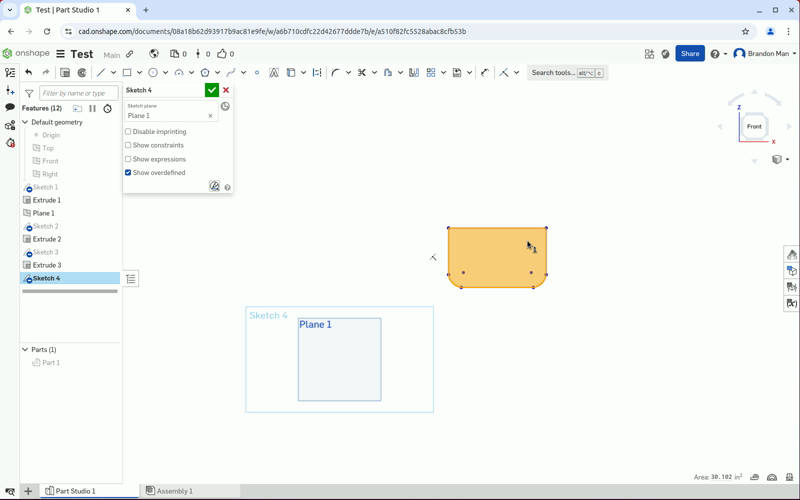
scroll(-6)
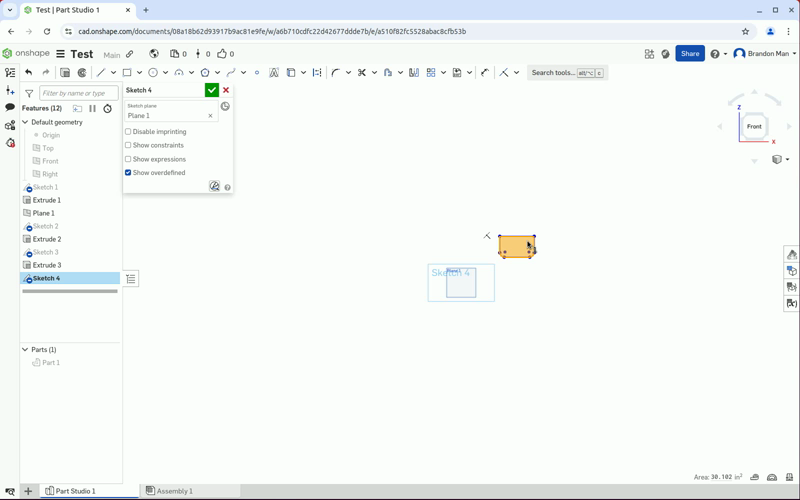
mouse_move(73, 352)
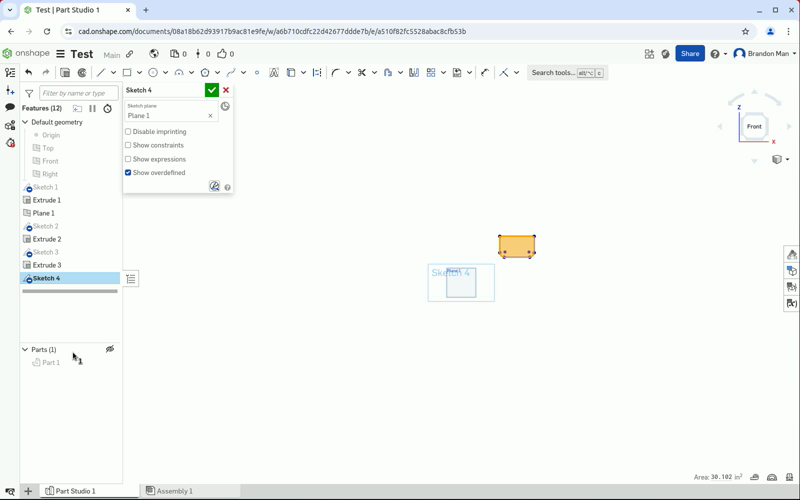
key(shift+y)
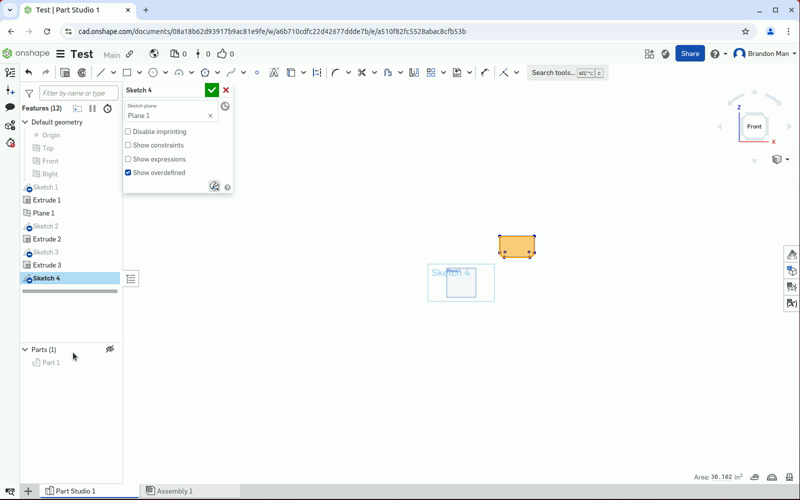
key(shift+e)
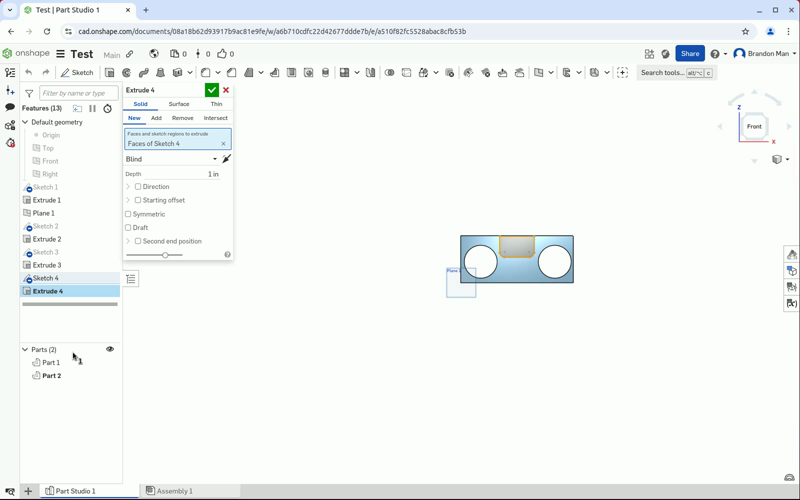
mouse_move(143, 106)
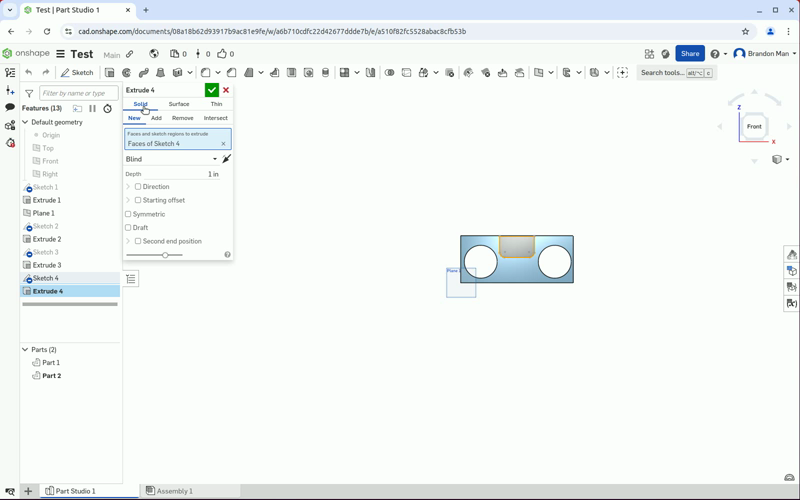
click(143, 106)
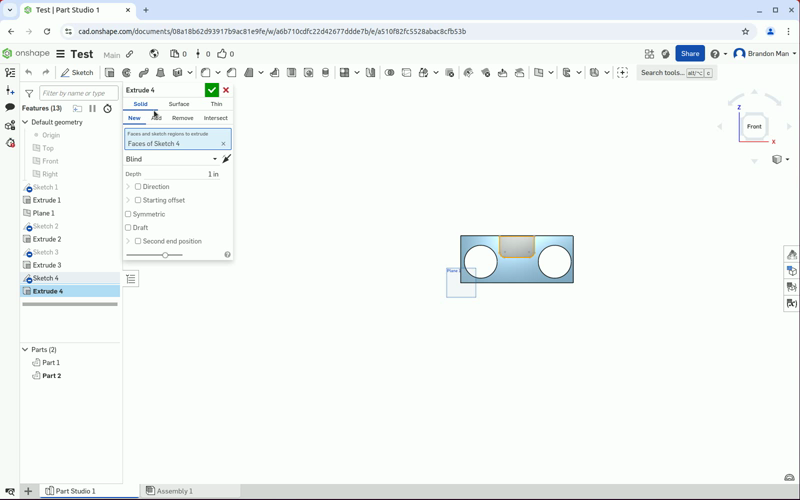
mouse_move(186, 120)
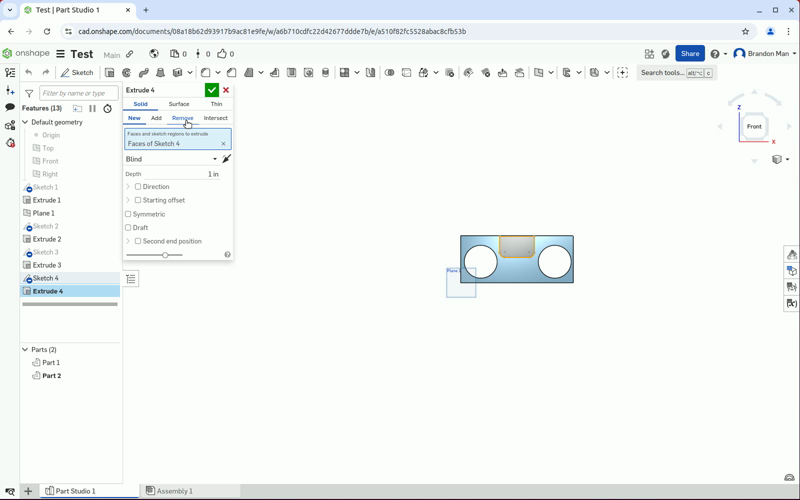
click(186, 120)
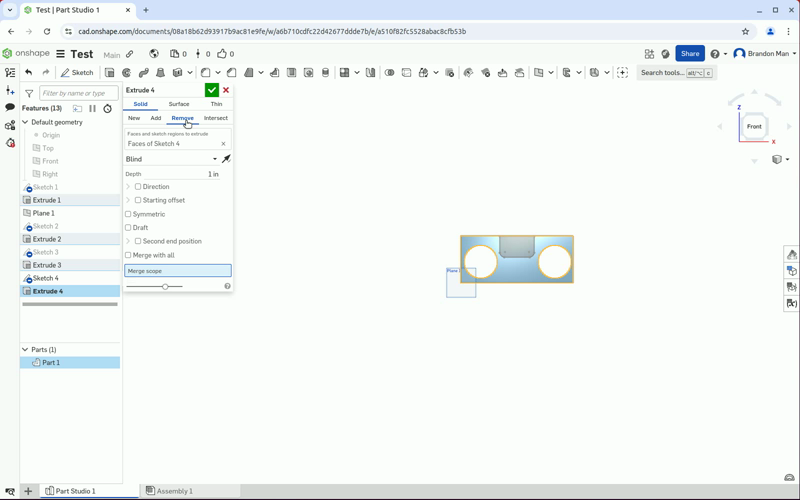
key(tab, 4)
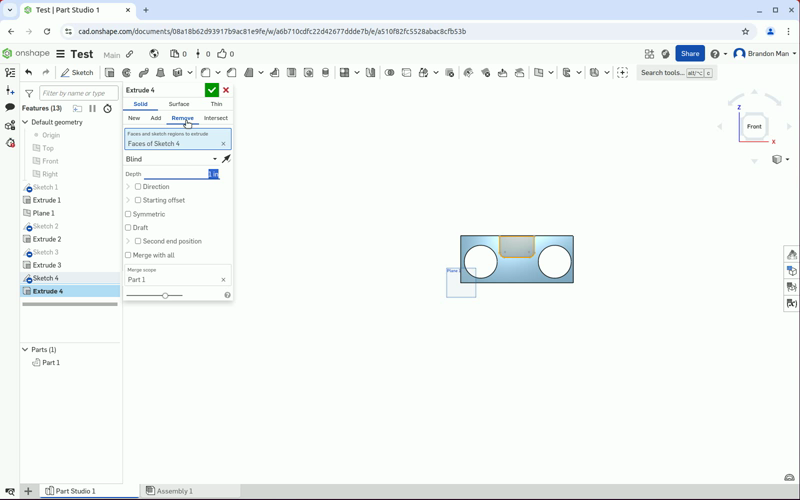
text(2.166)
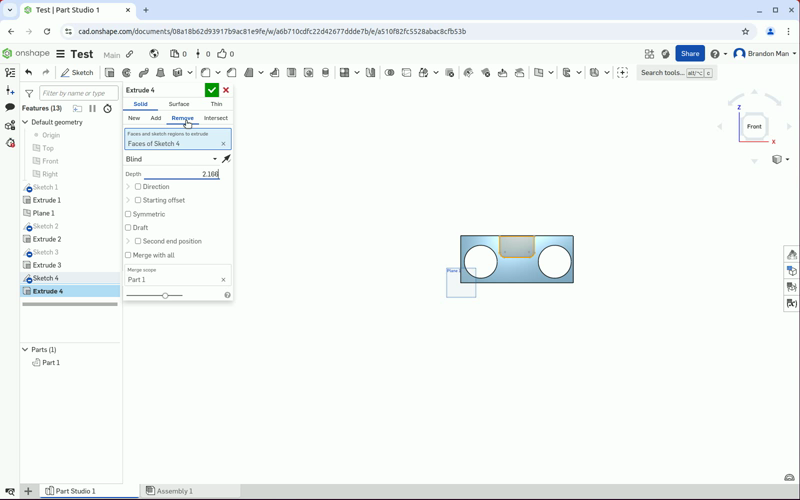
key(tab, 6)
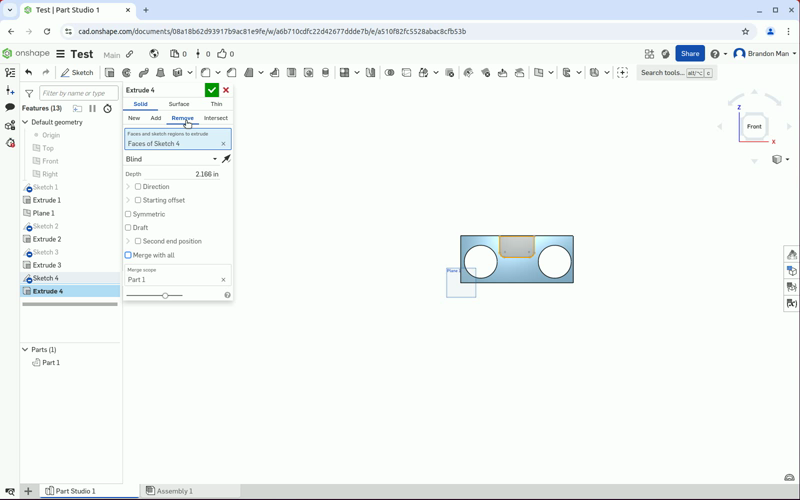
key(space)
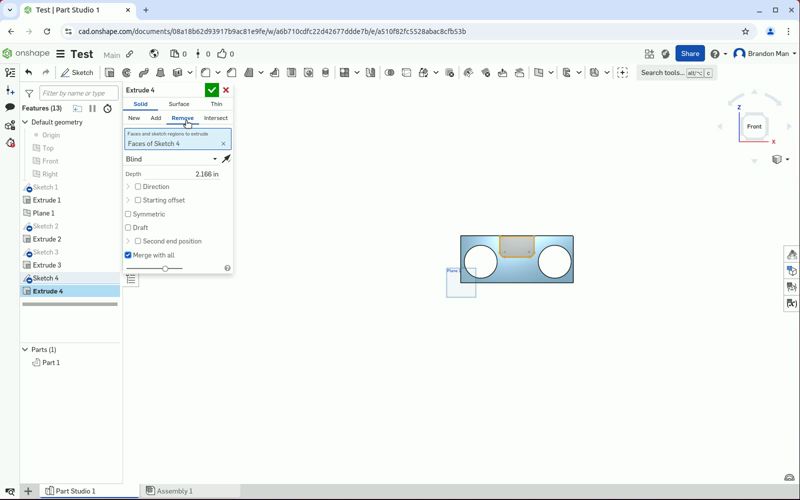
key(enter)
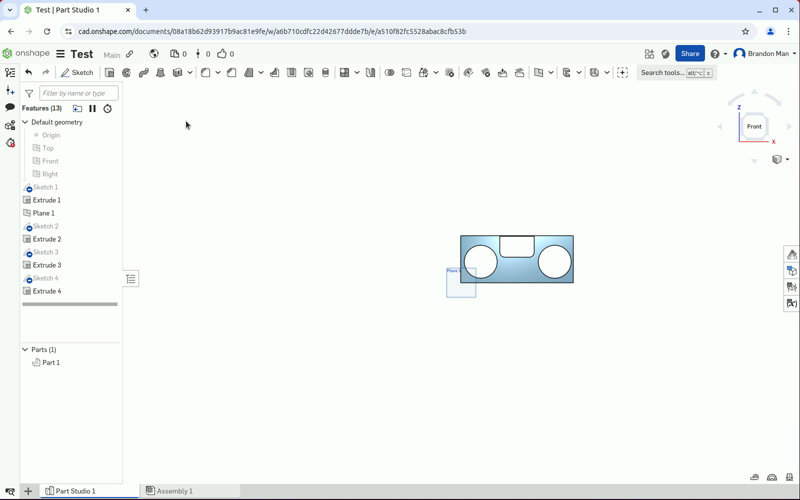
key(shift+h)
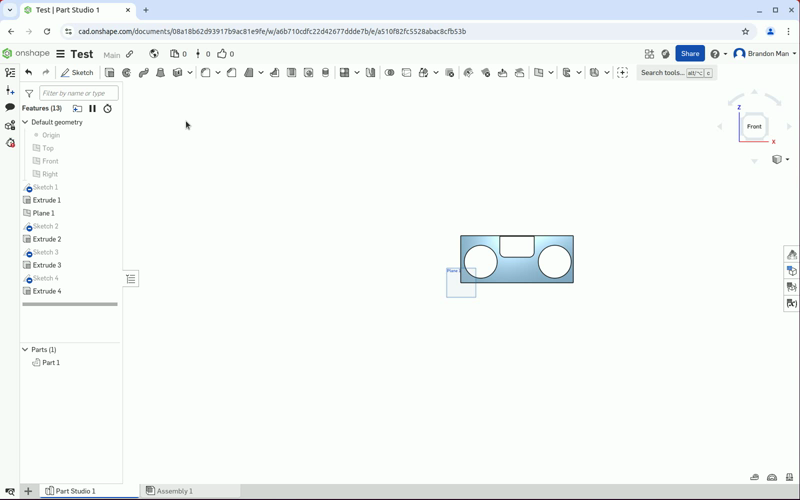
key(shift+h)
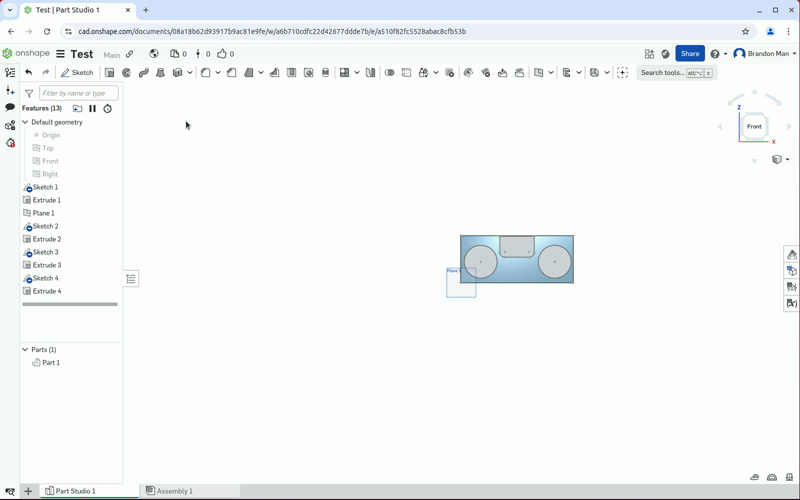
key(shift+7)
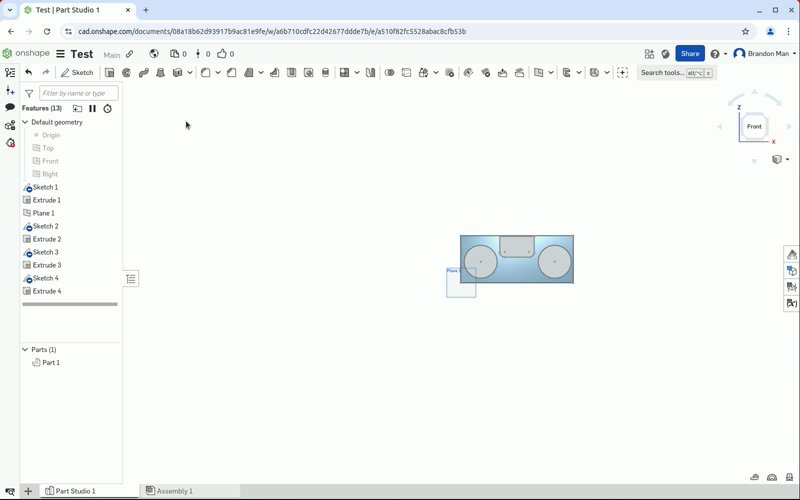
key(left, 2)
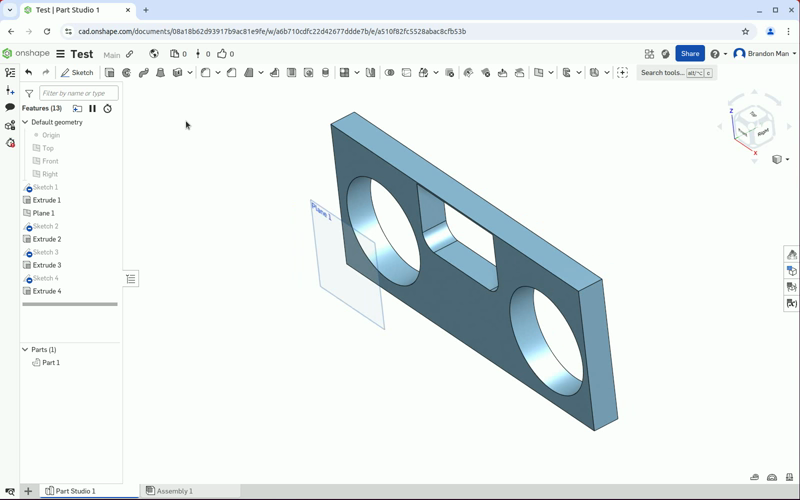
key(down, 2)
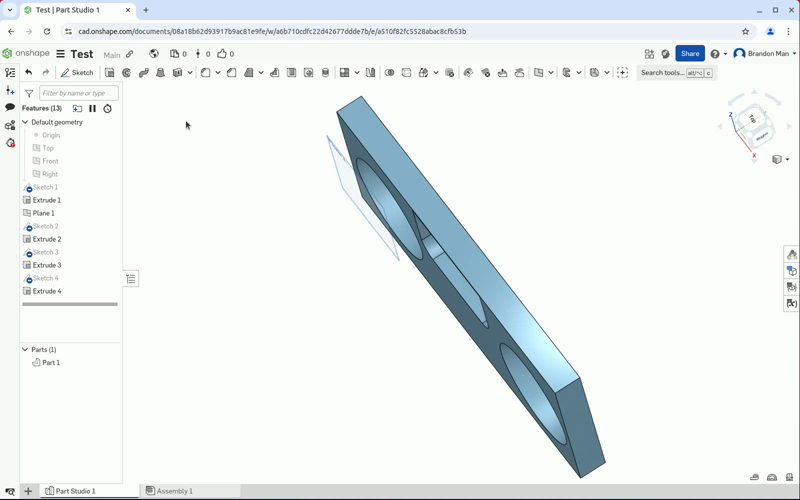
key(up, 2)
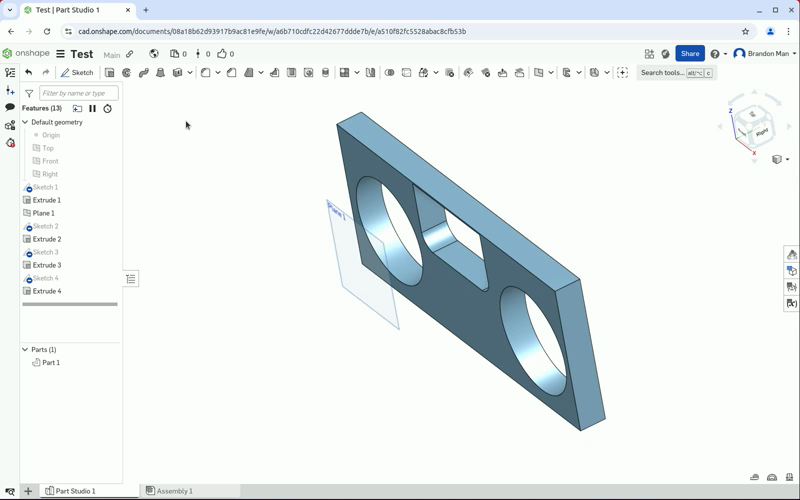
key(right, 2)
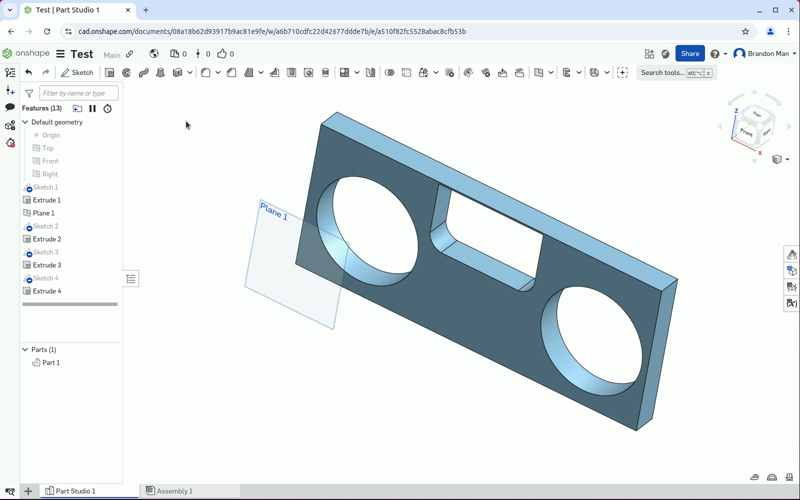
mouse_move(73, 189)
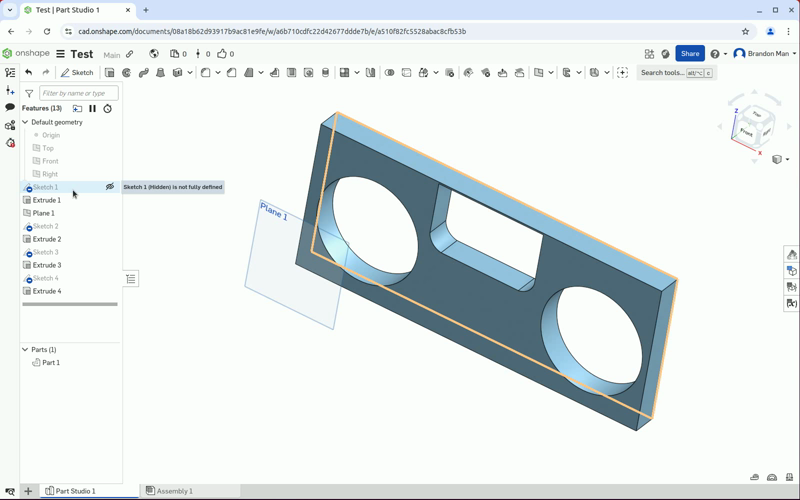
click(73, 189)